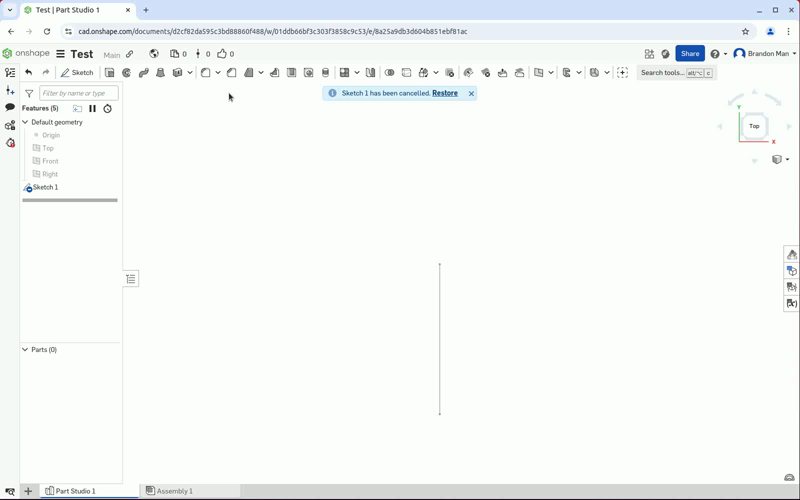
key(shift+h)
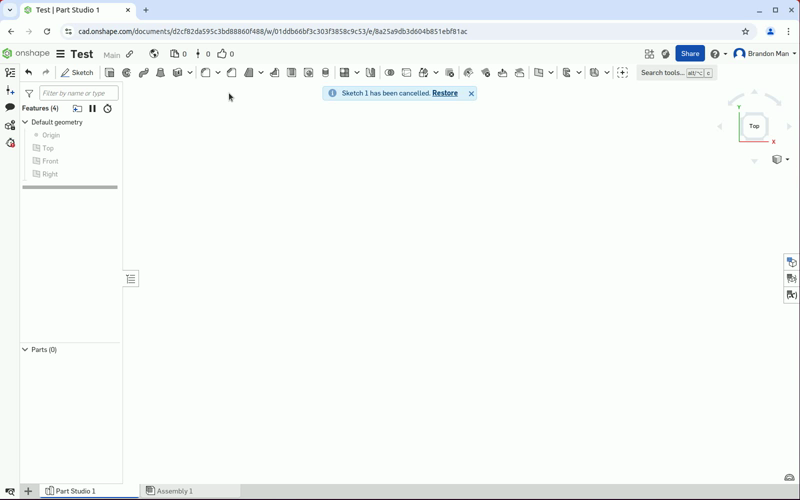
mouse_move(73, 352)
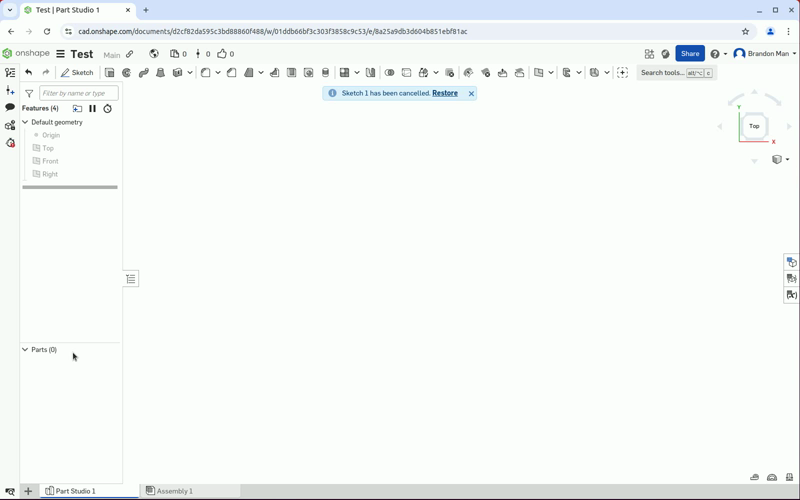
key(y)
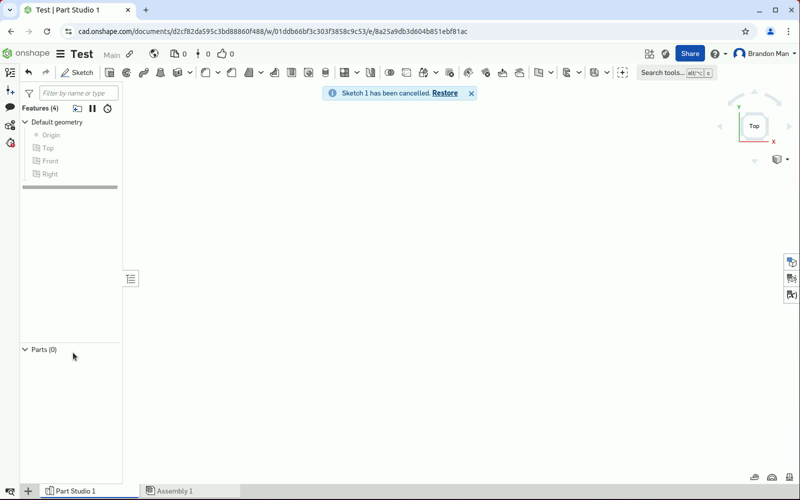
key(shift+p)
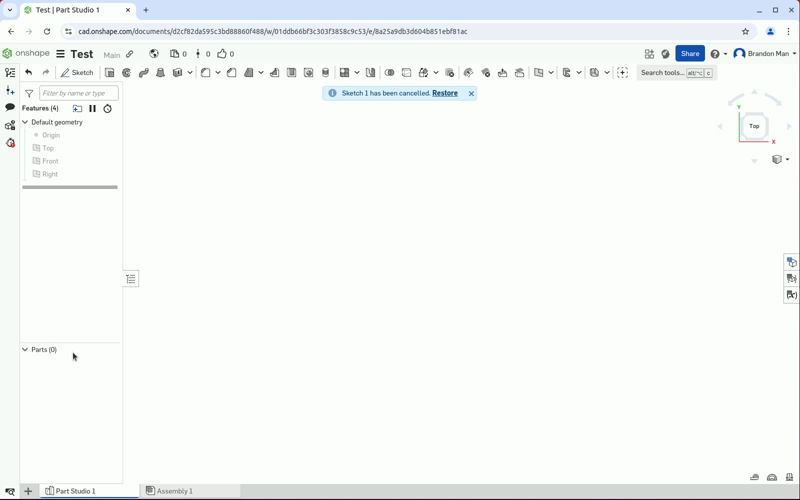
key(space)
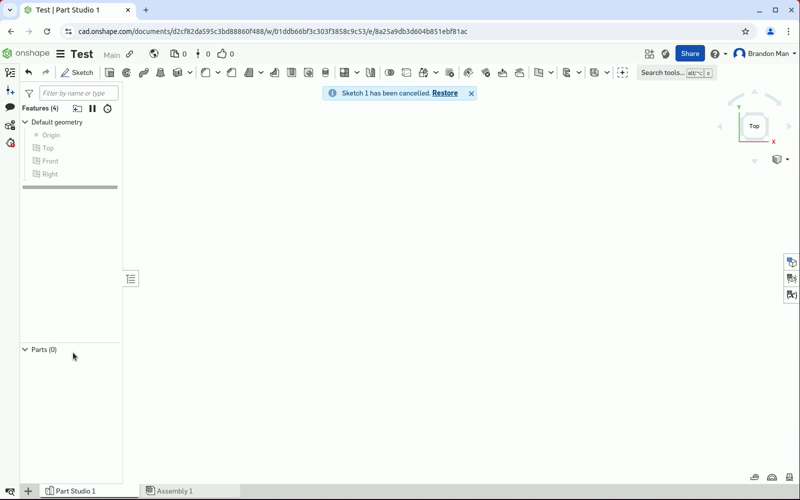
key_down(shift)
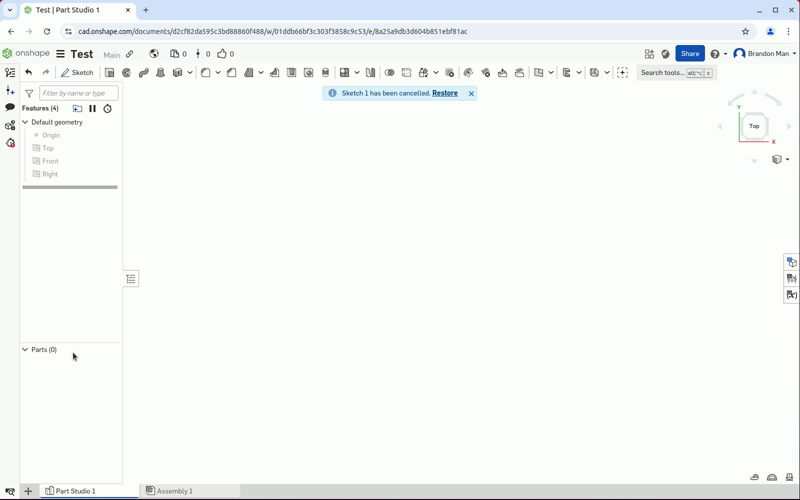
key(up)
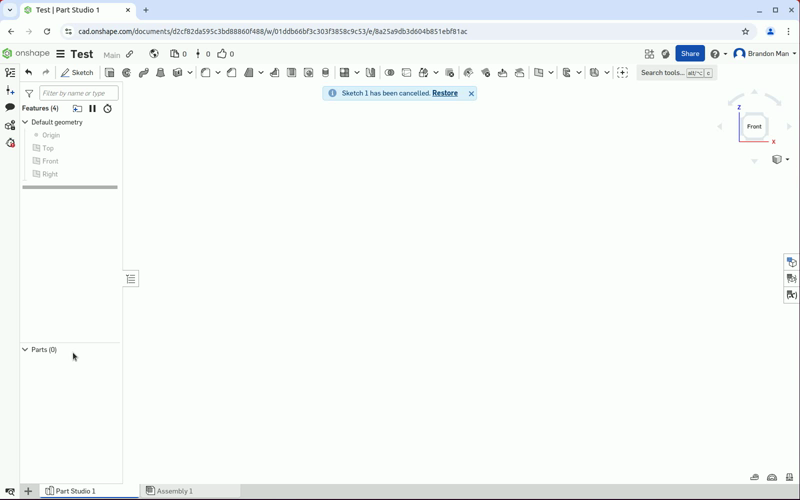
key_up(shift)
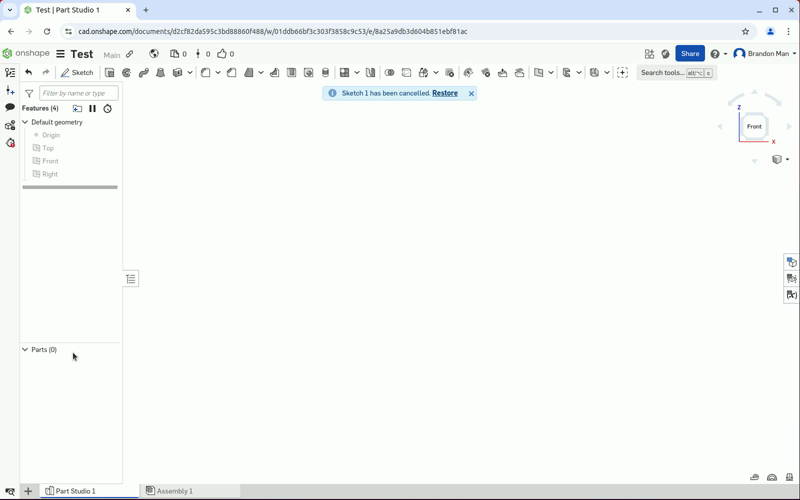
mouse_move(73, 352)
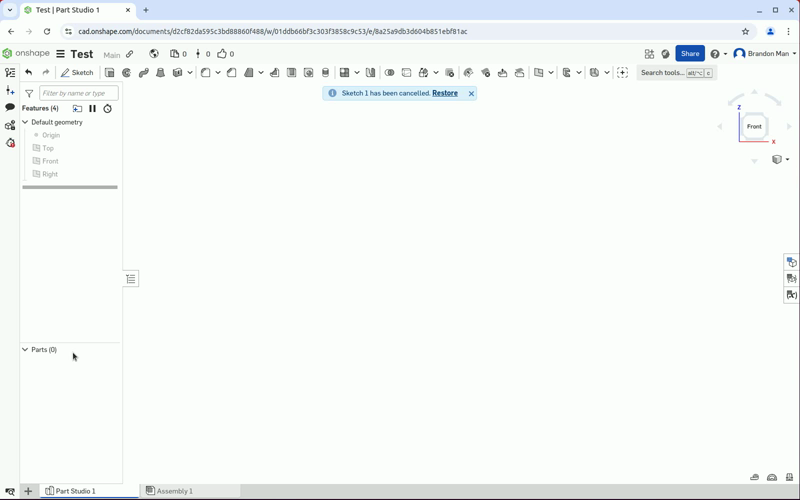
key(shift+y)
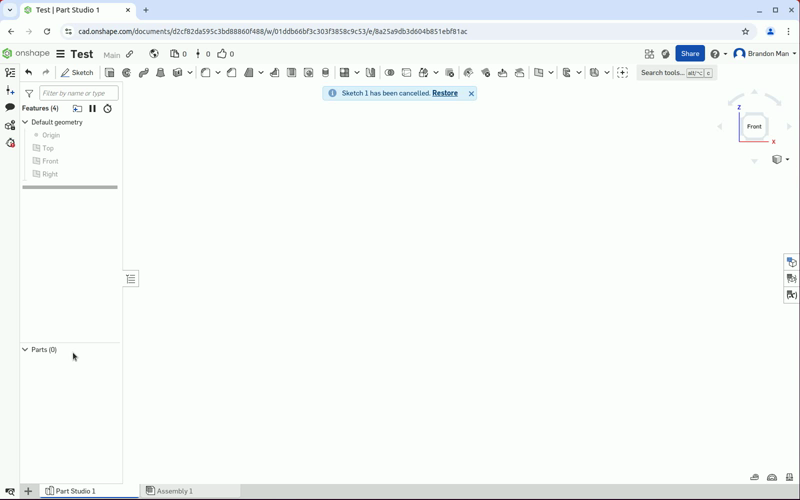
key(shift+s)
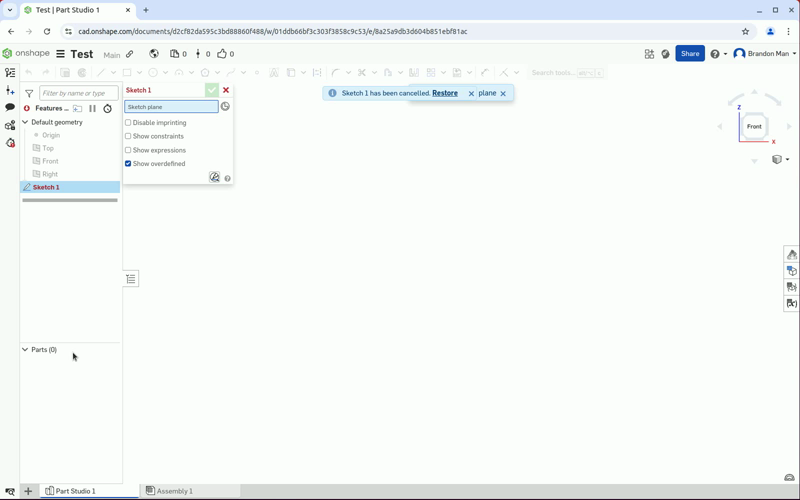
mouse_move(73, 163)
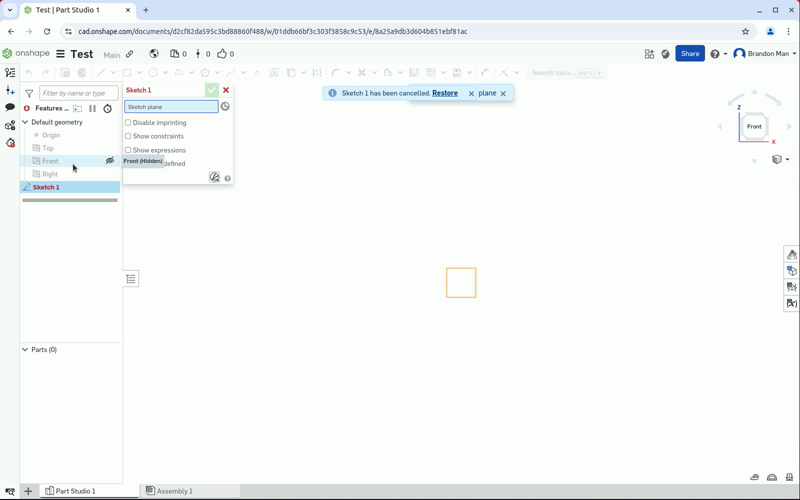
click(73, 163)
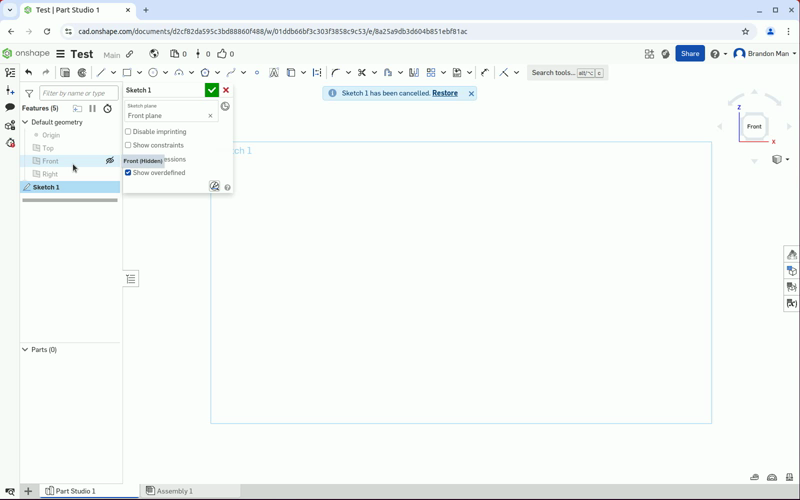
mouse_move(73, 352)
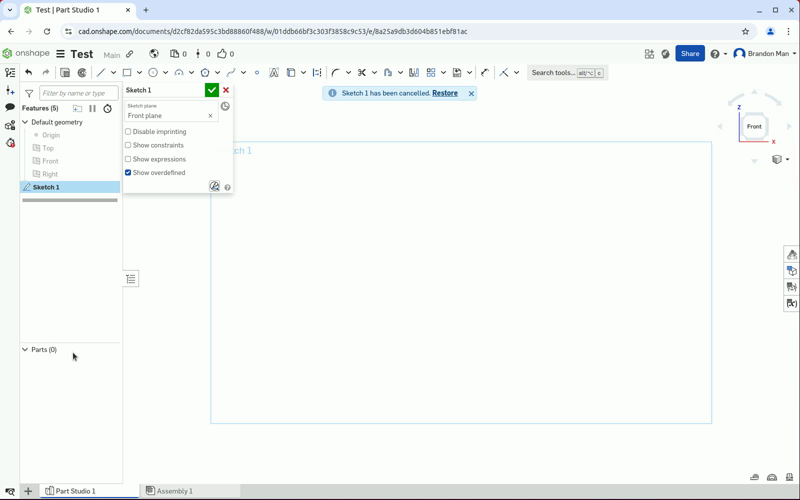
key(y)
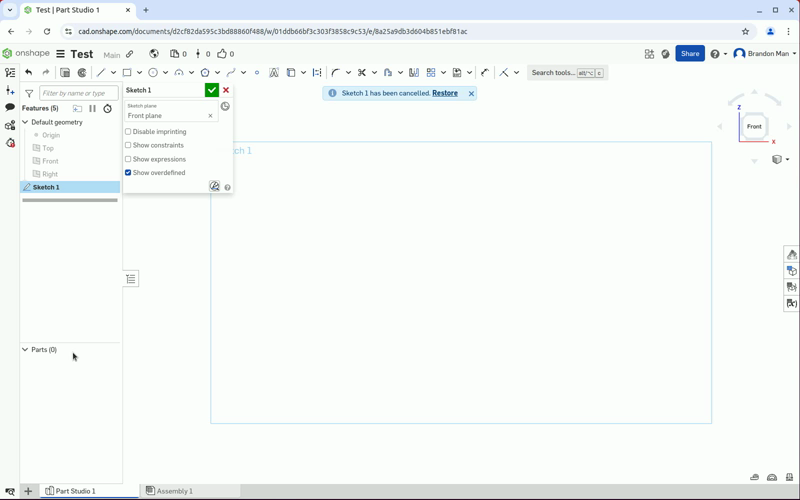
key(l)
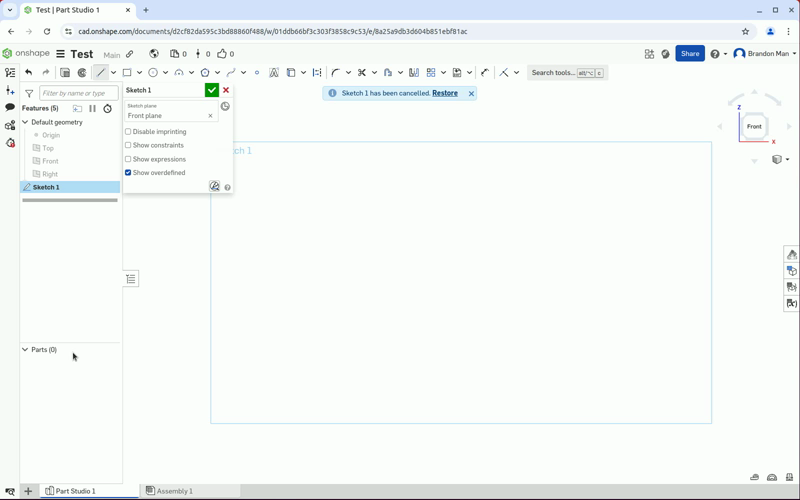
key_down(shift)
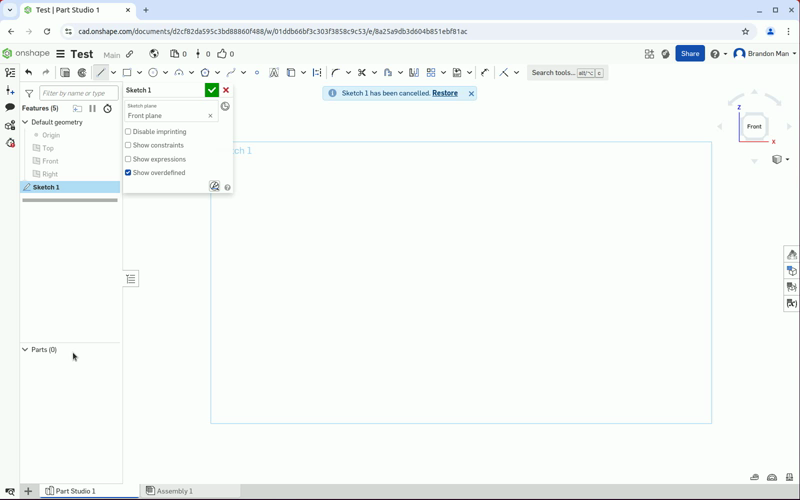
mouse_move(459, 293)
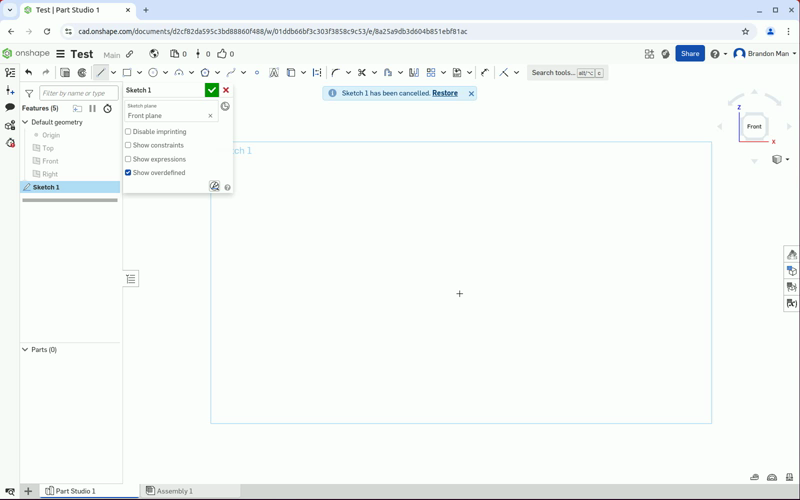
click(459, 293)
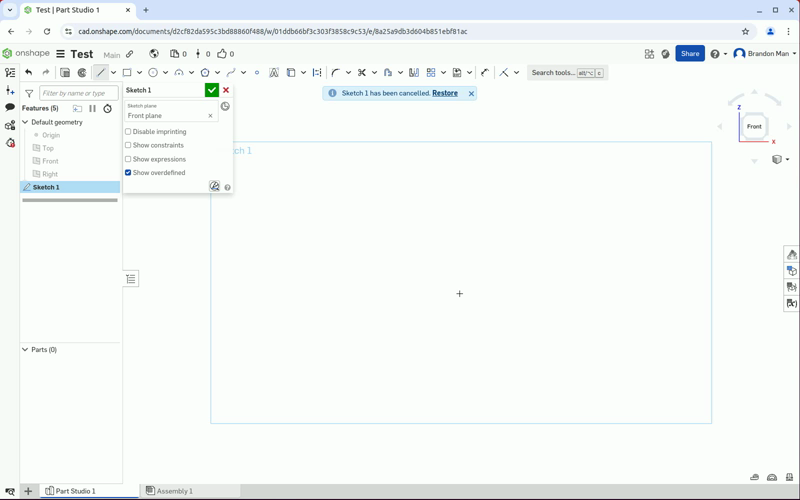
key_up(shift)
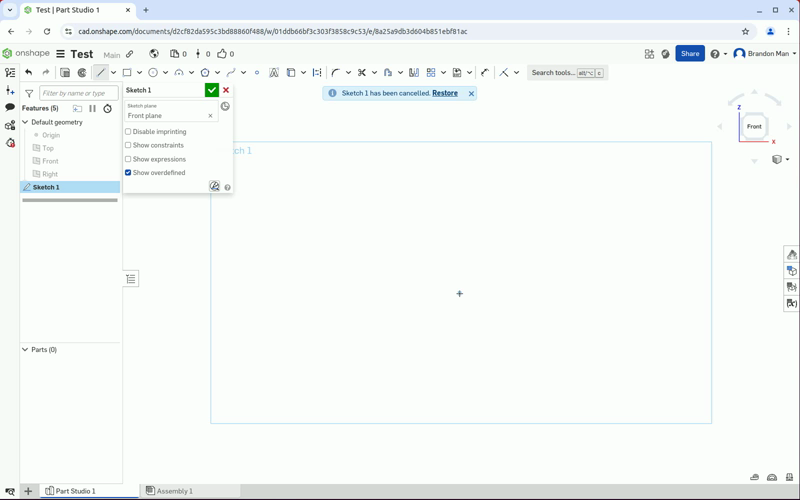
key_down(shift)
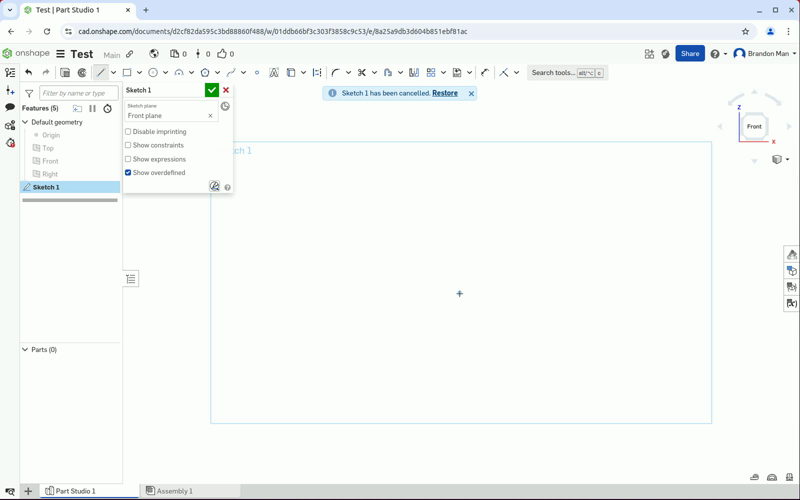
mouse_move(572, 293)
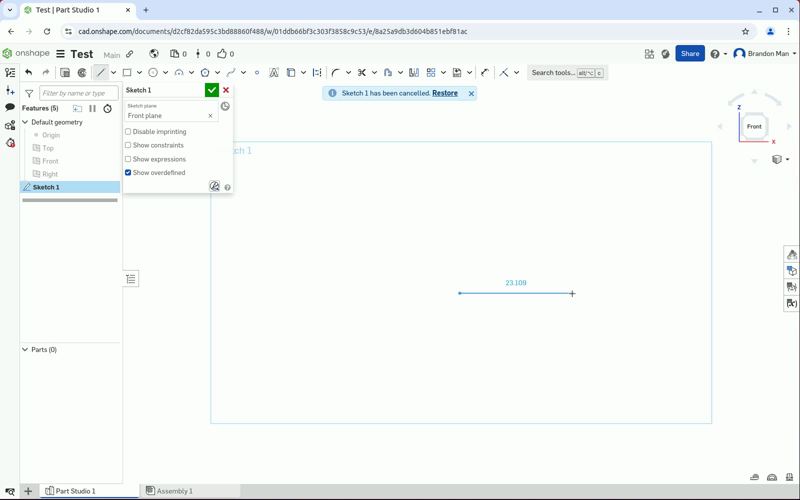
click(572, 293)
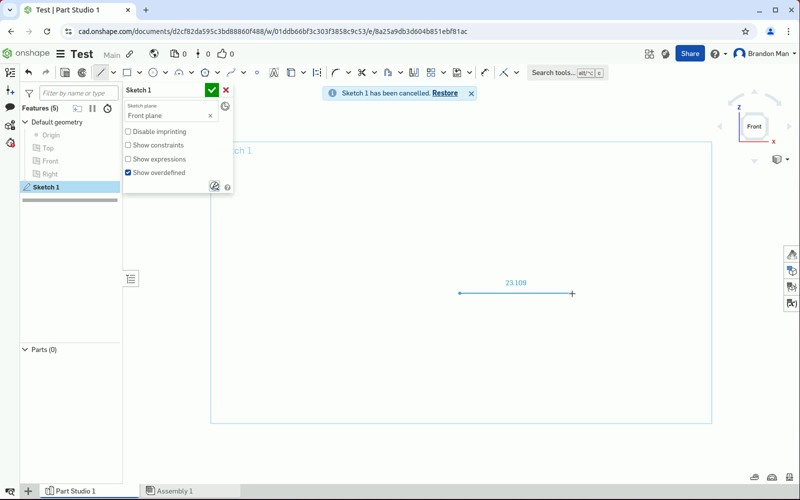
key_up(shift)
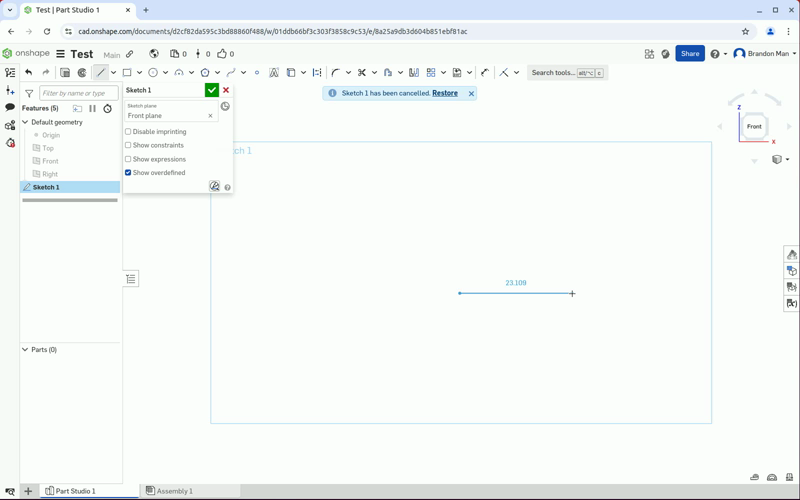
key_down(shift)
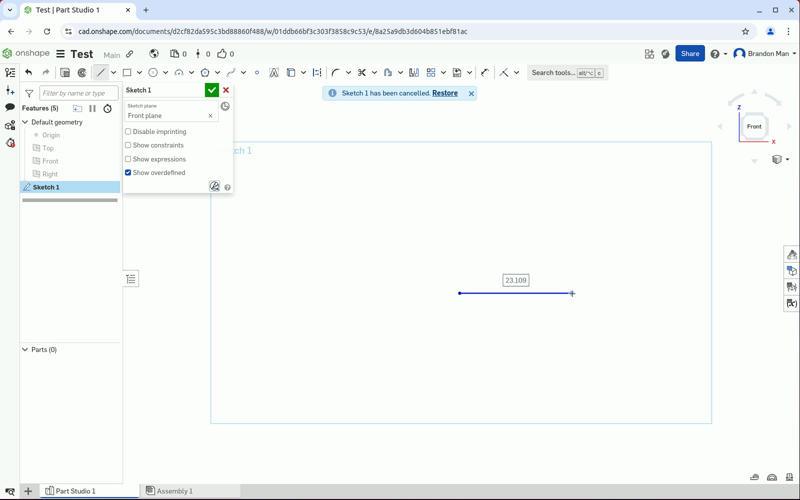
mouse_move(589, 293)
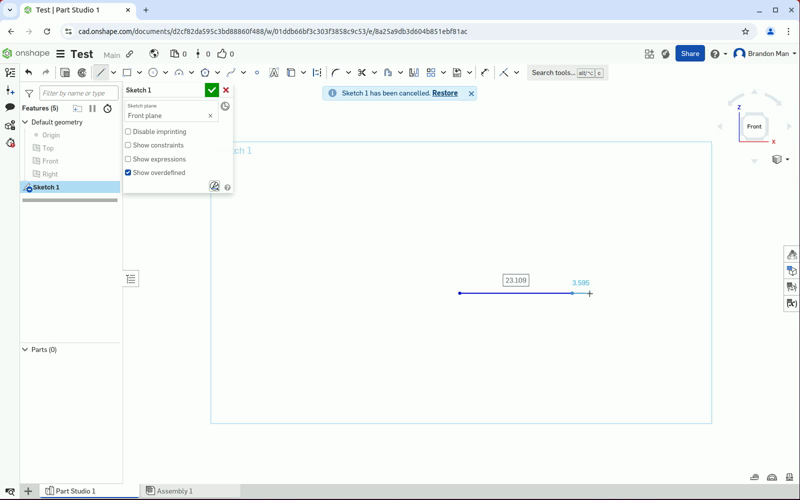
mouse_move(573, 282)
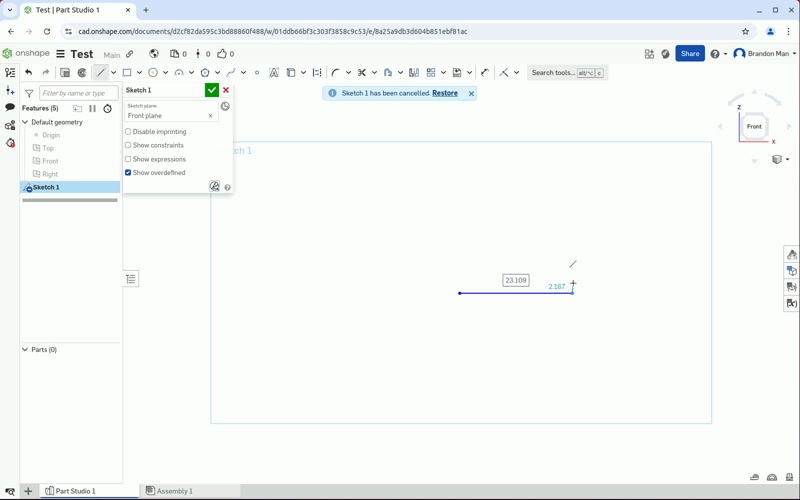
click(573, 282)
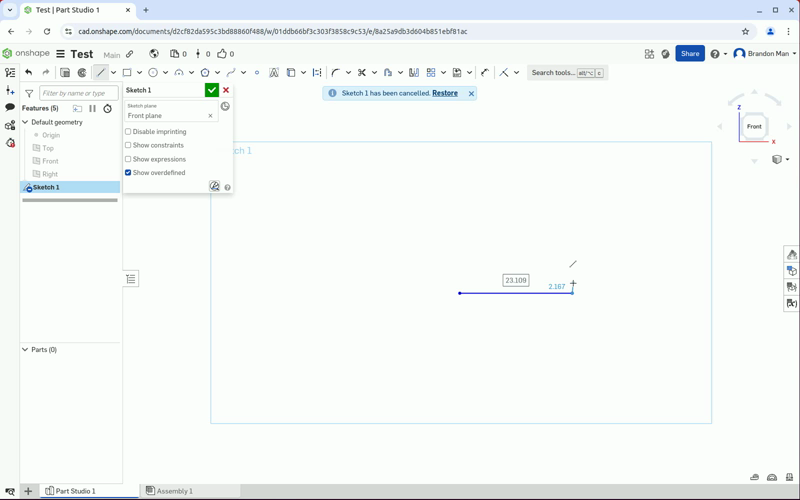
key_up(shift)
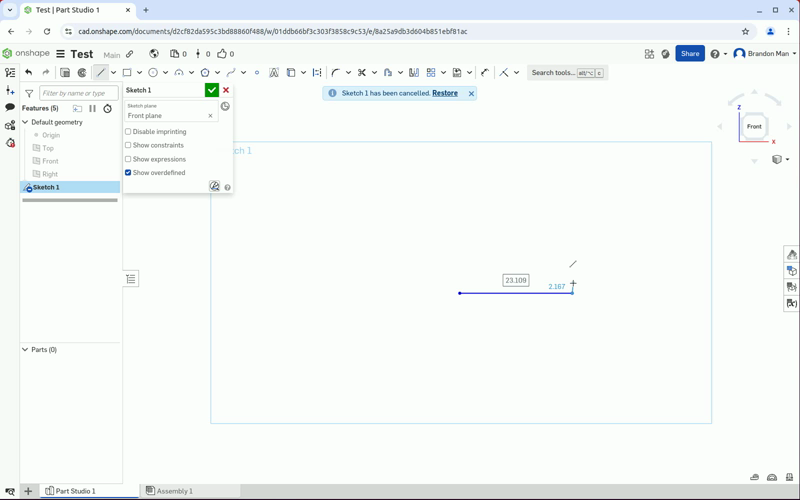
key_down(shift)
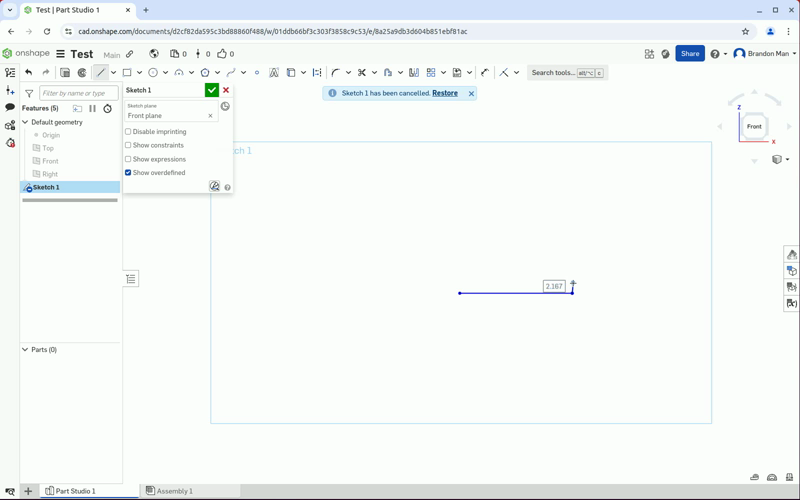
mouse_move(460, 282)
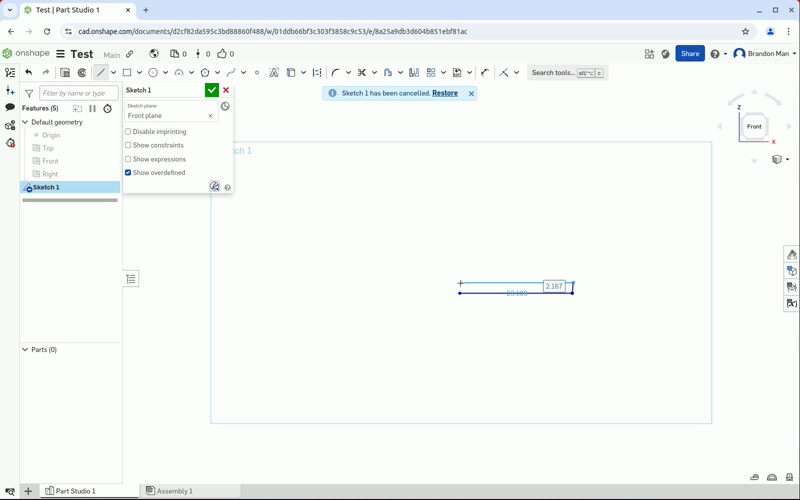
click(460, 282)
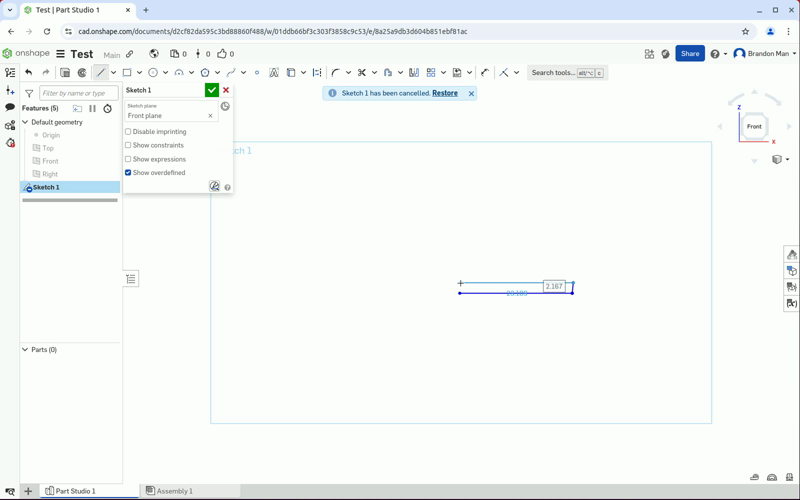
key_up(shift)
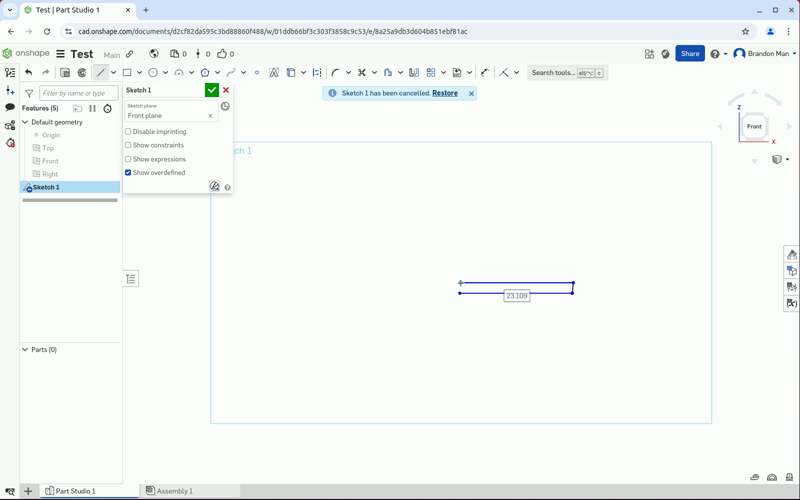
mouse_move(490, 282)
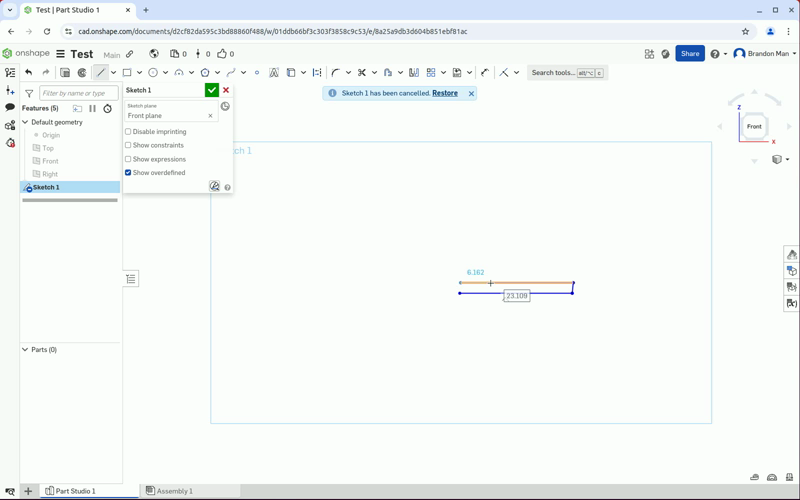
key_down(shift)
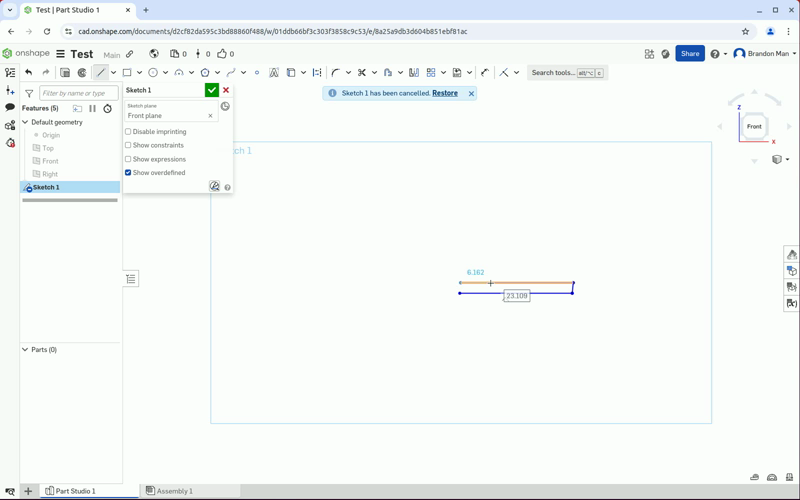
mouse_move(459, 293)
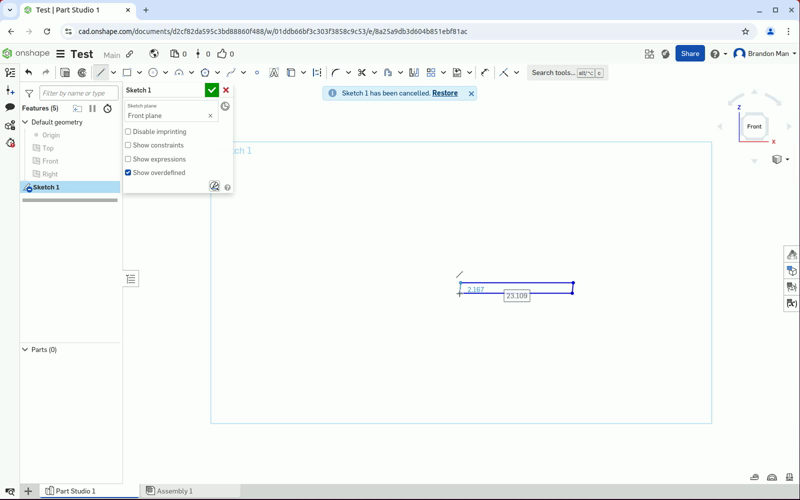
key_up(shift)
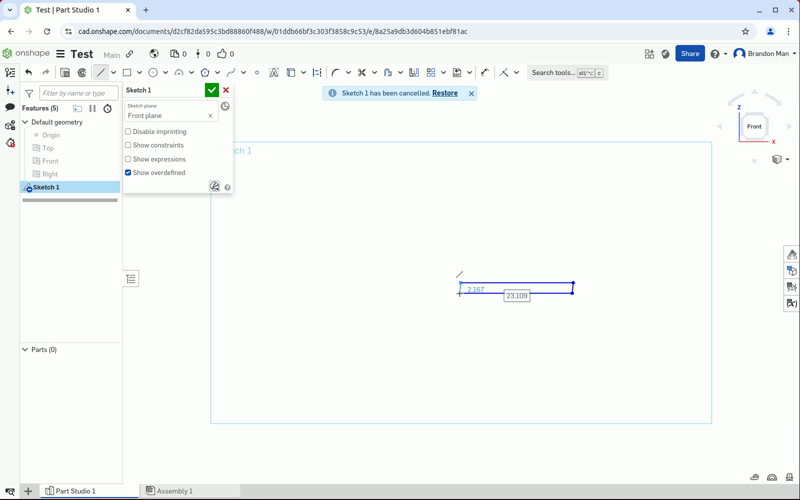
click(459, 293)
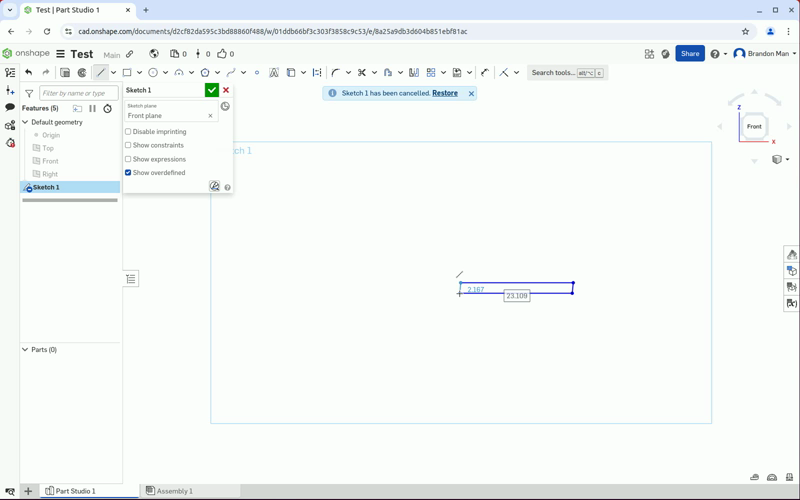
key(esc)
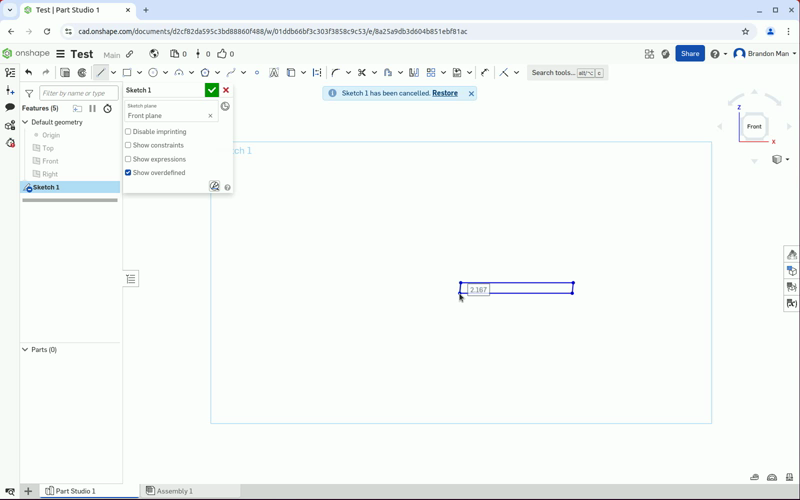
mouse_move(472, 290)
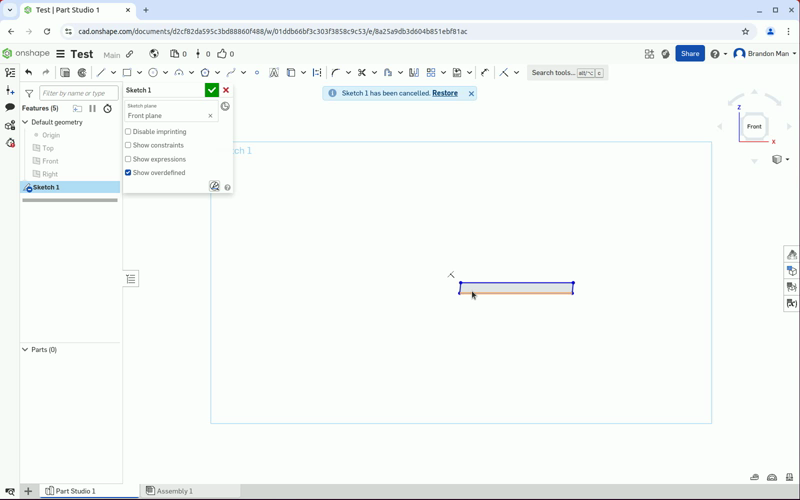
scroll(6)
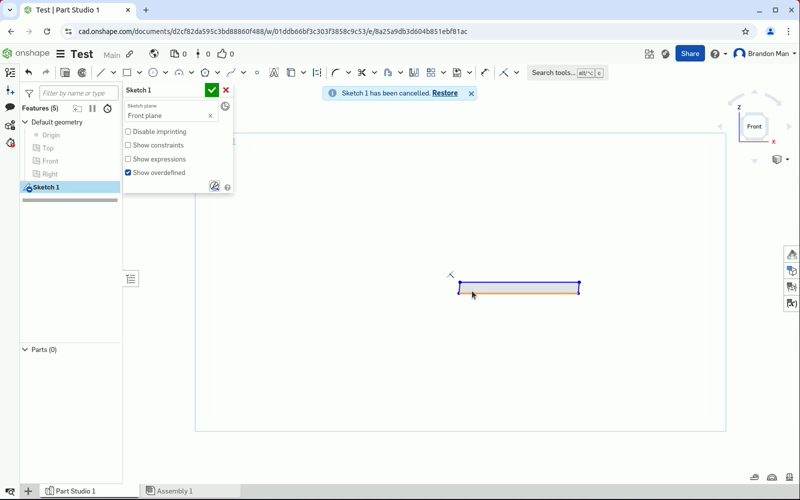
scroll(6)
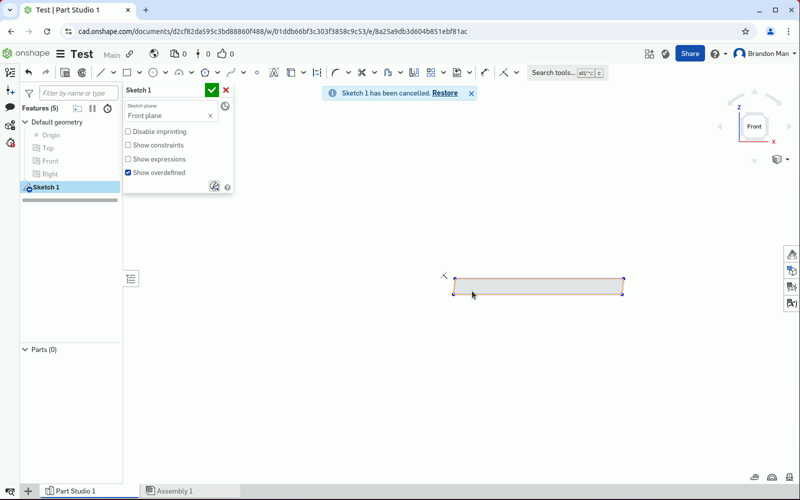
scroll(6)
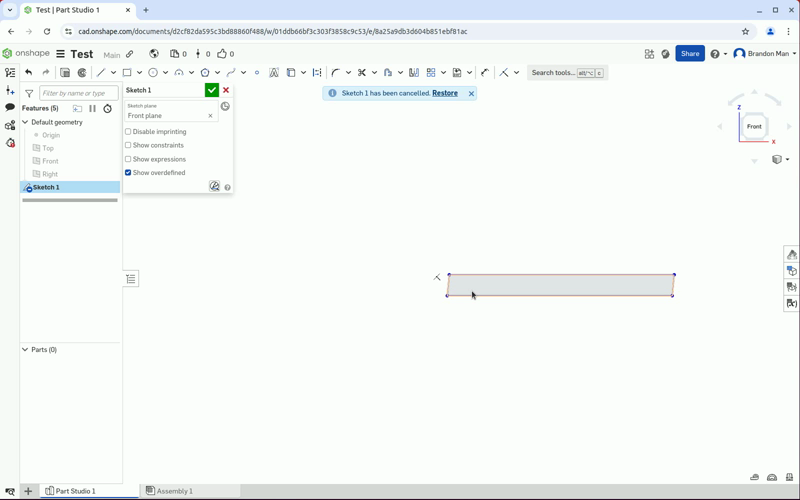
scroll(6)
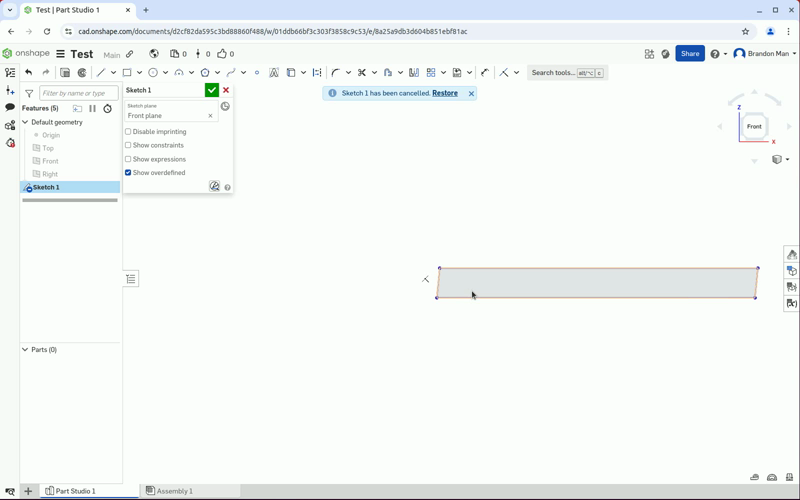
scroll(6)
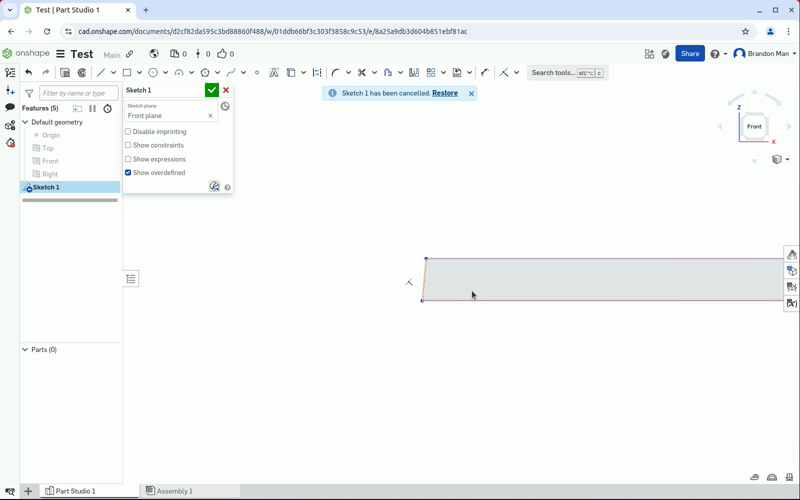
scroll(6)
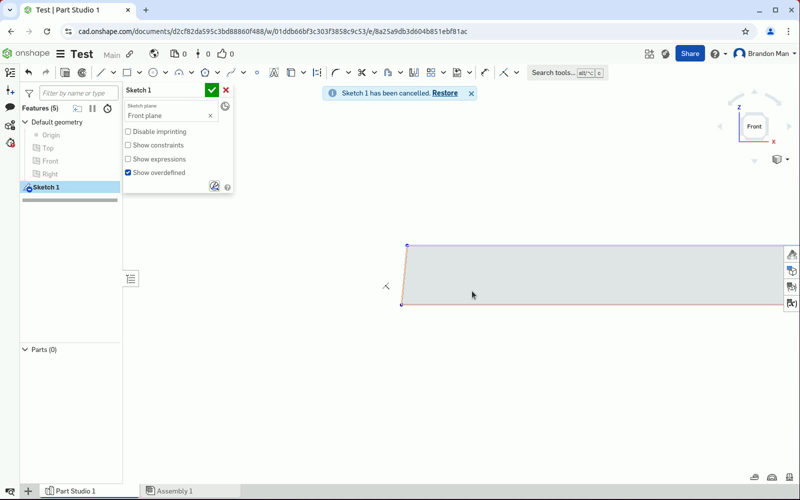
scroll(6)
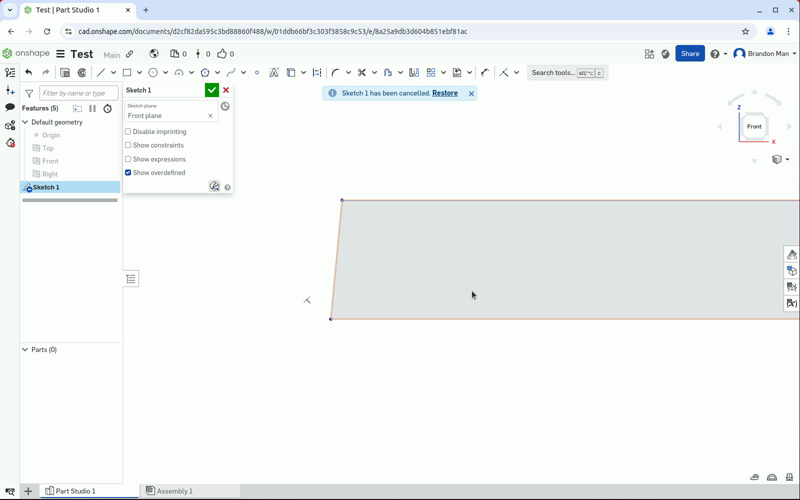
click(472, 290)
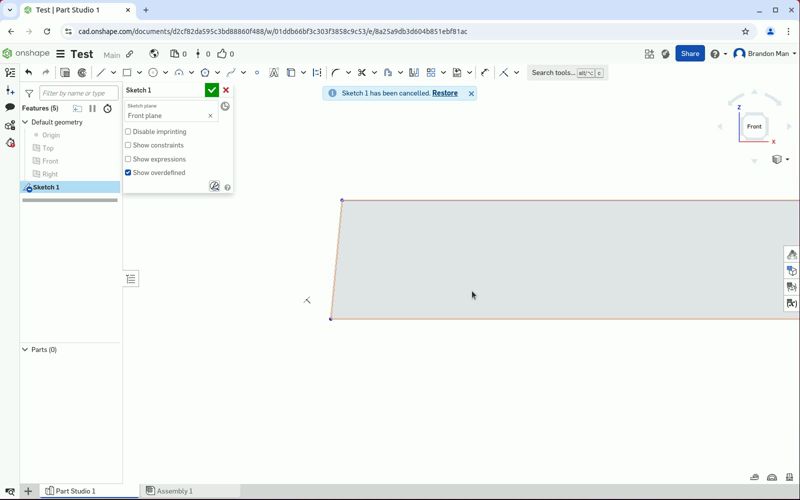
scroll(-6)
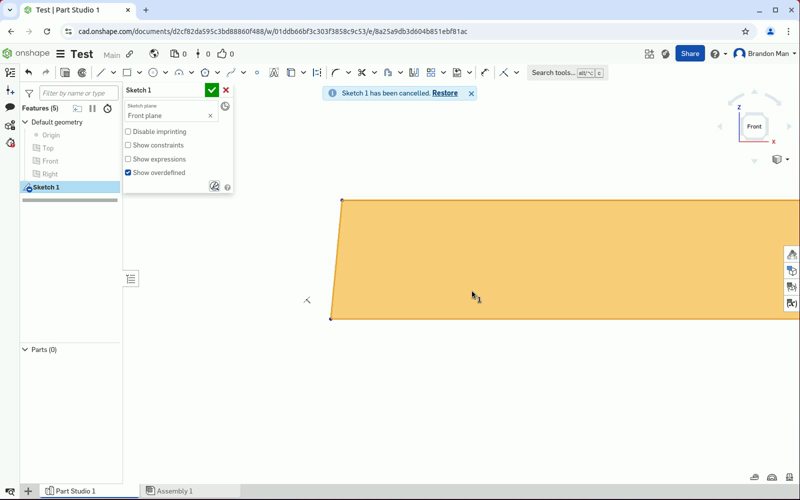
scroll(-6)
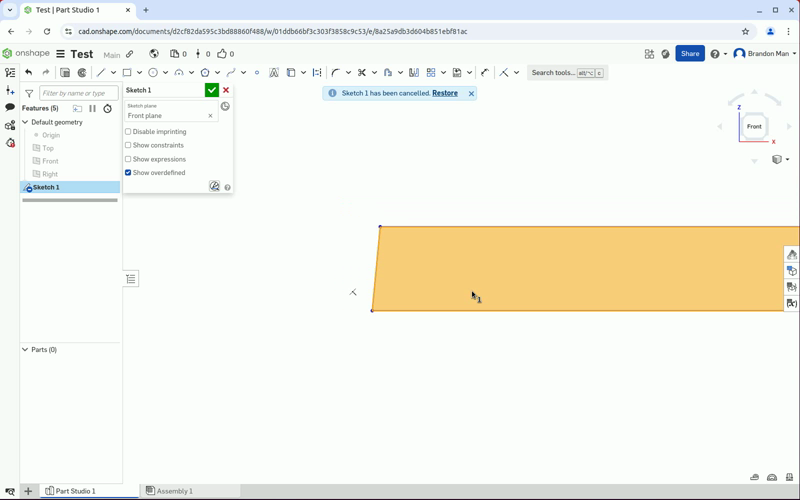
scroll(-6)
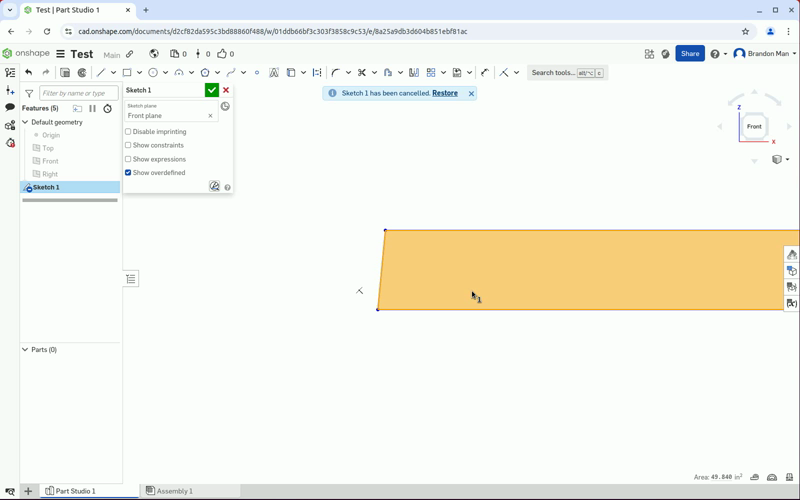
scroll(-6)
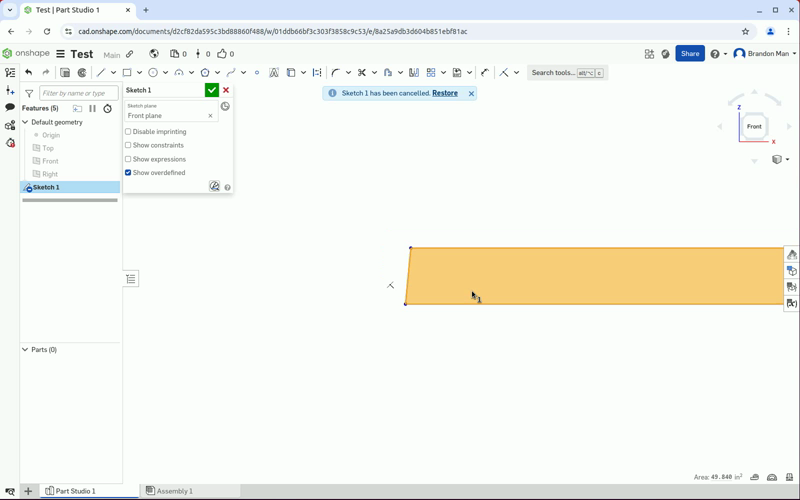
scroll(-6)
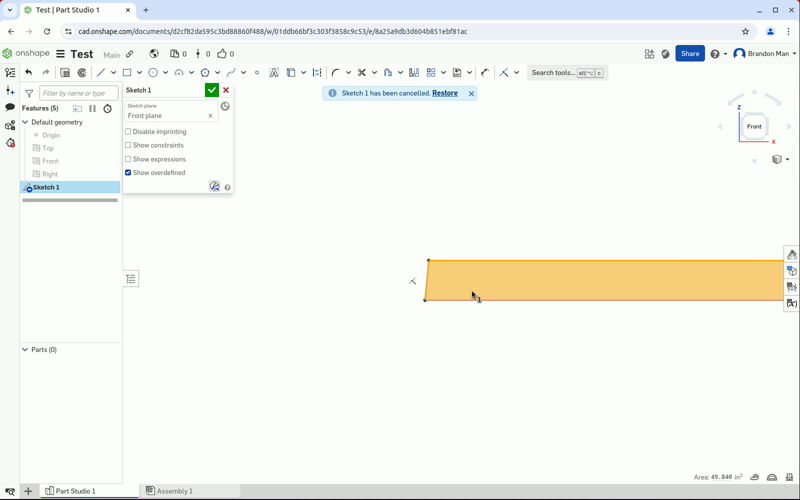
scroll(-6)
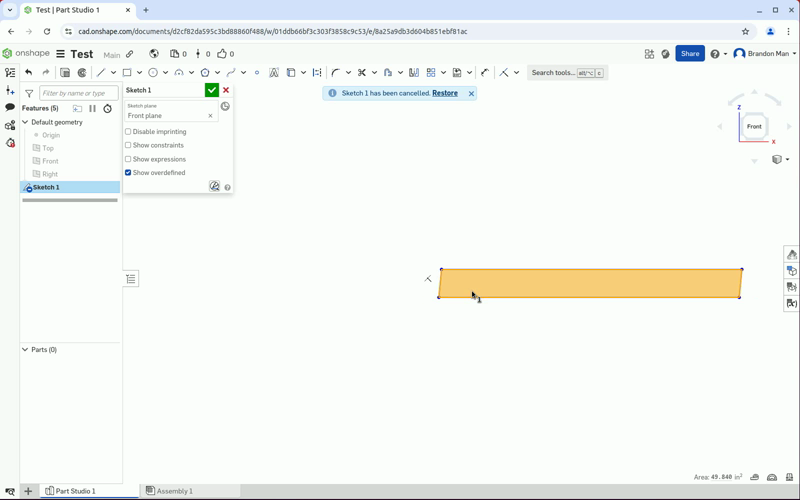
scroll(-6)
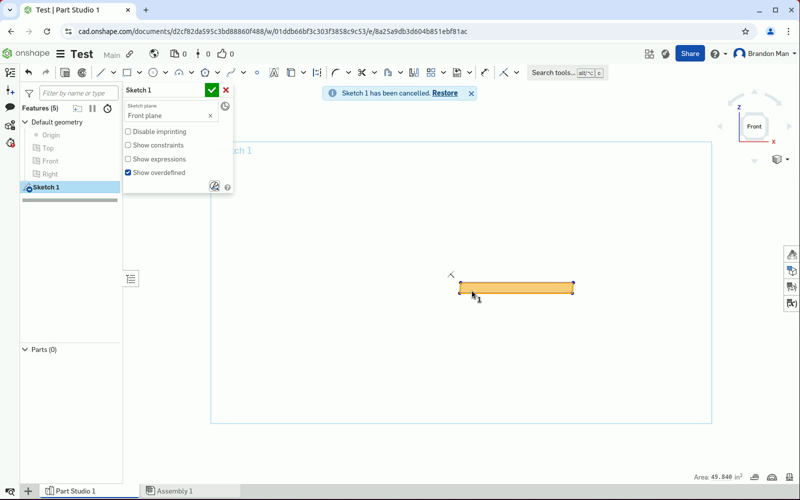
mouse_move(73, 352)
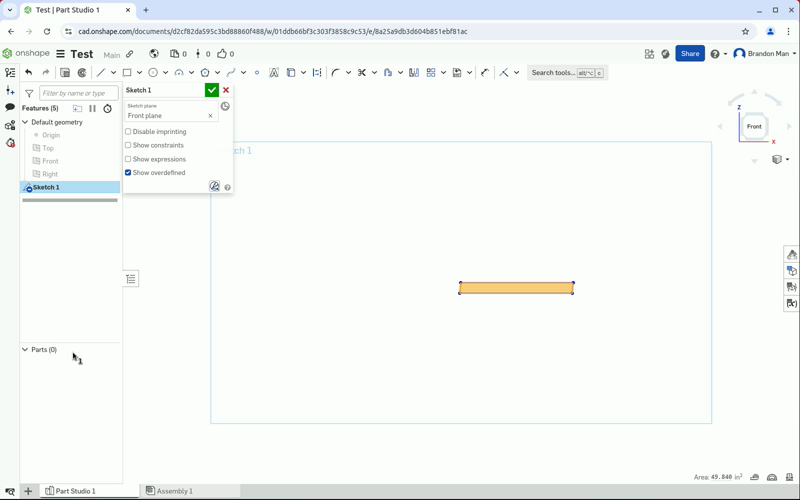
key(shift+y)
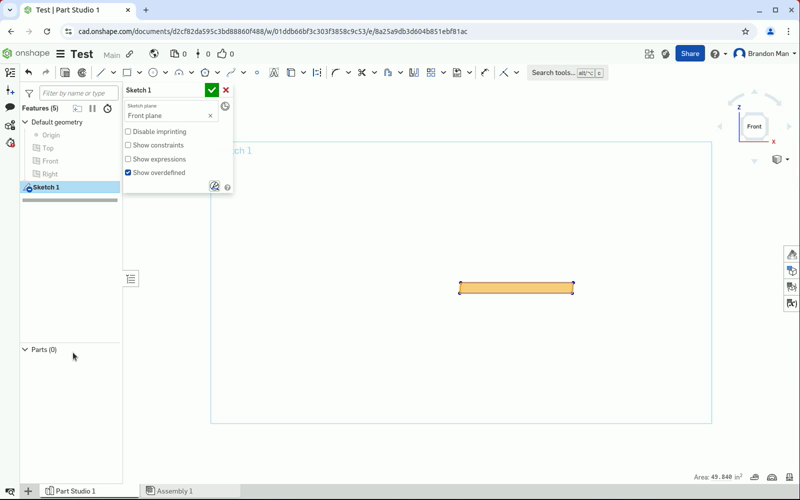
key(shift+e)
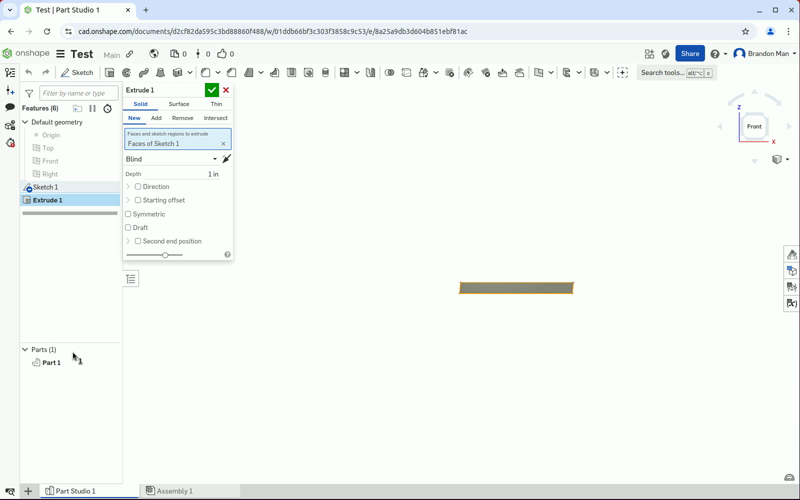
mouse_move(143, 106)
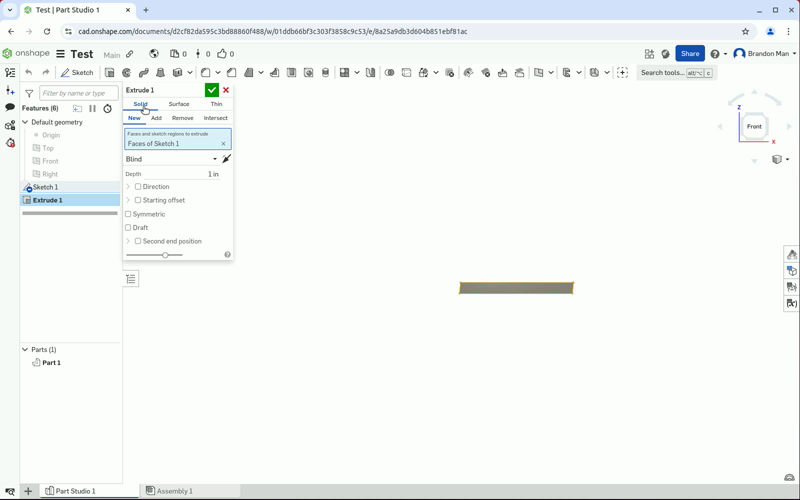
click(143, 106)
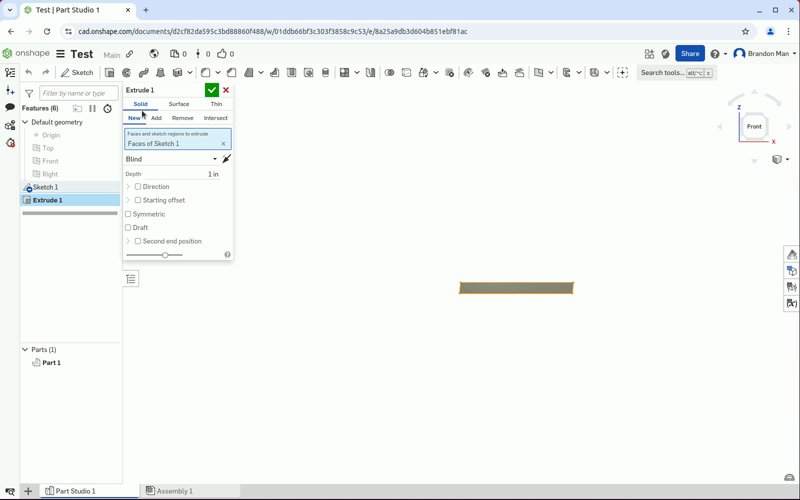
mouse_move(137, 120)
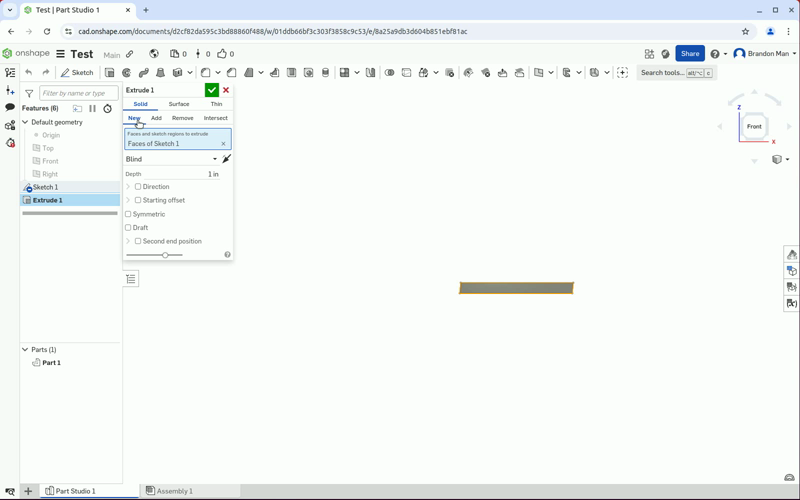
click(137, 120)
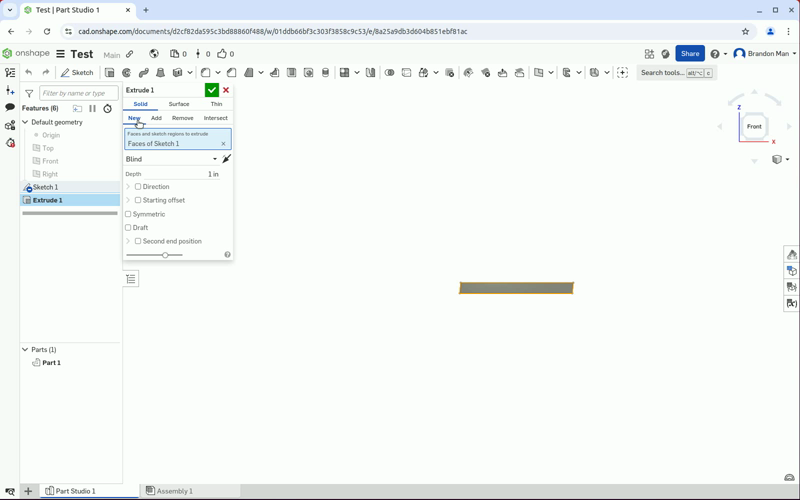
key(tab, 4)
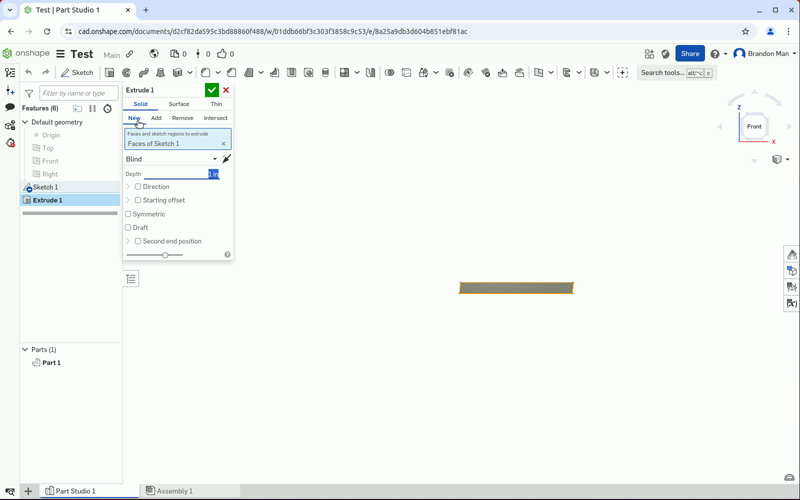
text(2.166)
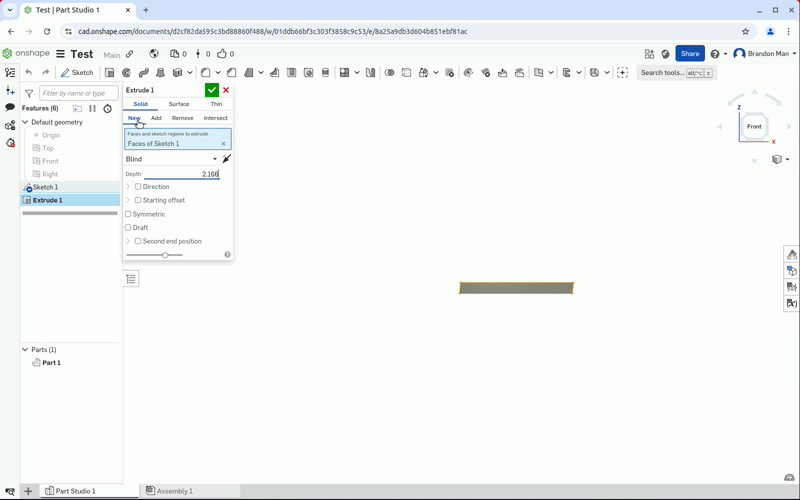
key(enter)
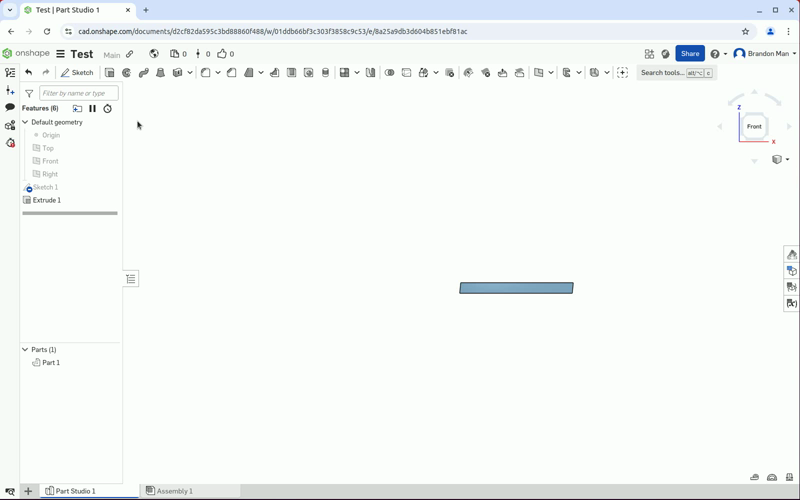
key(shift+h)
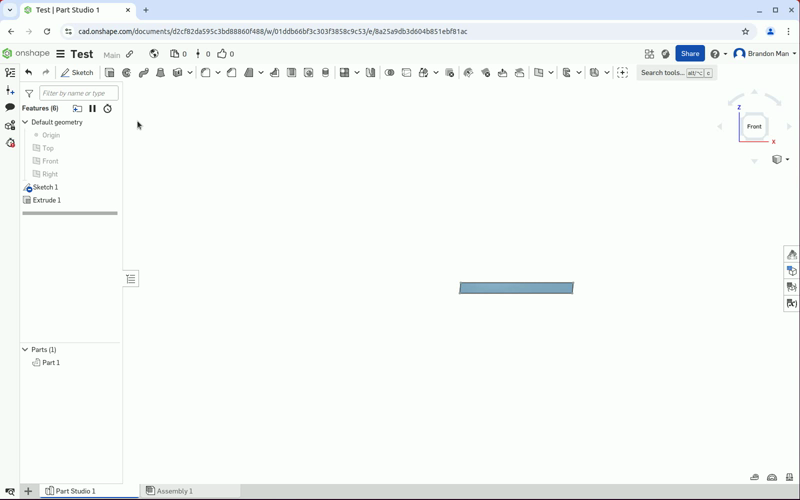
key(shift+h)
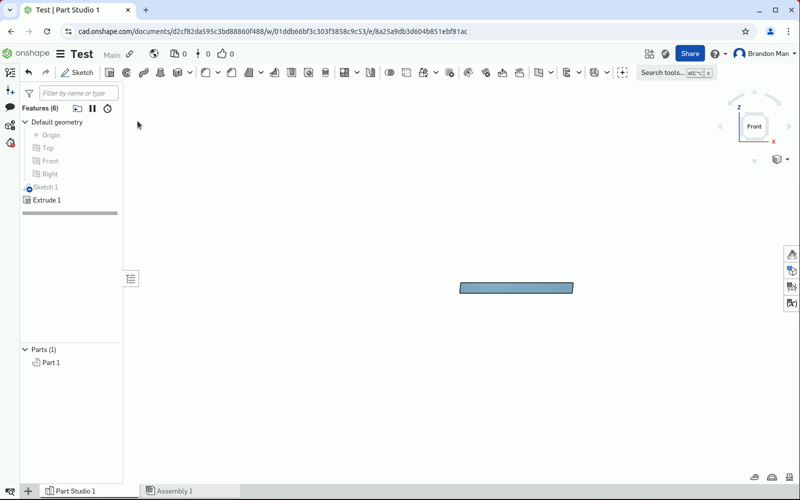
mouse_move(73, 189)
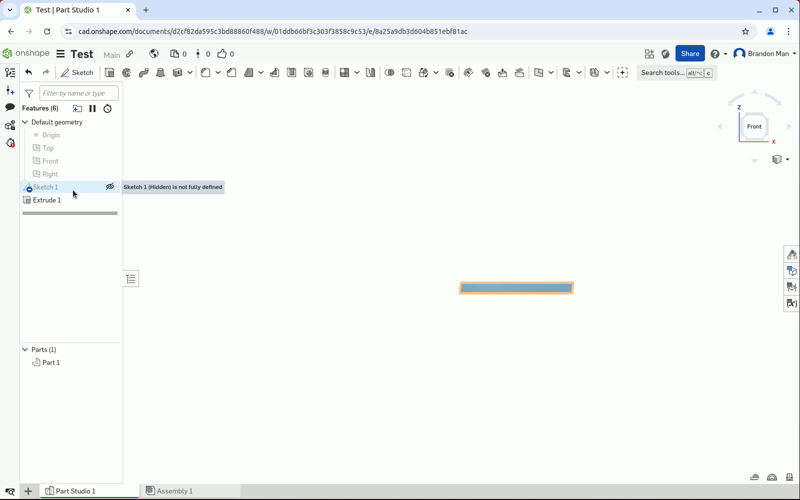
click(73, 189)
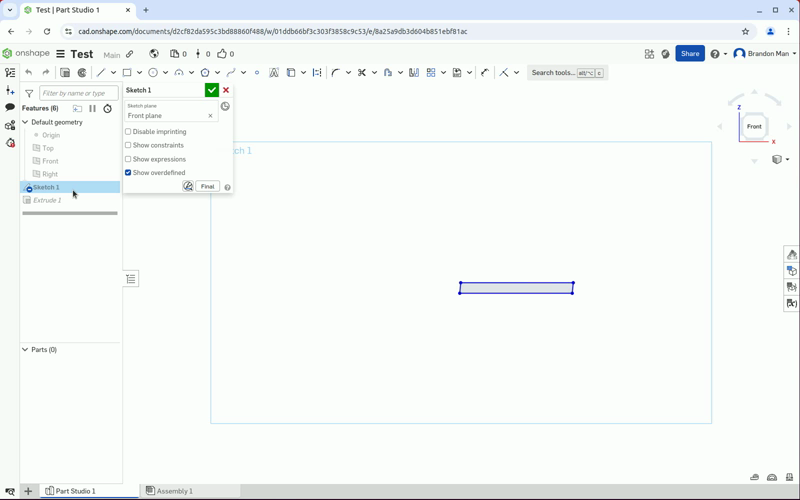
mouse_move(229, 92)
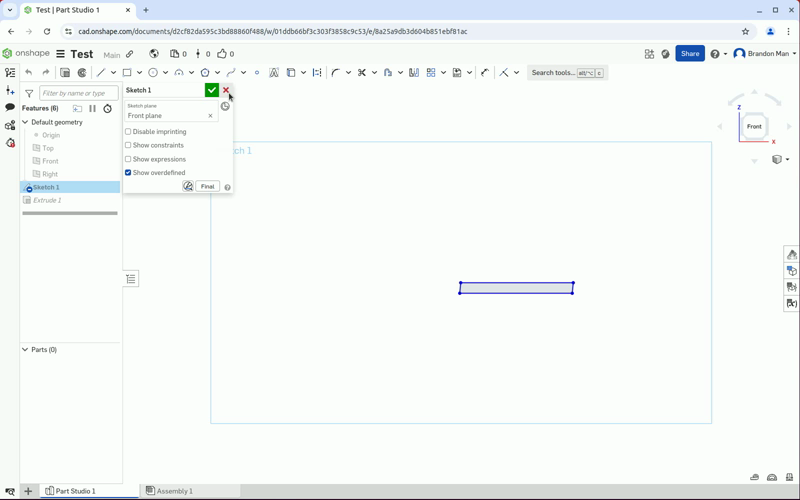
click(229, 92)
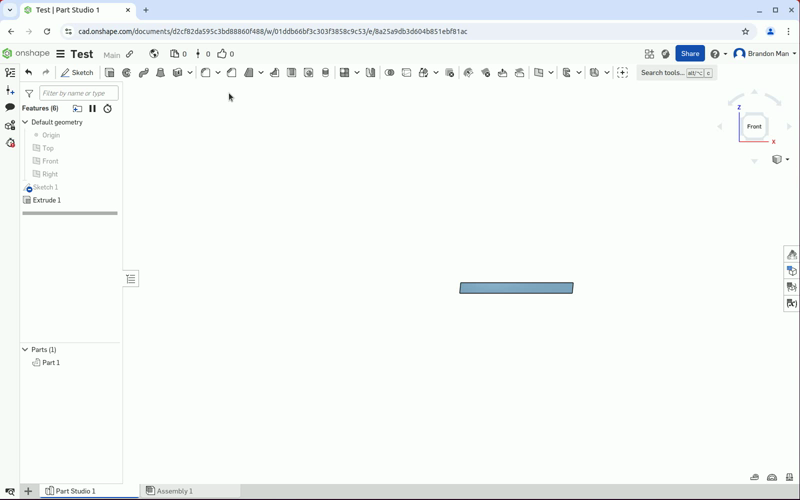
mouse_move(541, 75)
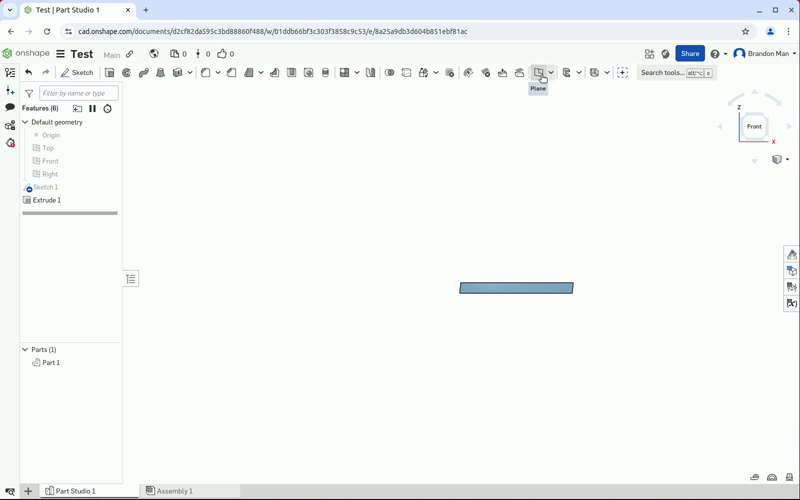
click(541, 75)
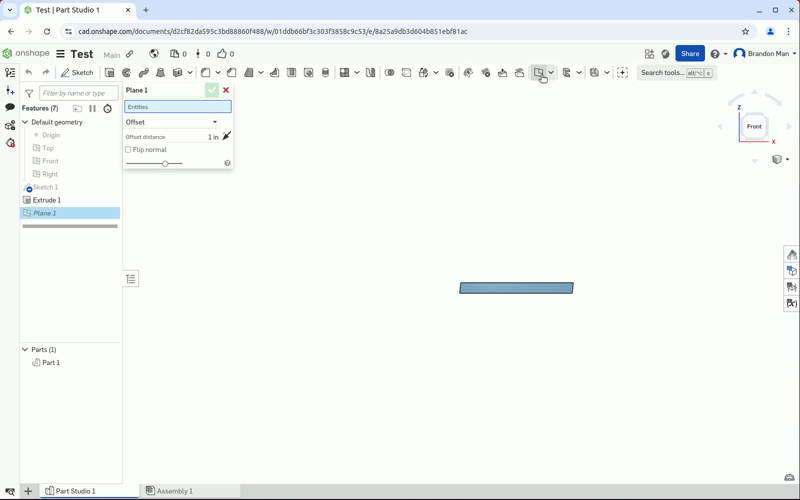
mouse_move(73, 163)
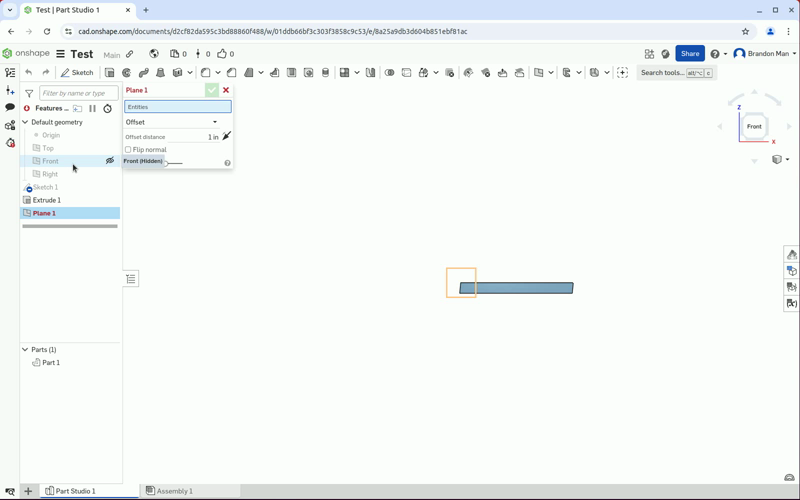
click(73, 163)
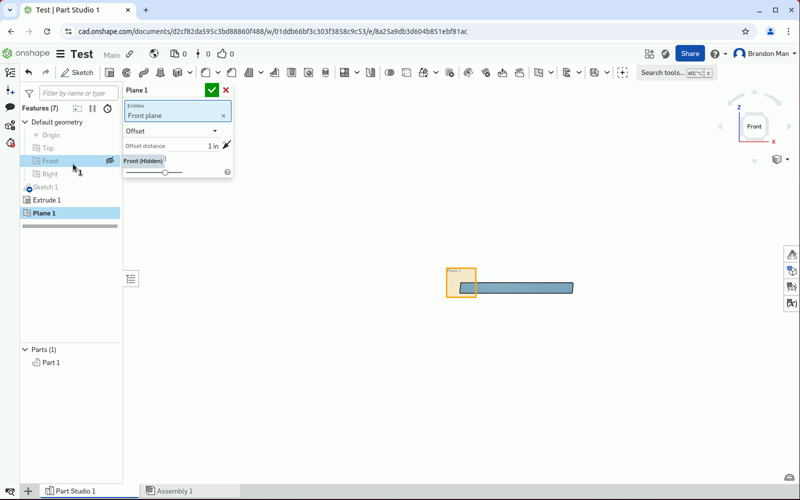
key(tab, 2)
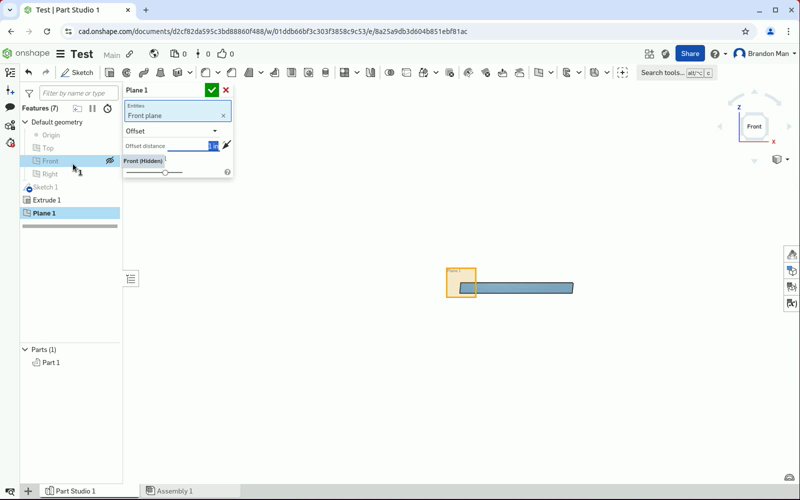
text(2.157)
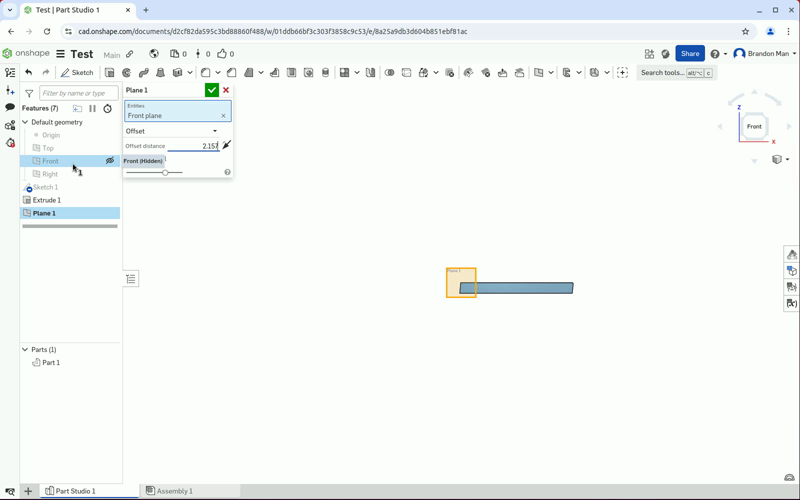
key(enter, 2)
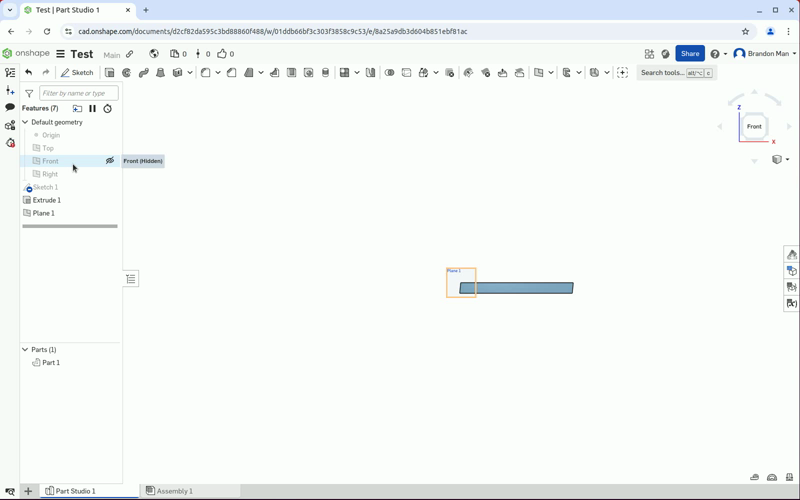
key(shift+s)
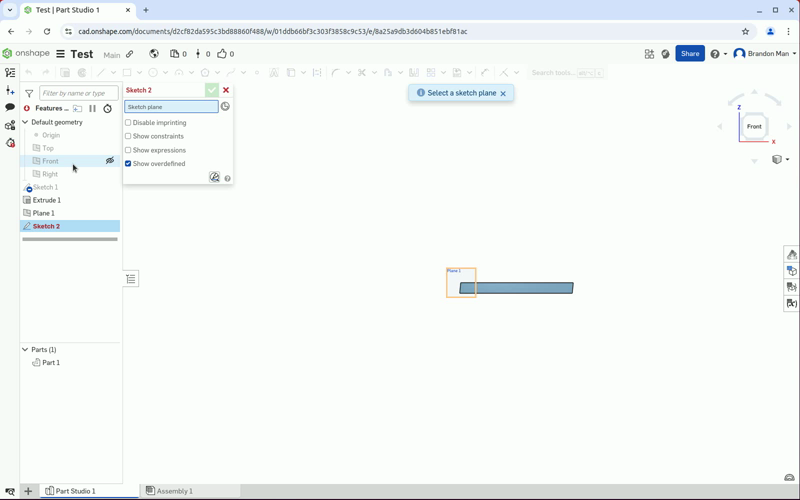
mouse_move(73, 215)
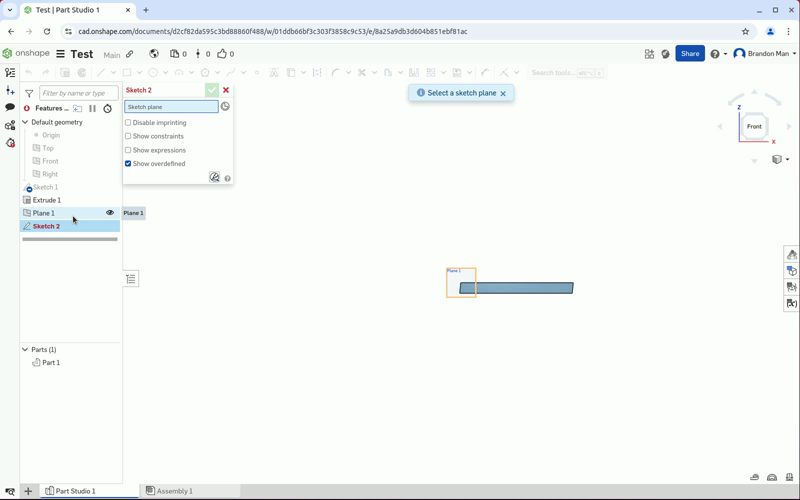
click(73, 215)
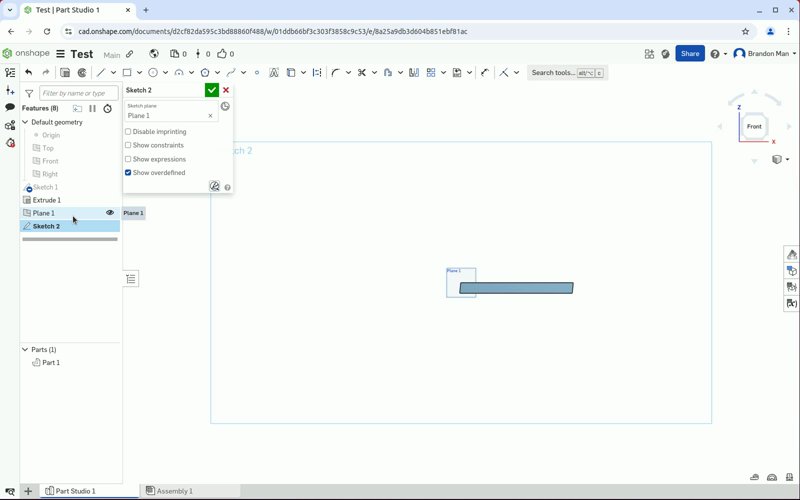
mouse_move(73, 352)
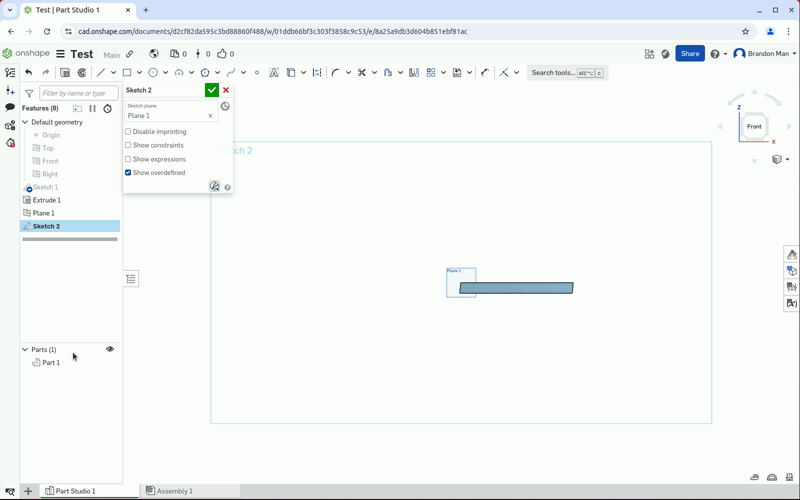
key(y)
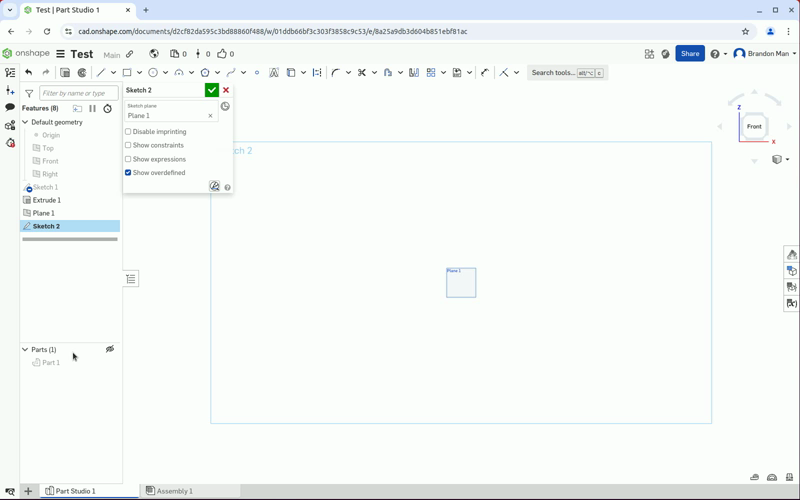
key(l)
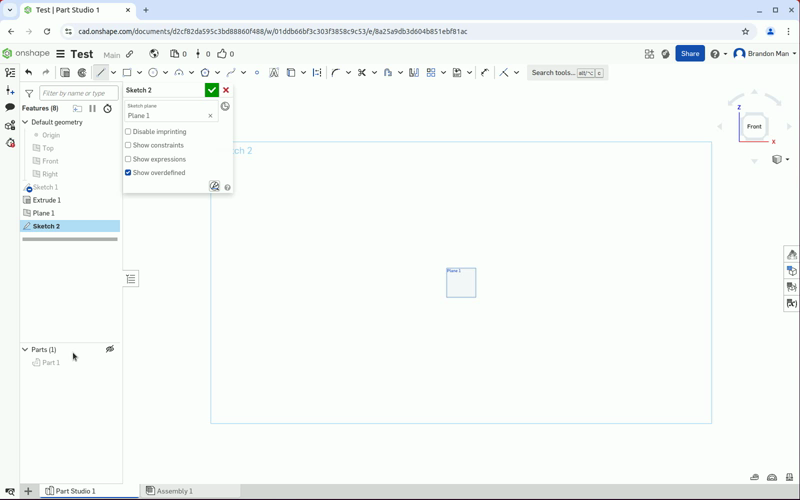
key_down(shift)
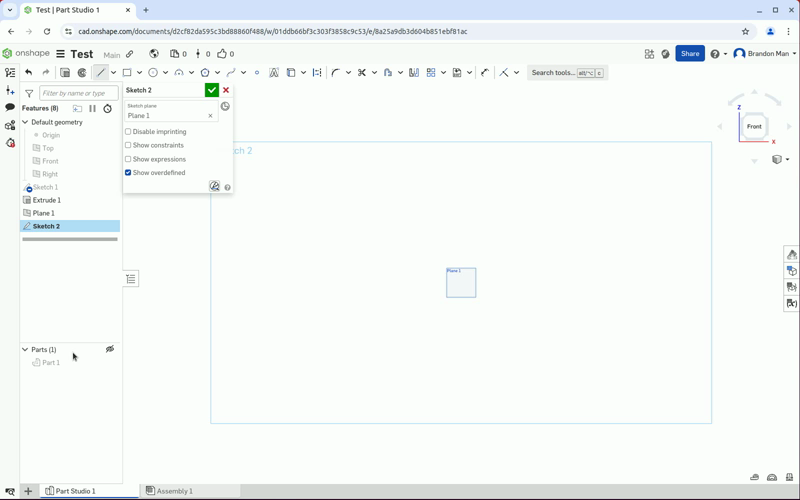
mouse_move(561, 293)
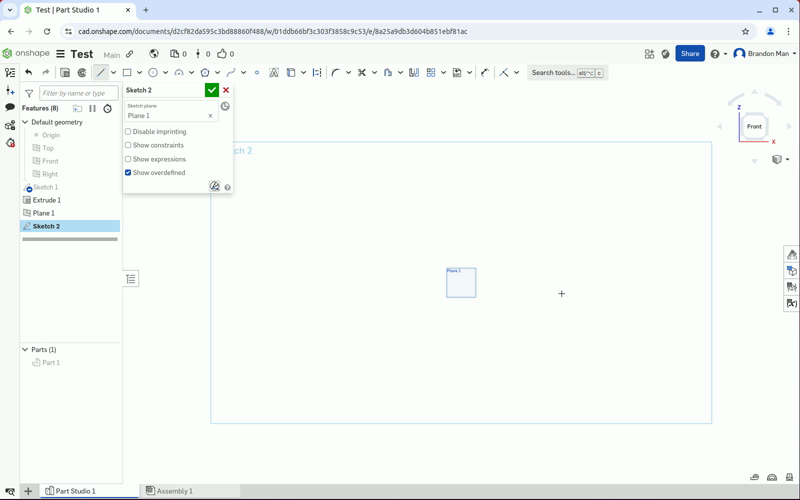
click(561, 293)
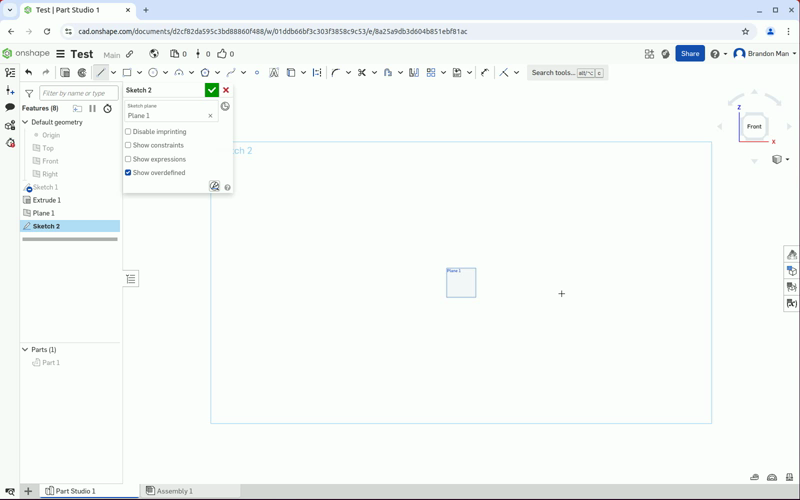
key_up(shift)
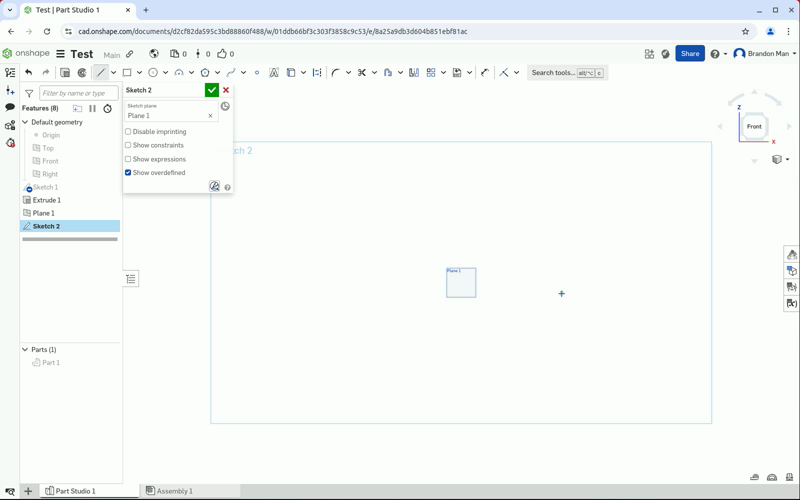
key_down(shift)
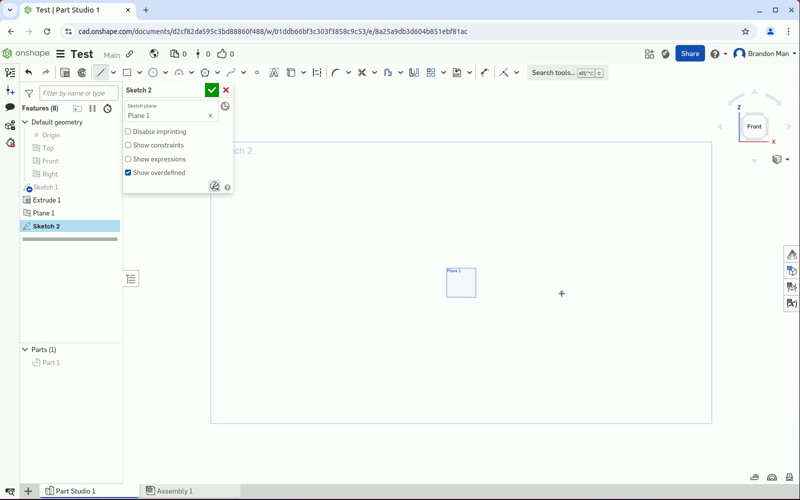
mouse_move(589, 293)
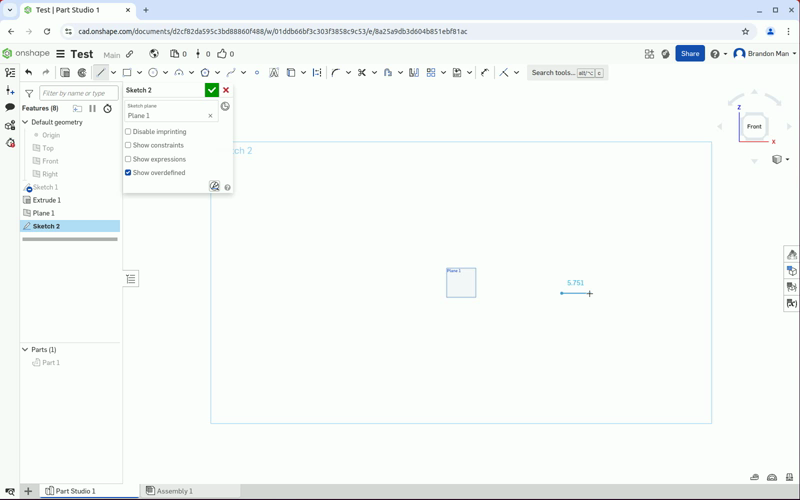
mouse_move(573, 293)
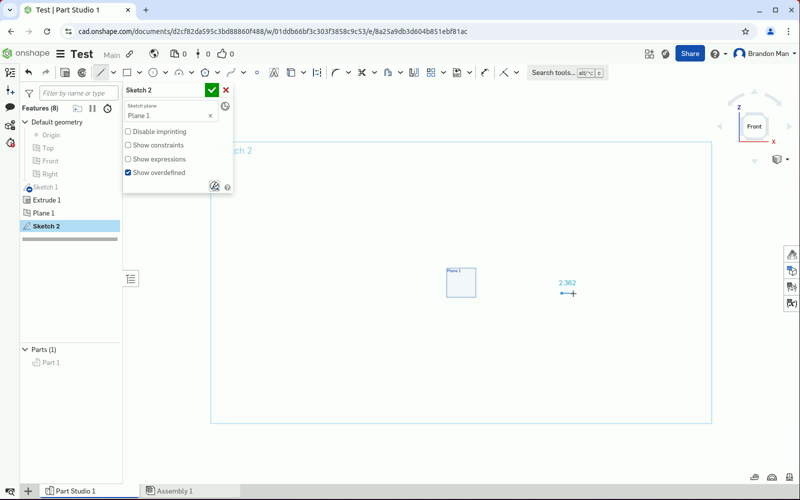
click(573, 293)
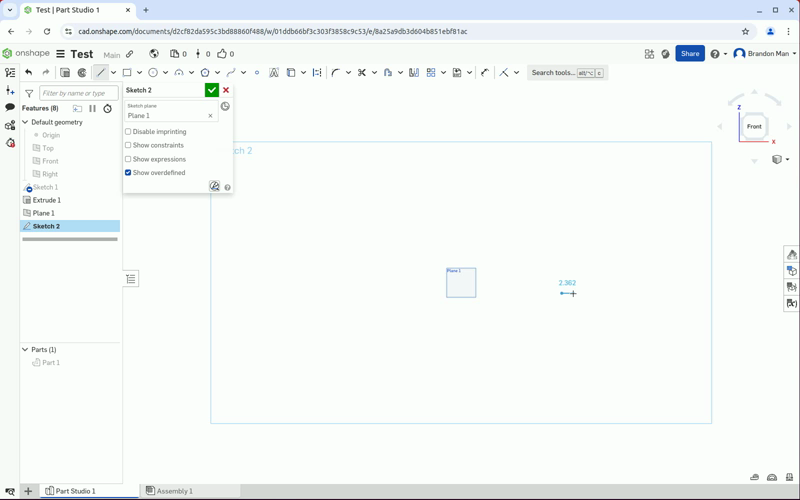
key_up(shift)
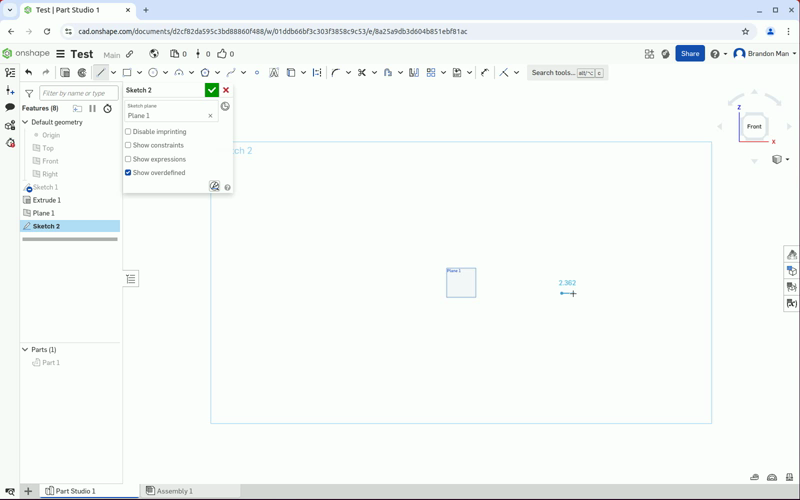
key_down(shift)
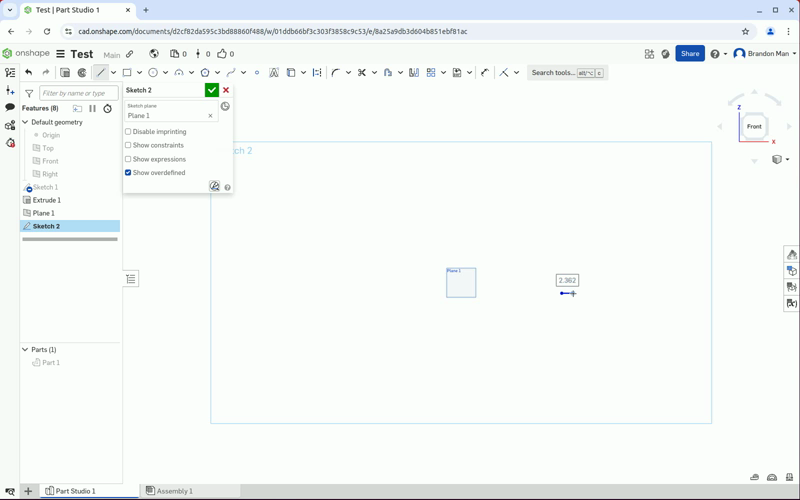
mouse_move(589, 293)
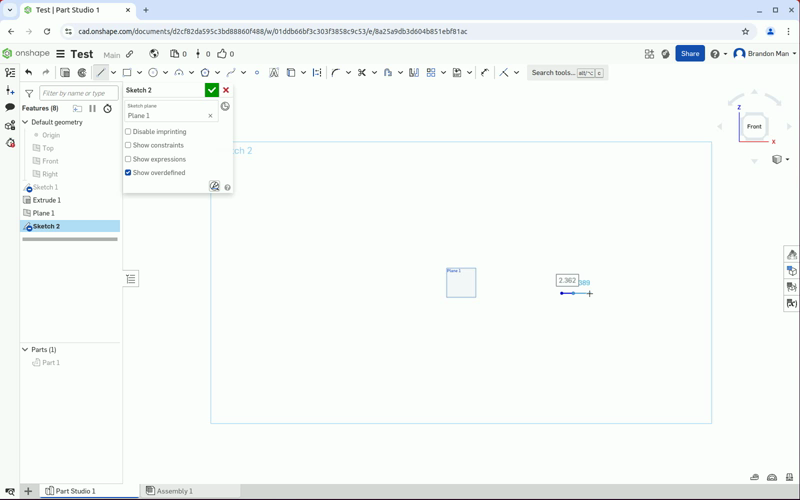
mouse_move(574, 281)
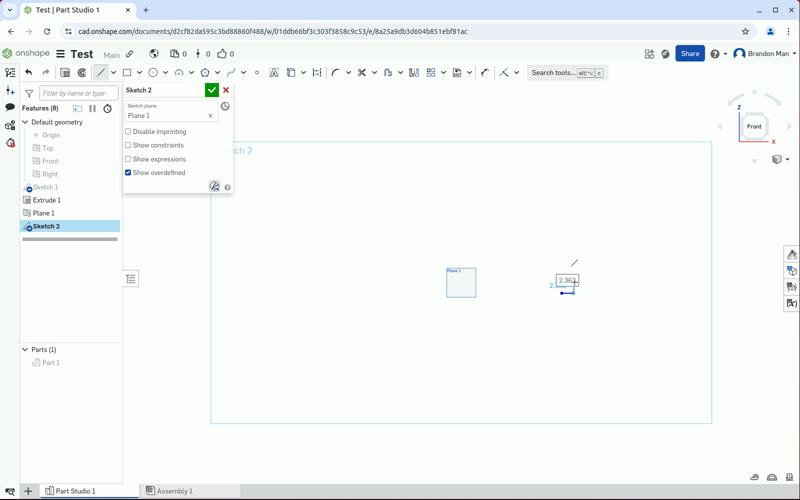
click(574, 281)
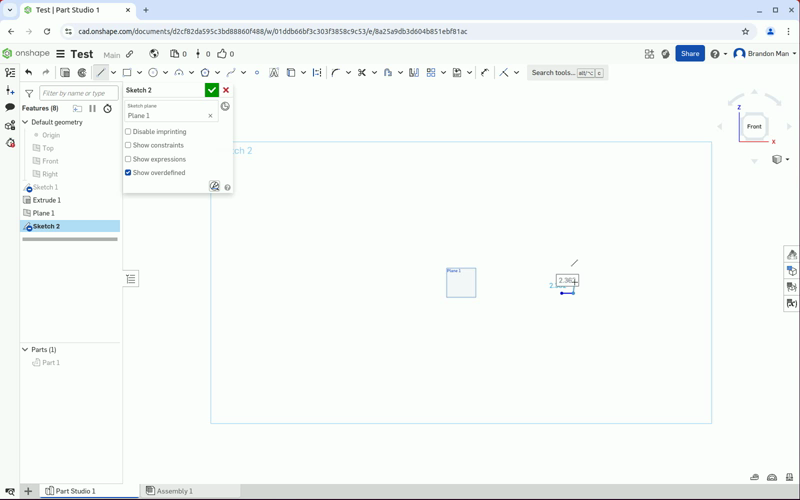
key_up(shift)
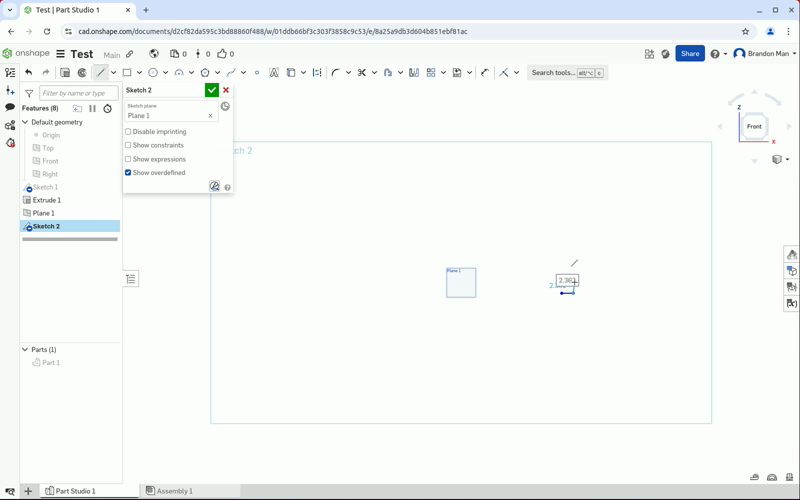
key_down(shift)
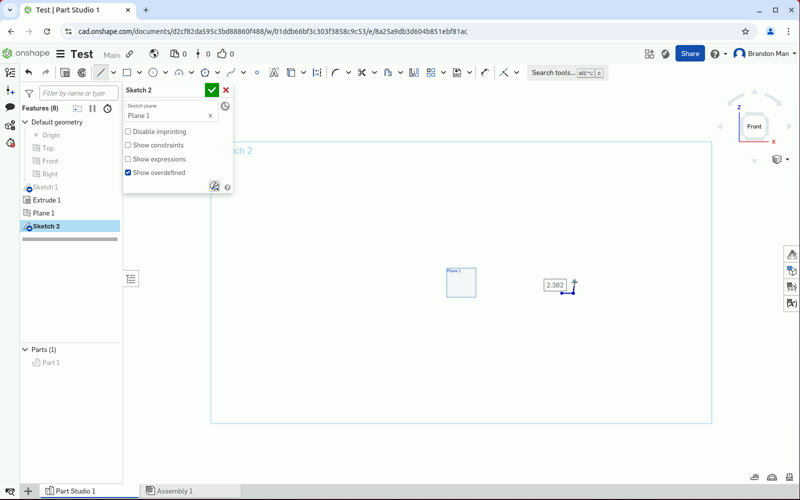
mouse_move(589, 281)
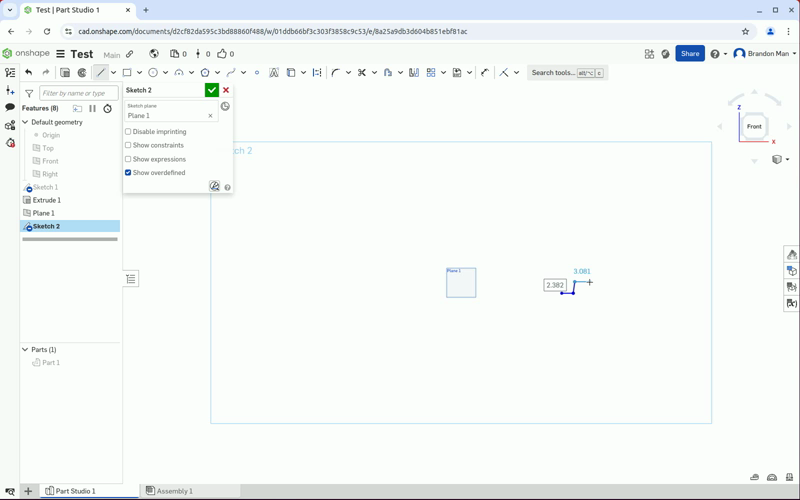
mouse_move(562, 281)
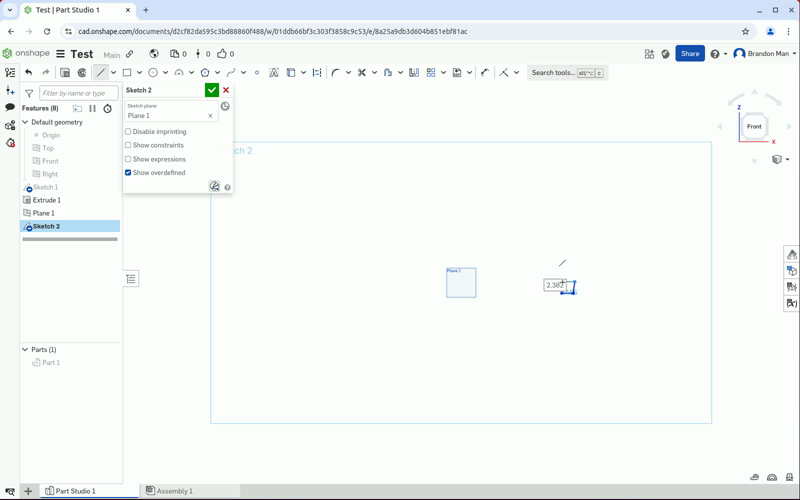
click(562, 281)
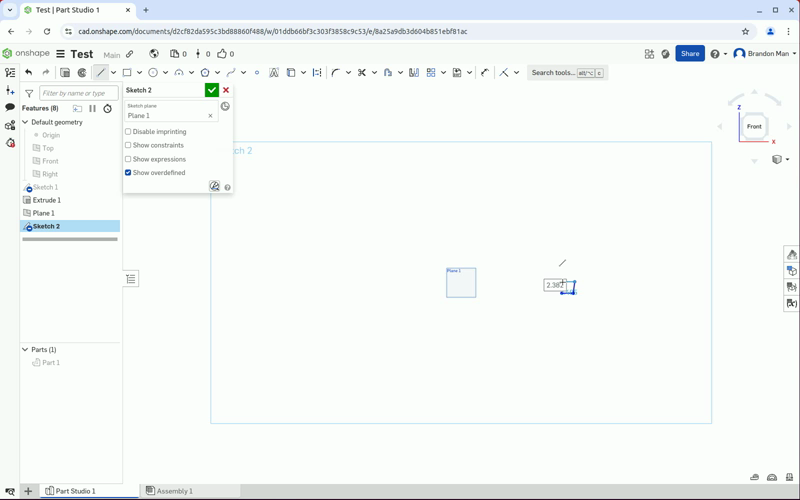
key_up(shift)
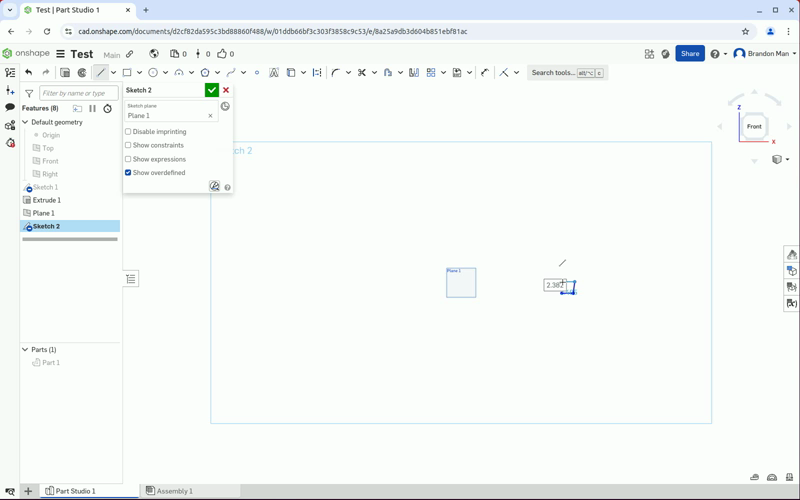
mouse_move(589, 281)
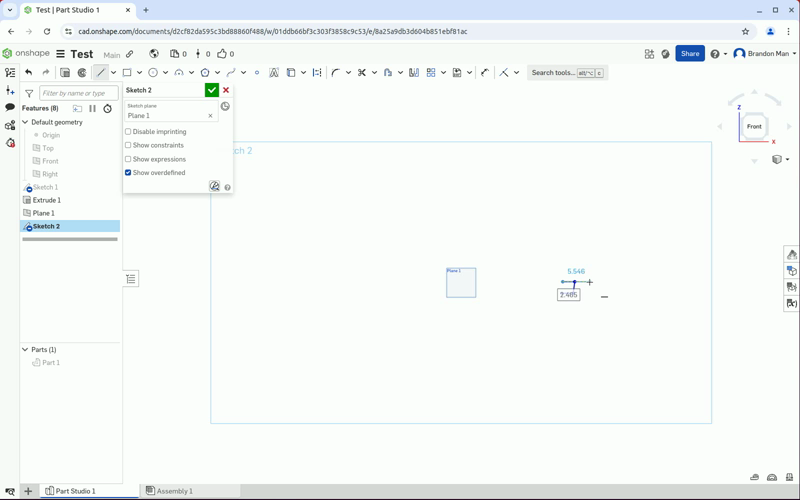
key_down(shift)
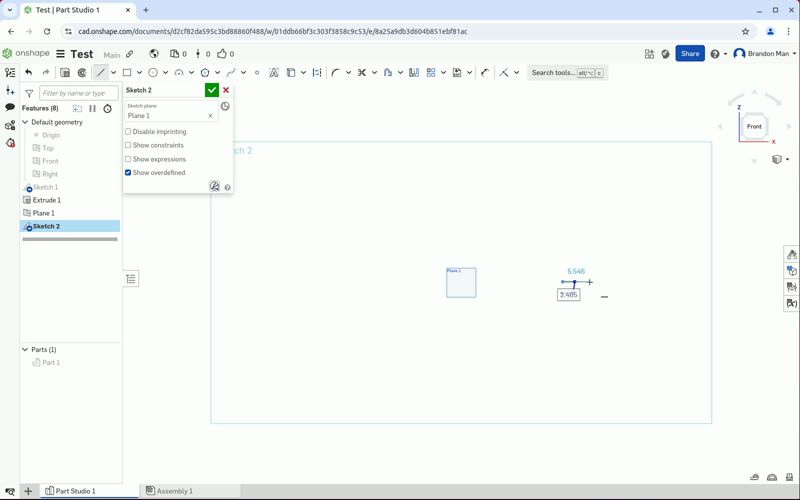
mouse_move(561, 293)
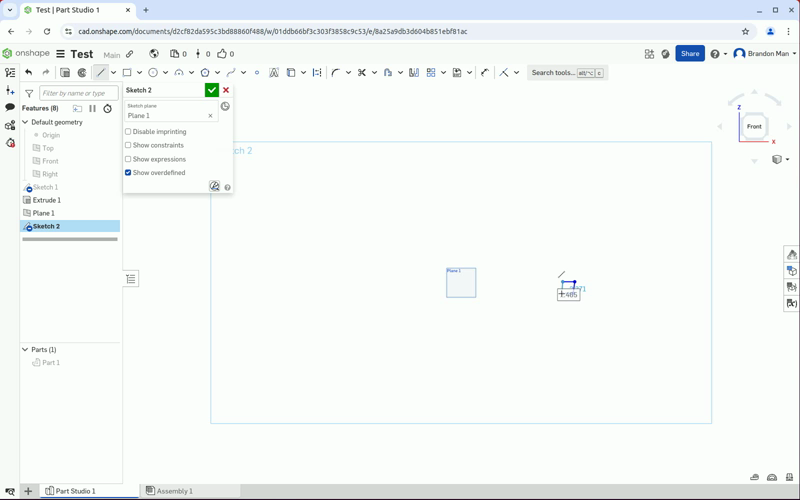
key_up(shift)
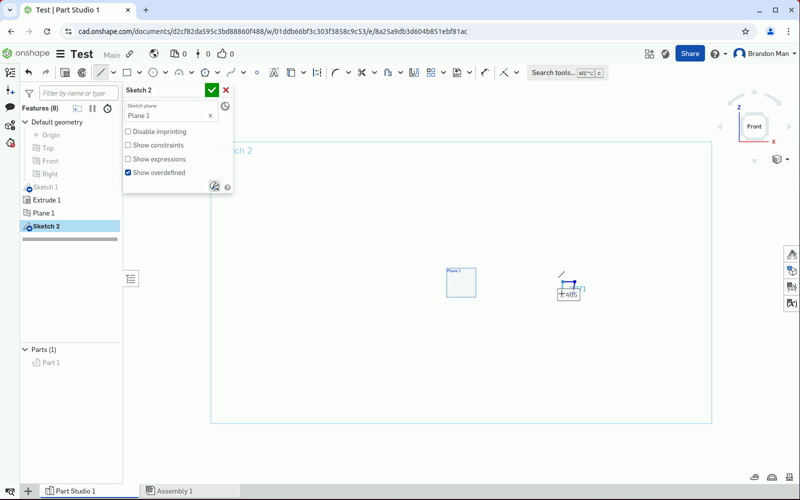
click(561, 293)
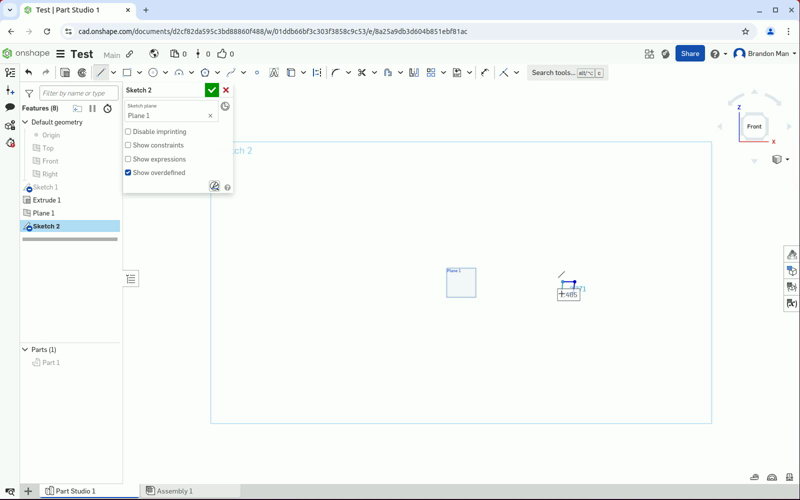
key(esc)
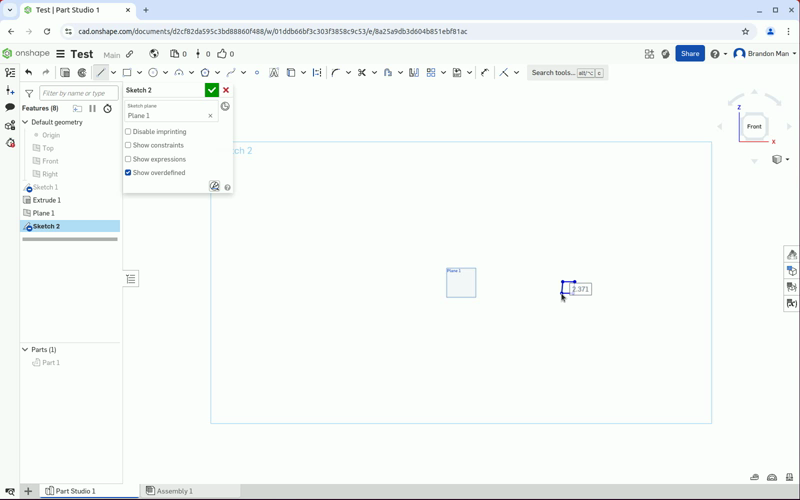
mouse_move(564, 282)
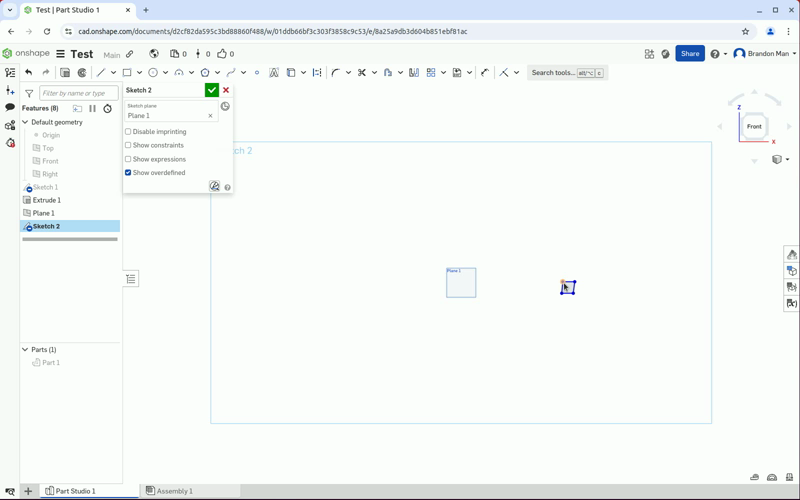
scroll(6)
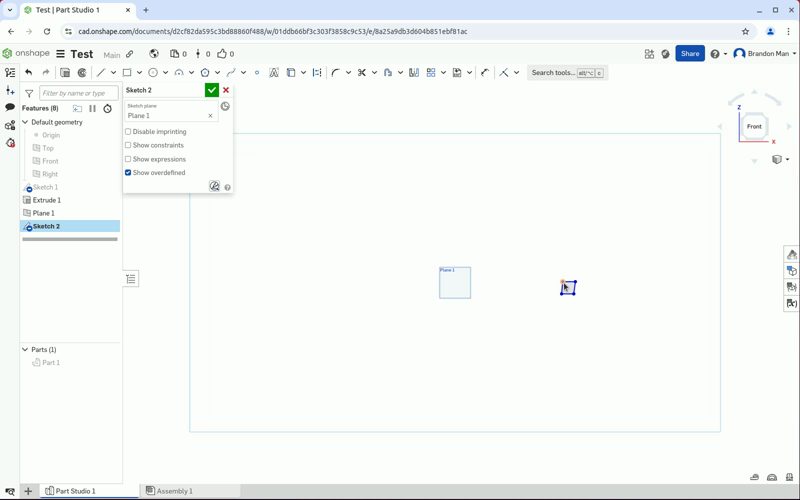
scroll(6)
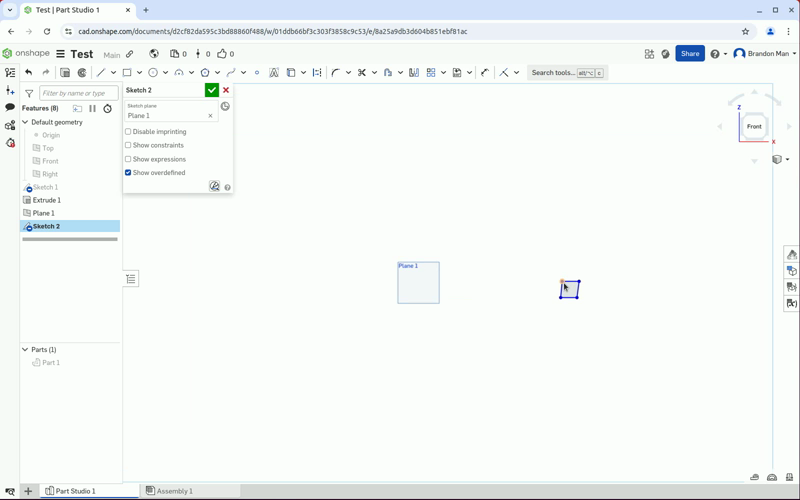
scroll(6)
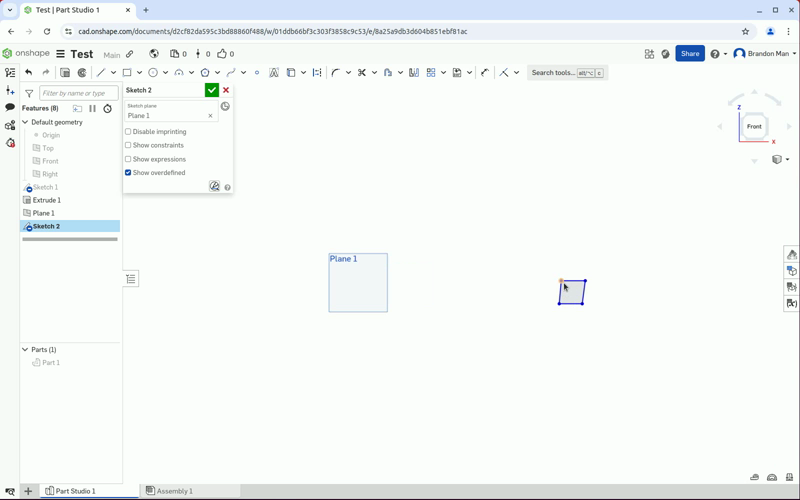
scroll(6)
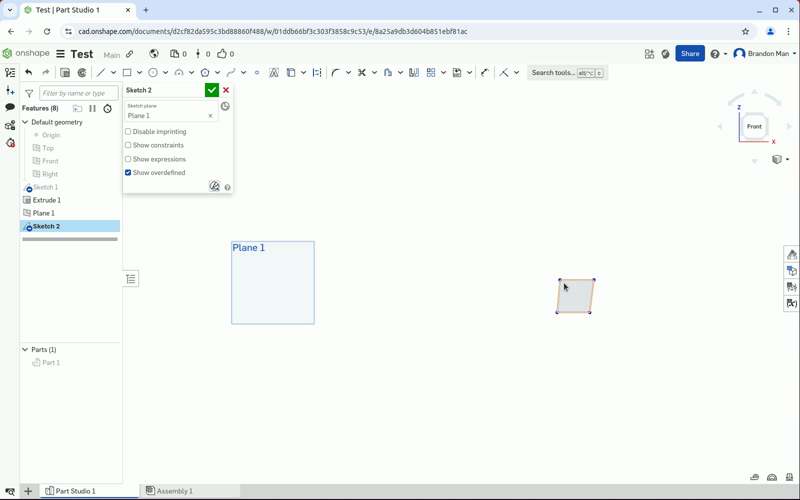
scroll(6)
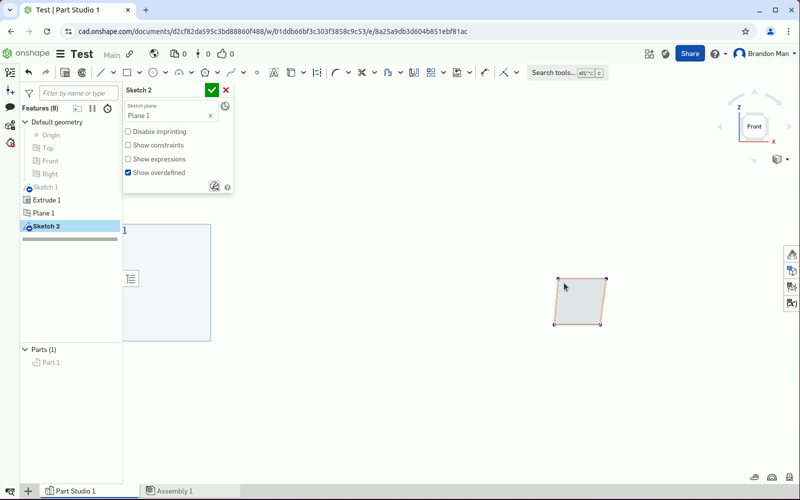
scroll(6)
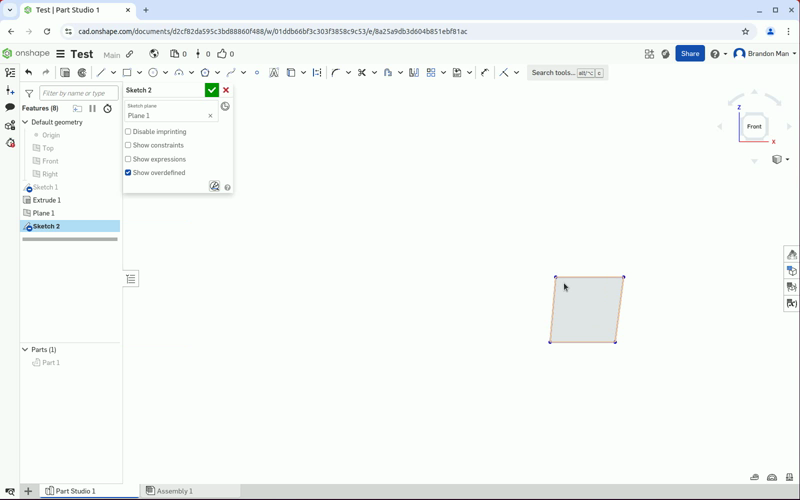
scroll(6)
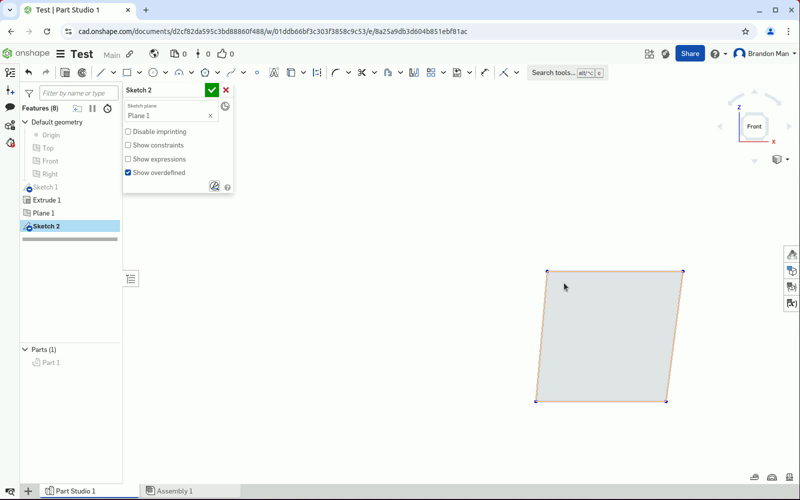
click(564, 282)
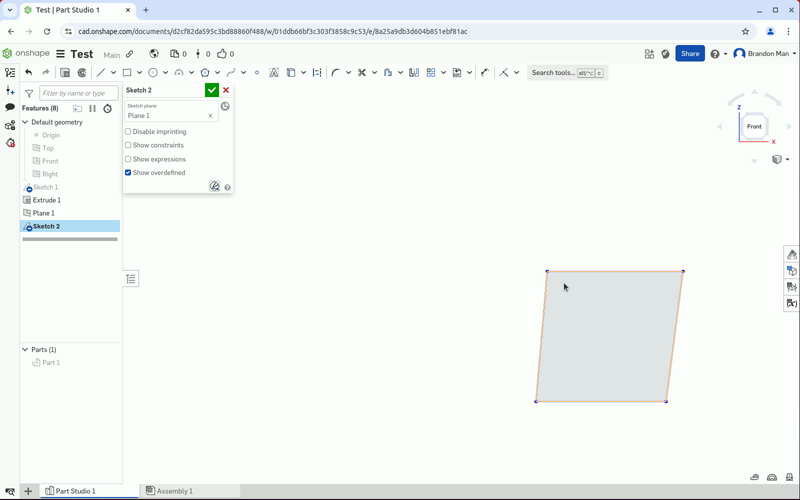
scroll(-6)
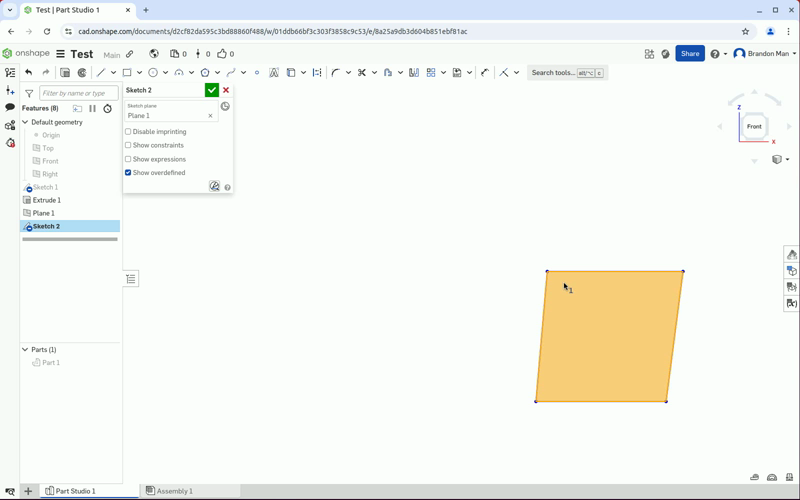
scroll(-6)
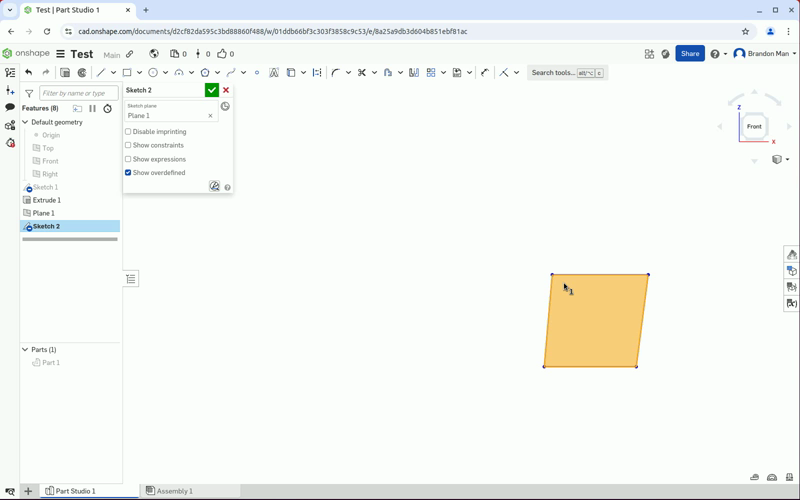
scroll(-6)
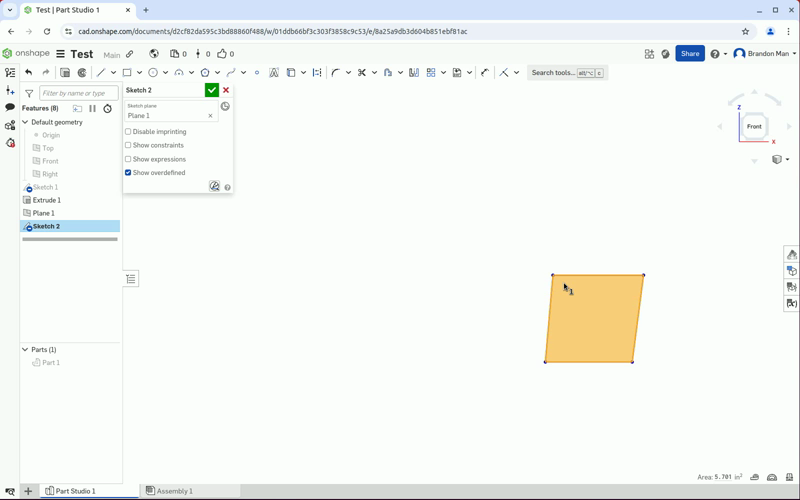
scroll(-6)
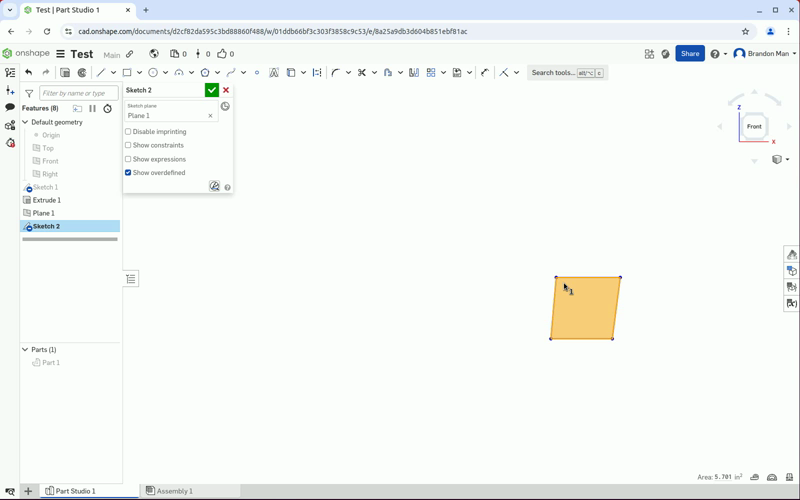
scroll(-6)
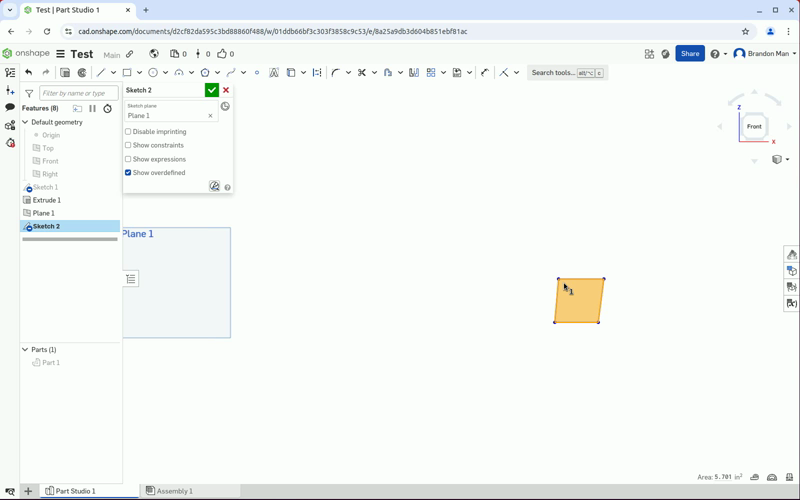
scroll(-6)
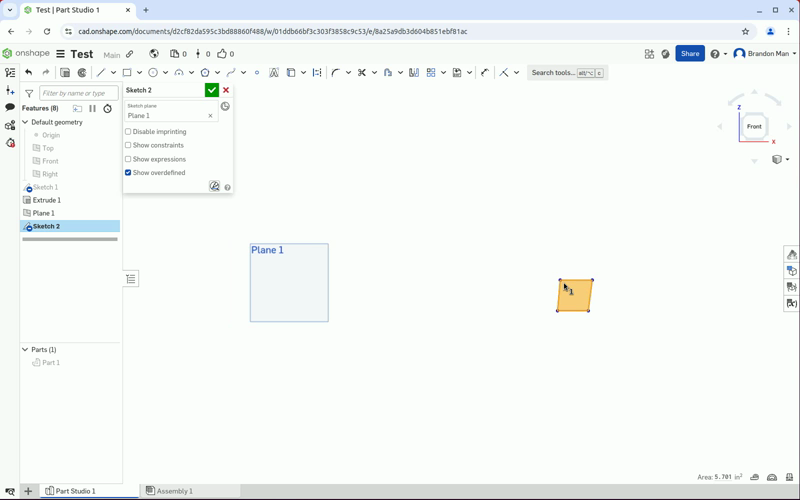
scroll(-6)
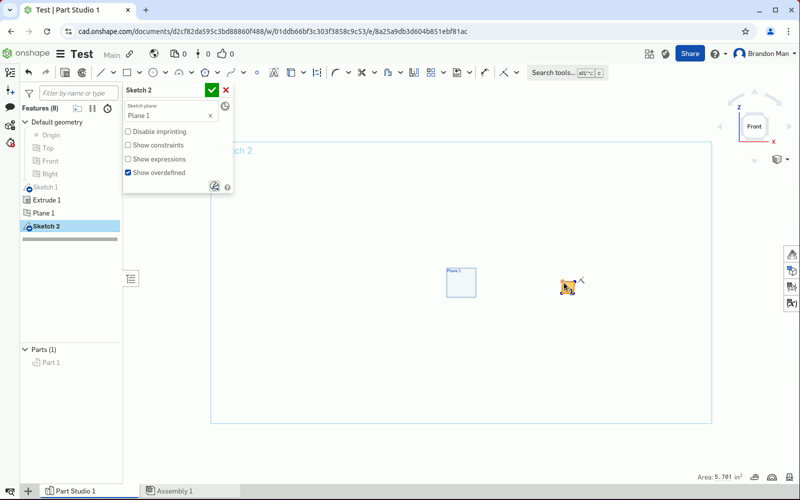
mouse_move(73, 352)
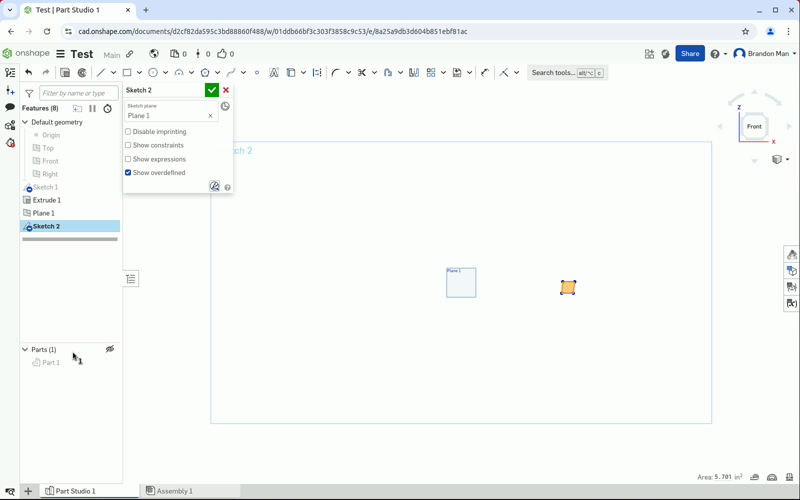
key(shift+y)
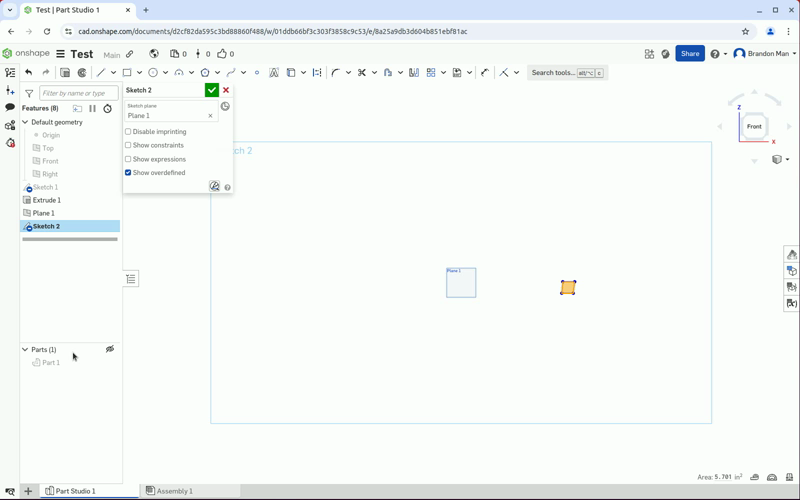
key(shift+e)
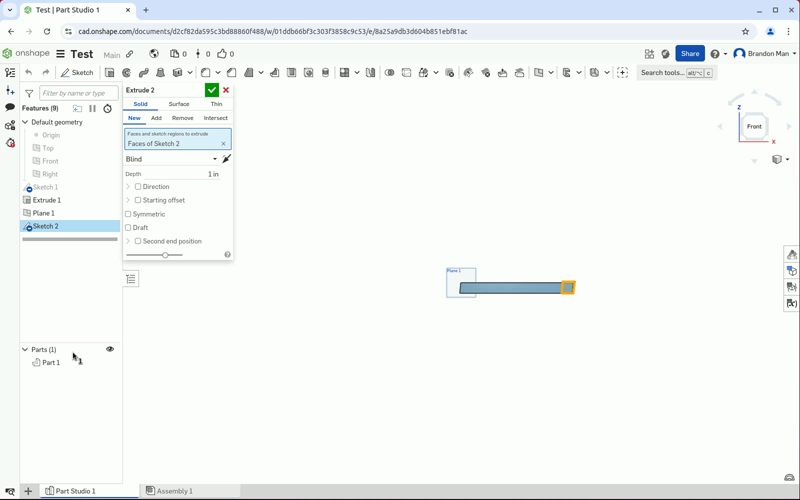
mouse_move(143, 106)
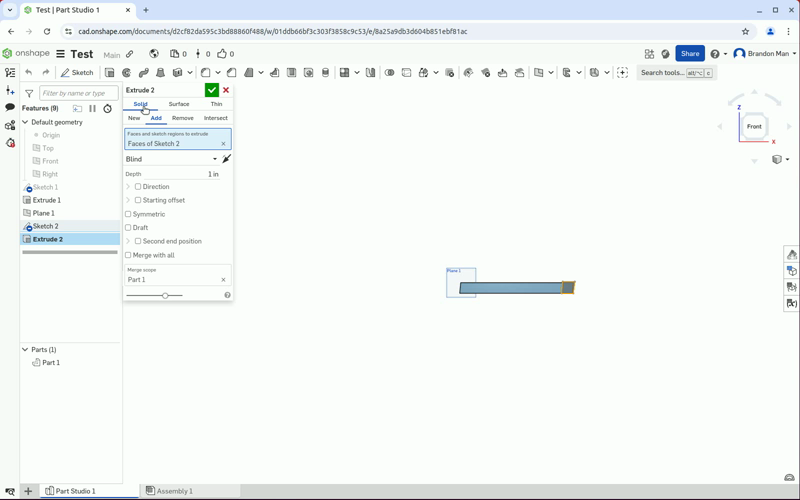
click(143, 106)
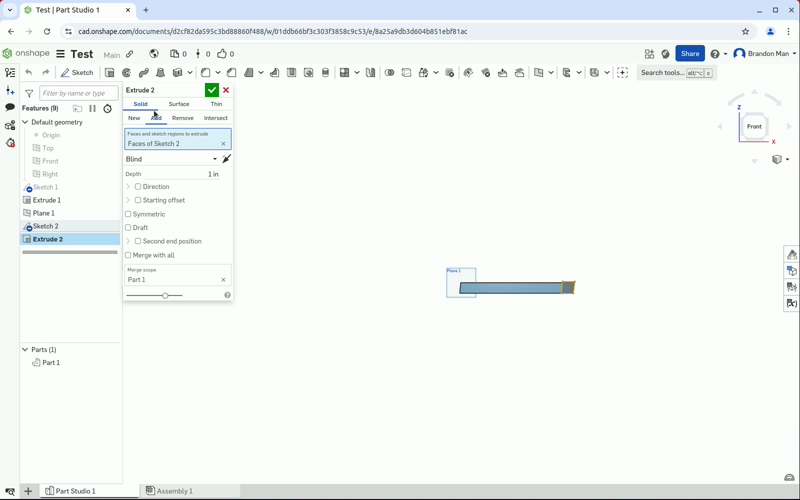
mouse_move(186, 120)
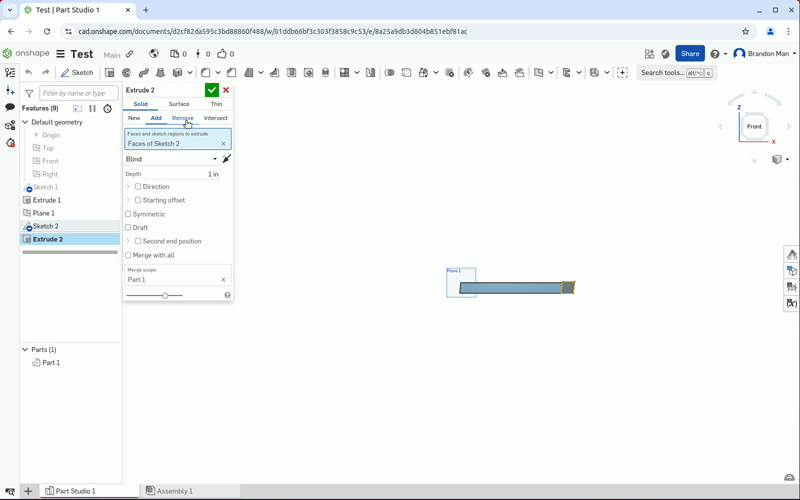
click(186, 120)
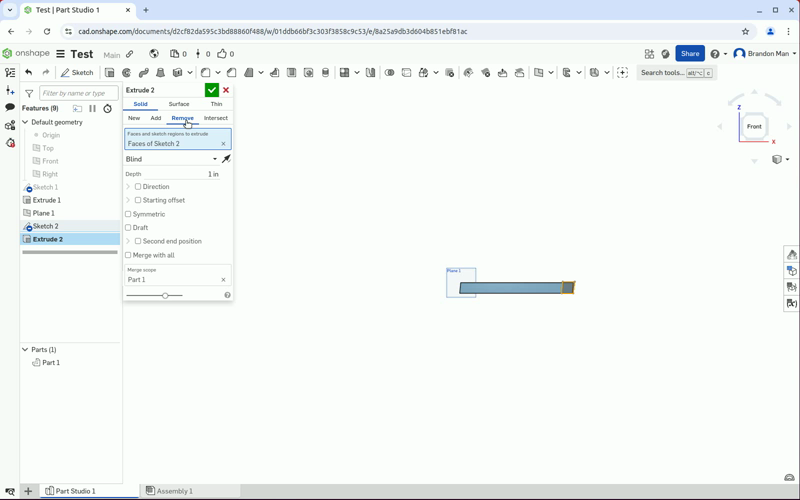
key(tab, 4)
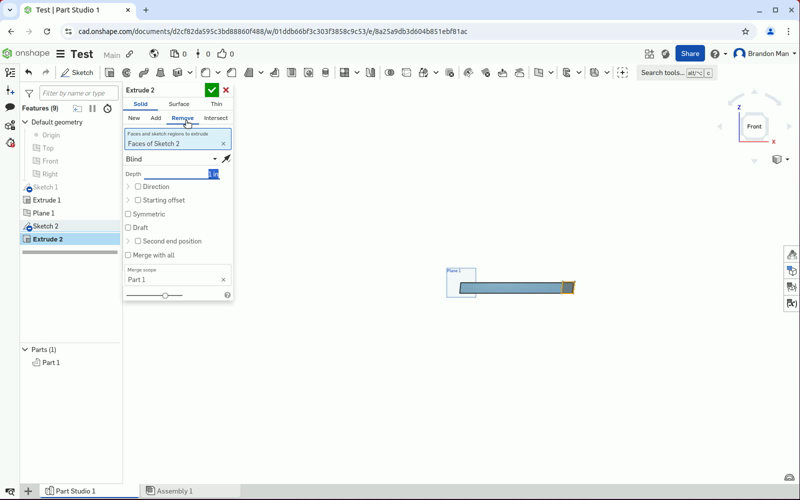
text(1.204)
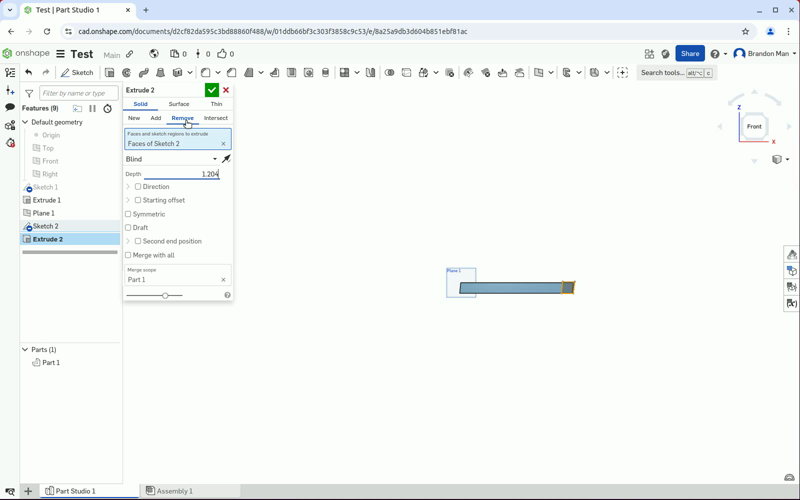
key(tab, 6)
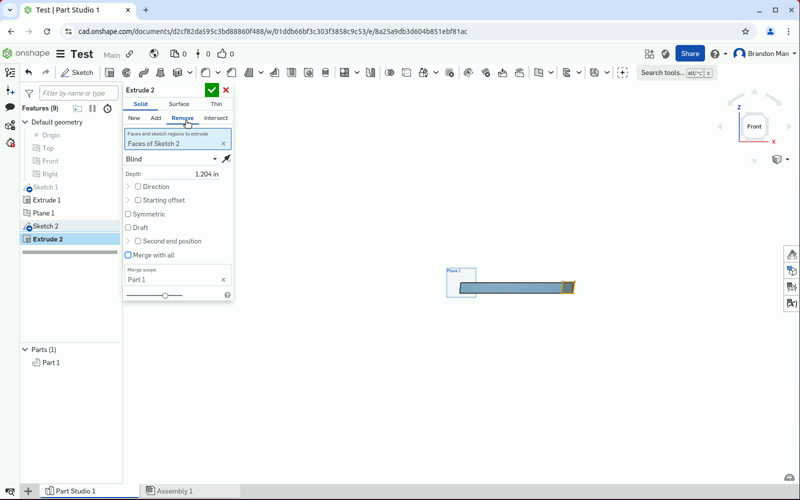
key(space)
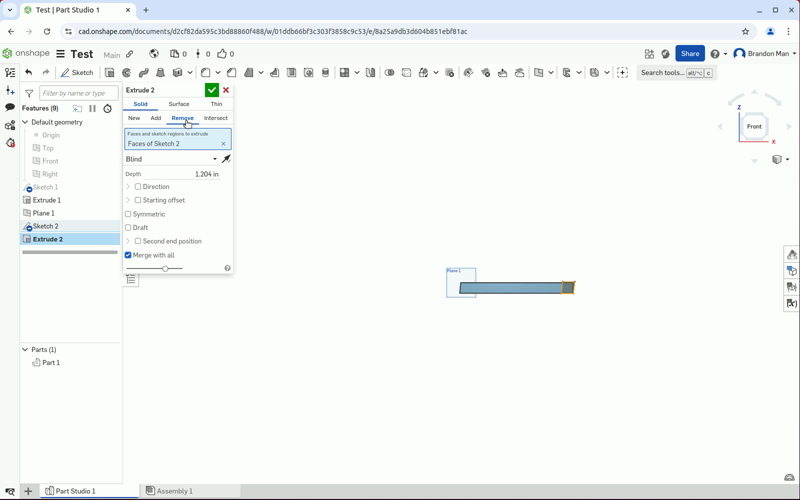
key(enter)
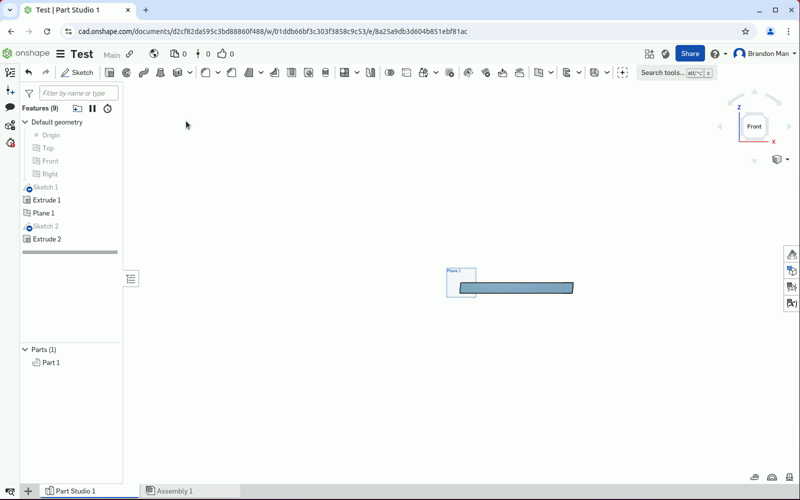
key(shift+h)
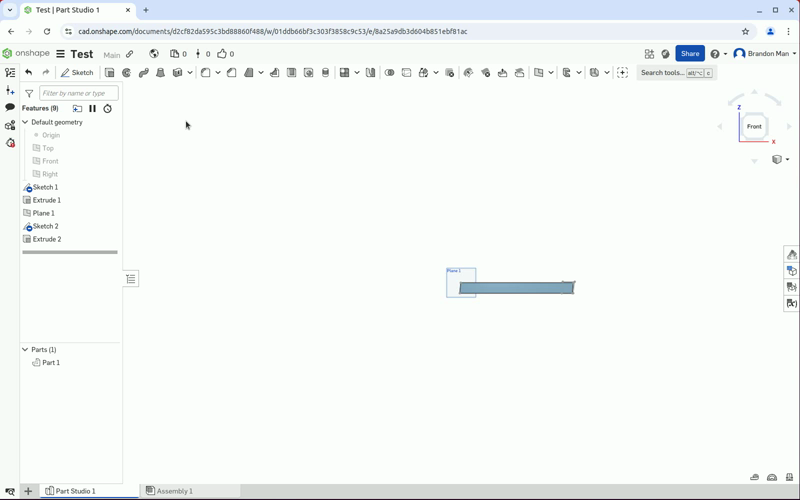
key(shift+h)
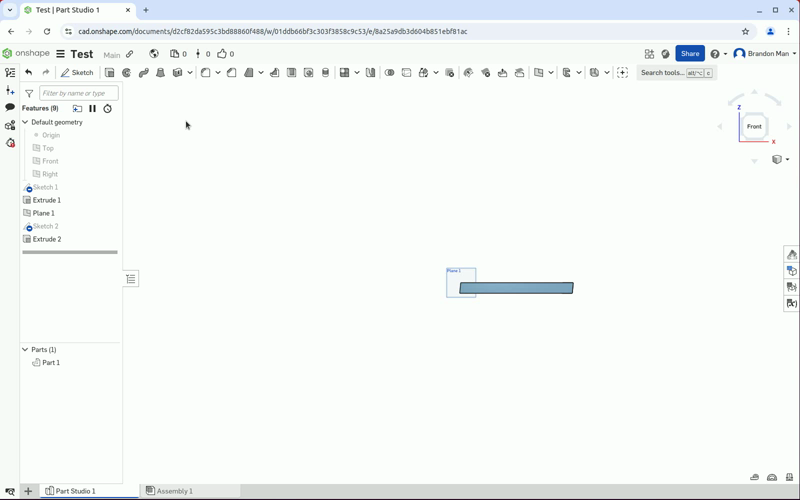
mouse_move(73, 189)
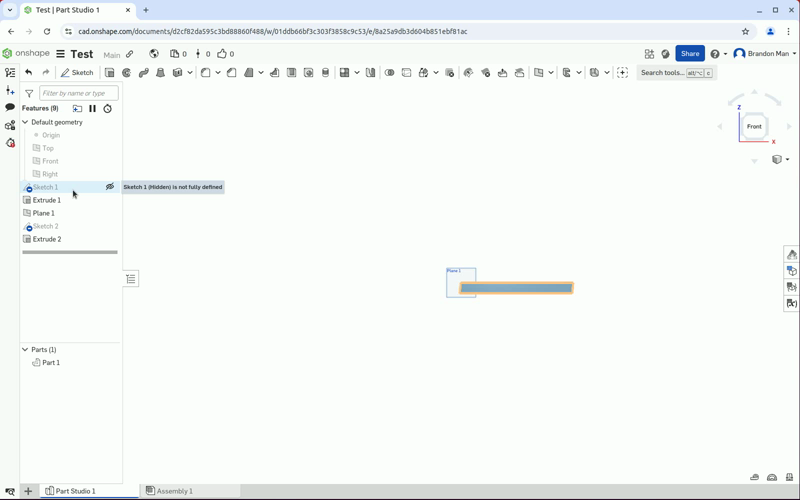
click(73, 189)
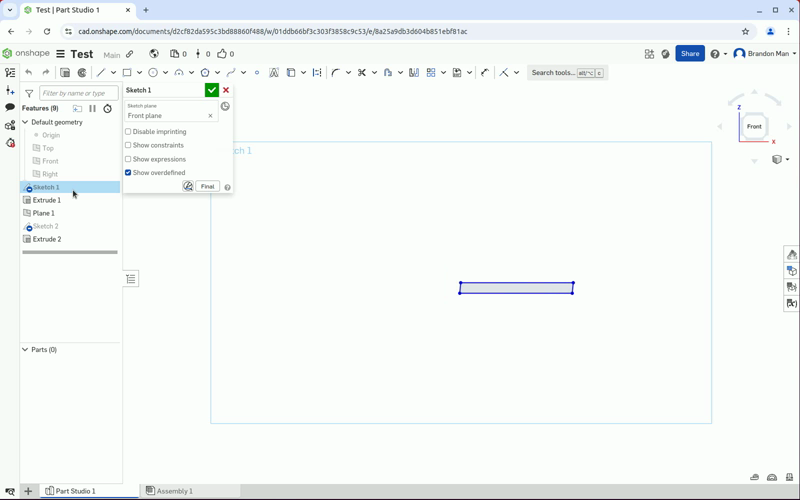
mouse_move(229, 92)
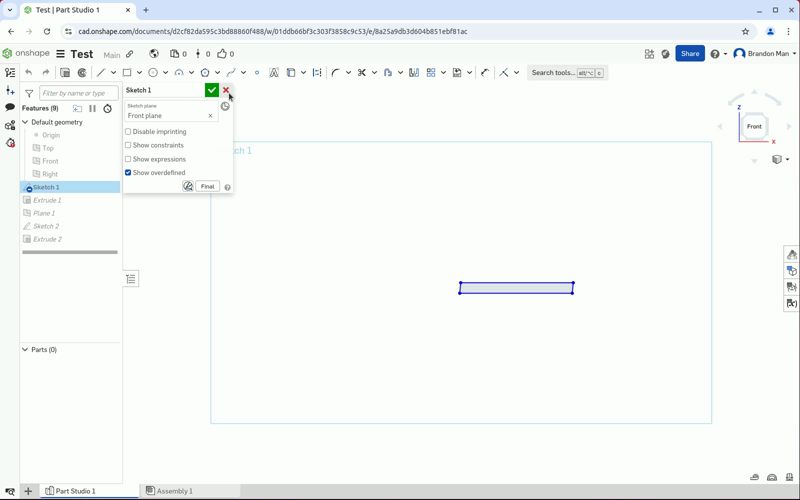
click(229, 92)
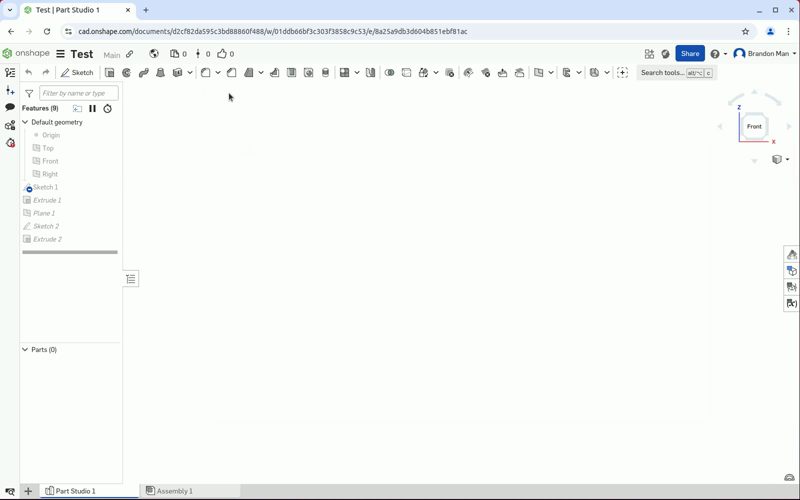
key(shift+s)
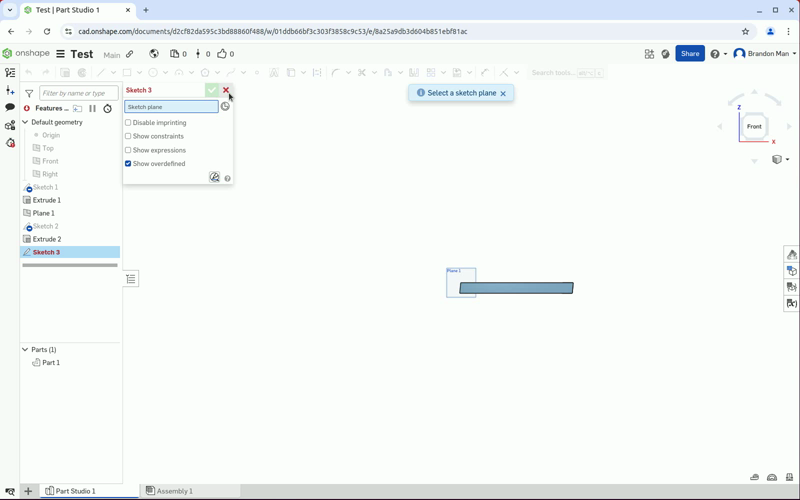
mouse_move(73, 215)
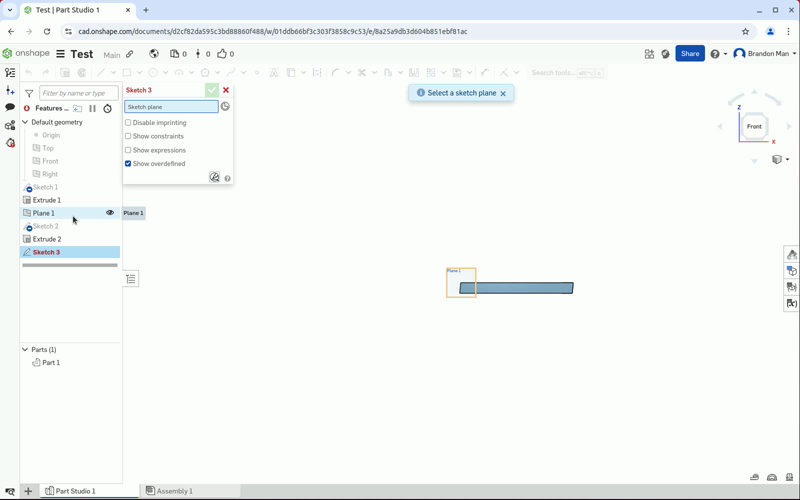
click(73, 215)
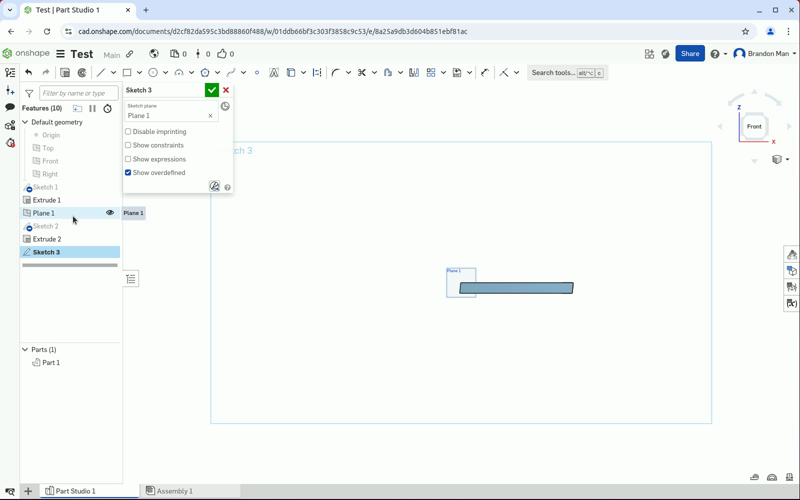
mouse_move(73, 352)
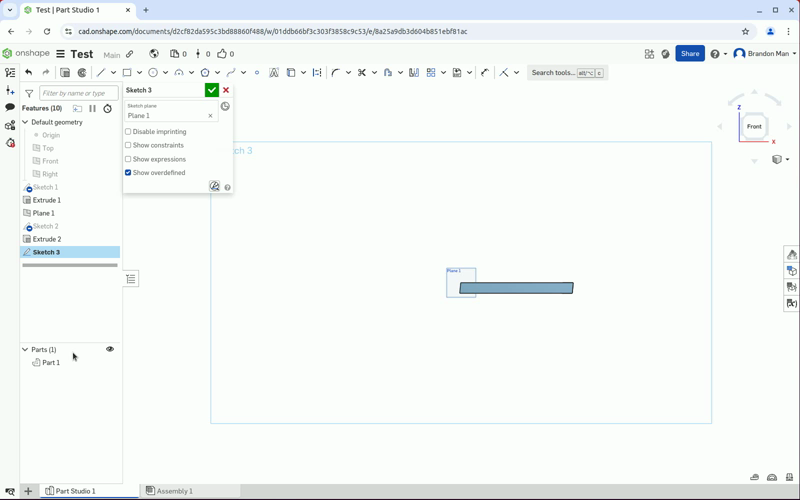
key(y)
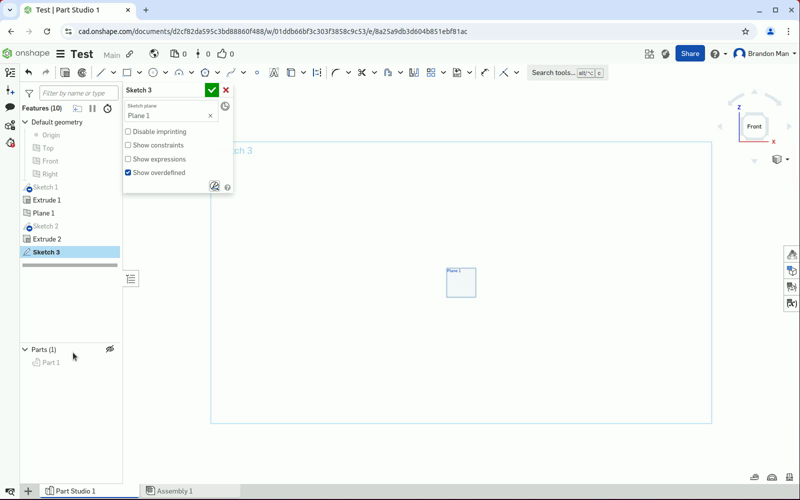
key(l)
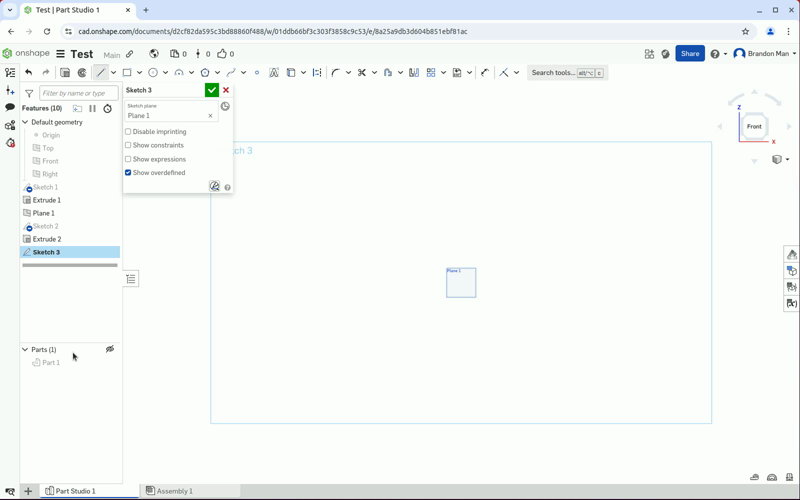
key_down(shift)
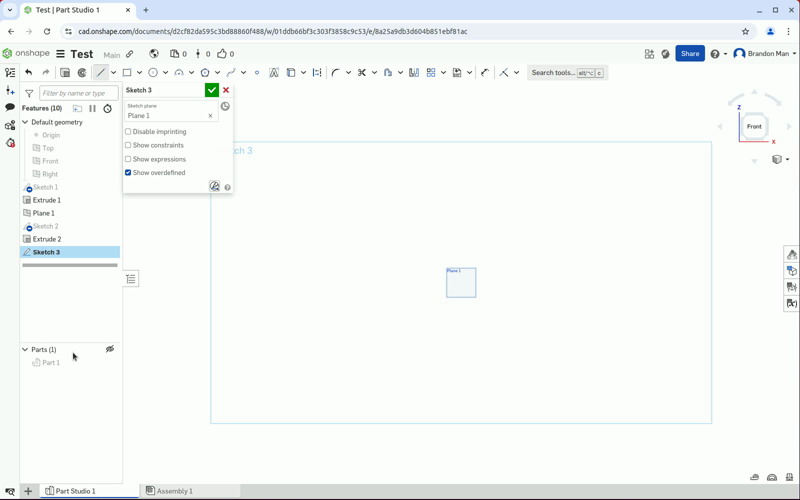
mouse_move(459, 293)
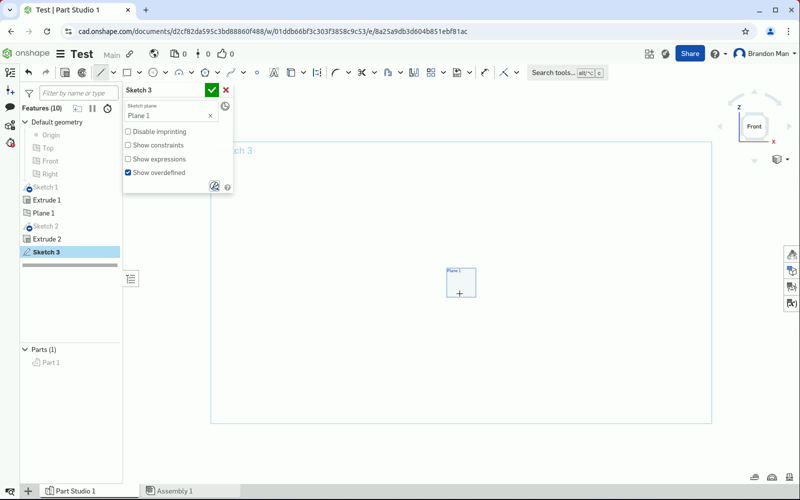
click(459, 293)
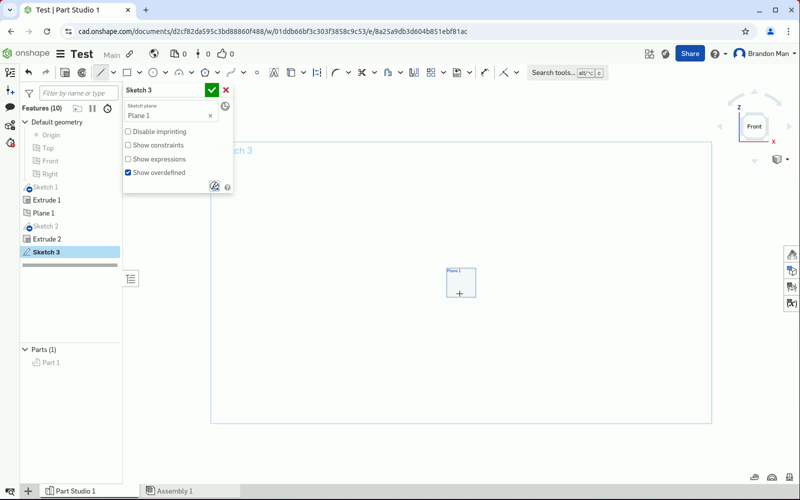
key_up(shift)
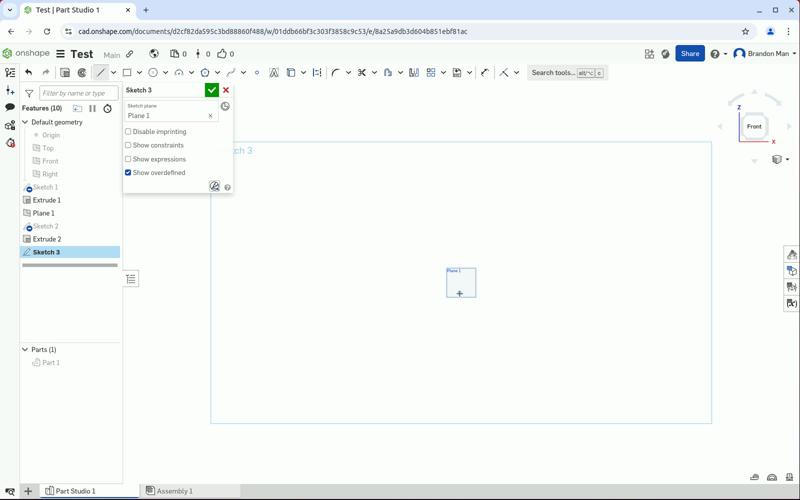
key_down(shift)
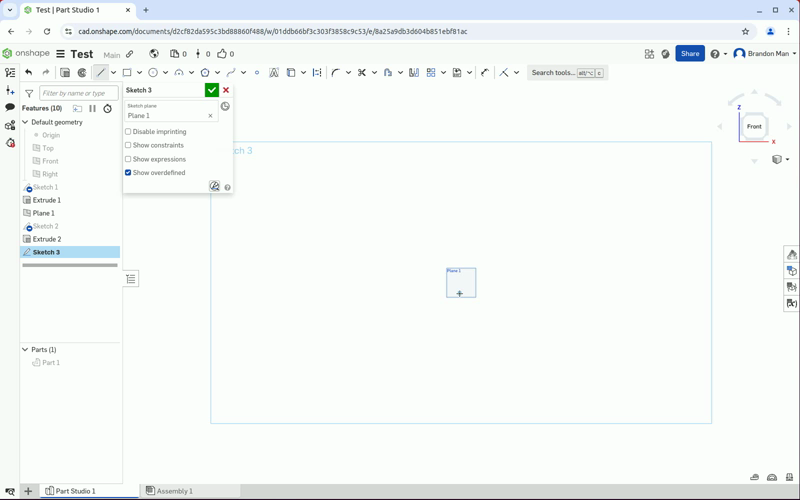
mouse_move(489, 293)
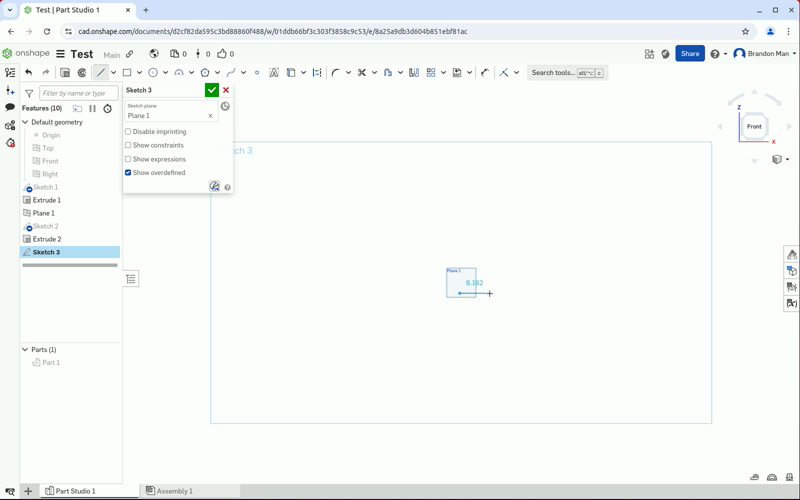
mouse_move(471, 293)
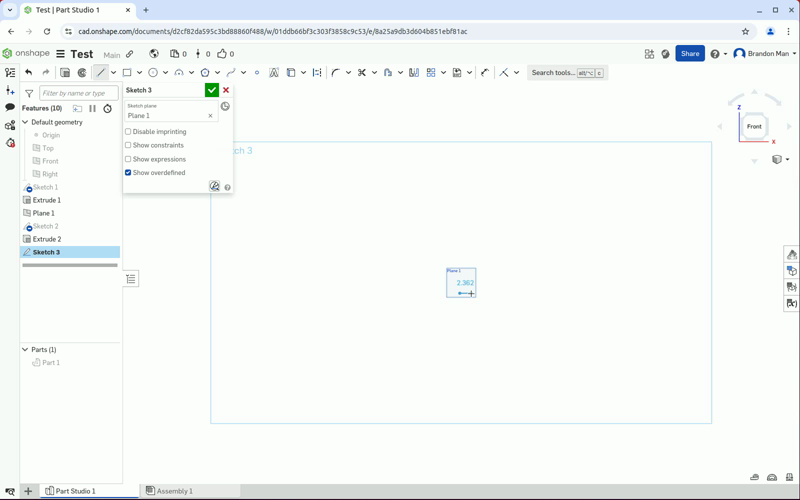
click(471, 293)
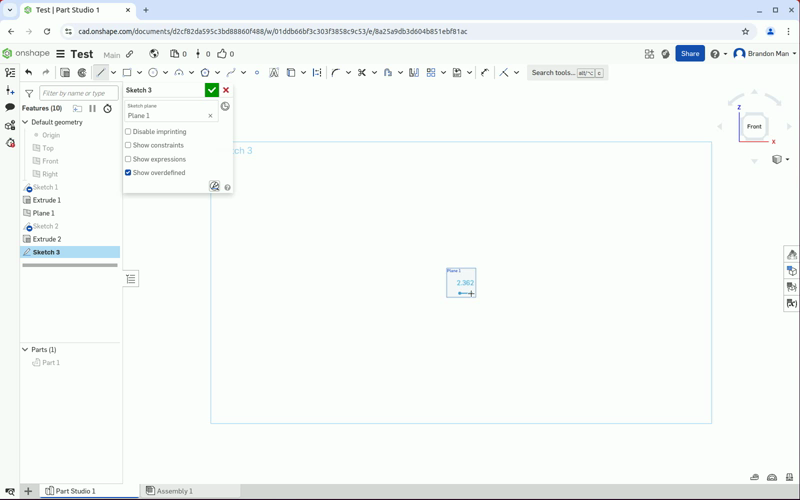
key_up(shift)
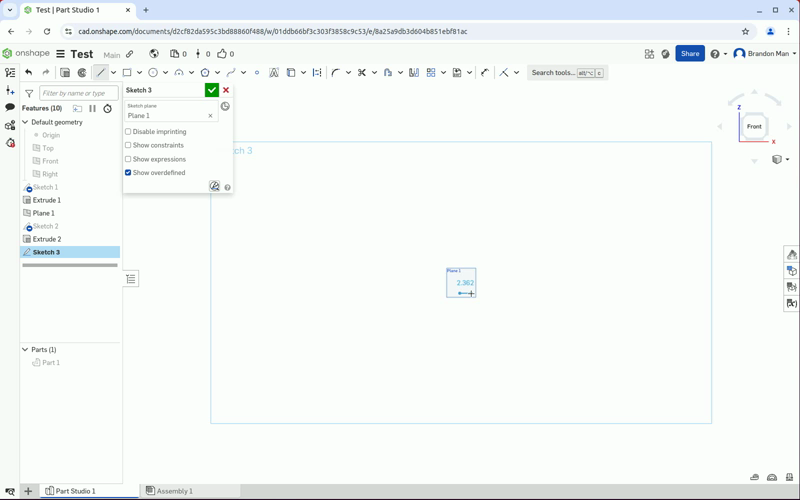
key_down(shift)
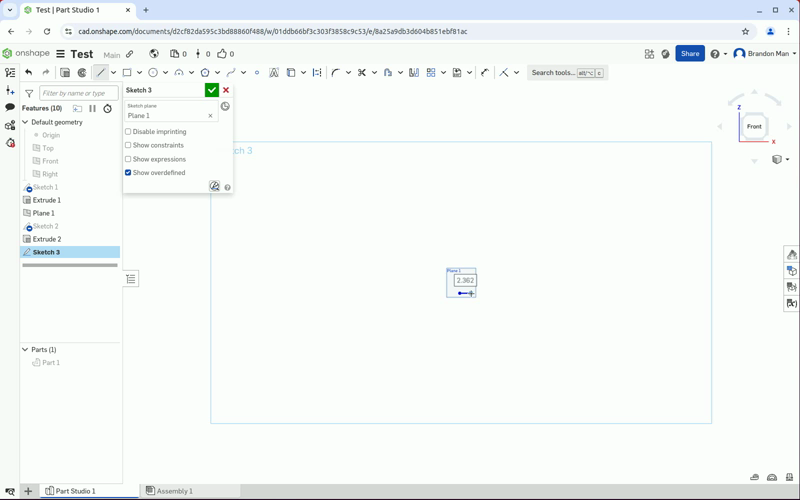
mouse_move(501, 293)
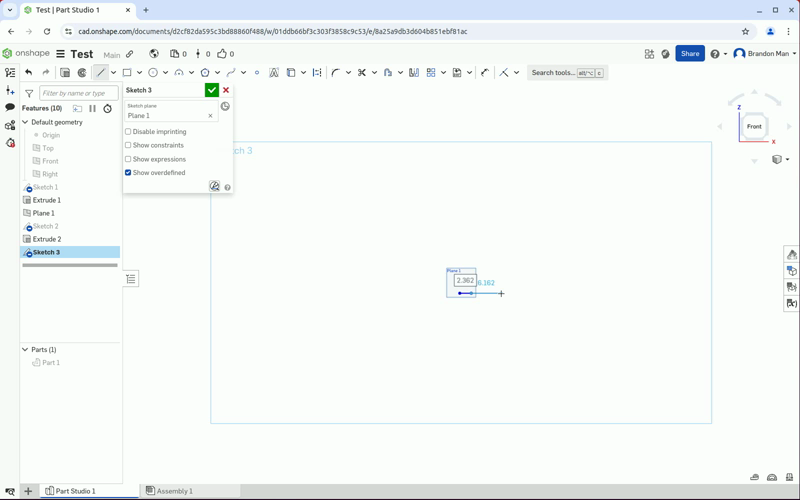
mouse_move(472, 281)
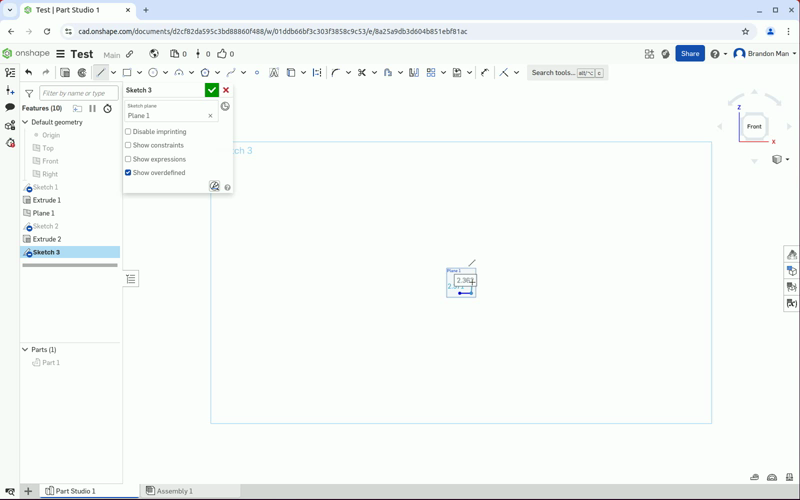
click(472, 281)
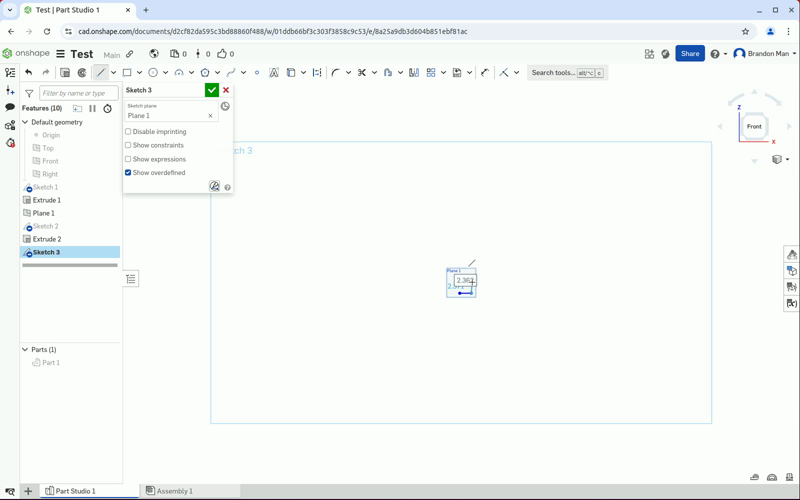
key_up(shift)
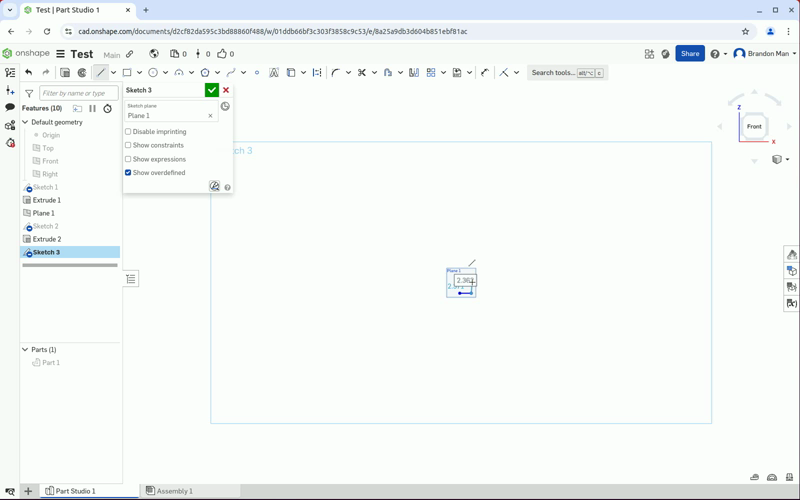
key_down(shift)
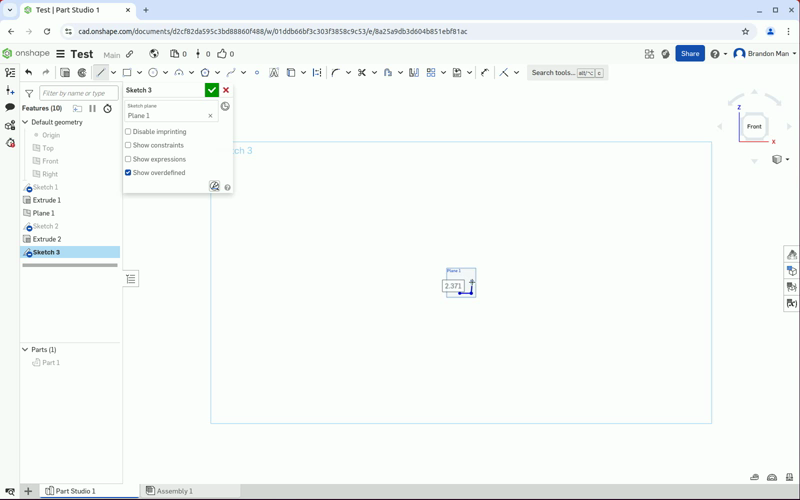
mouse_move(502, 281)
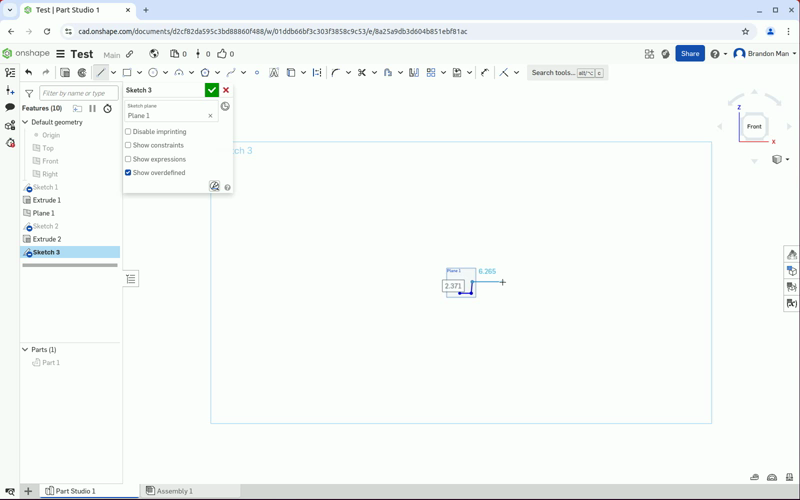
mouse_move(460, 281)
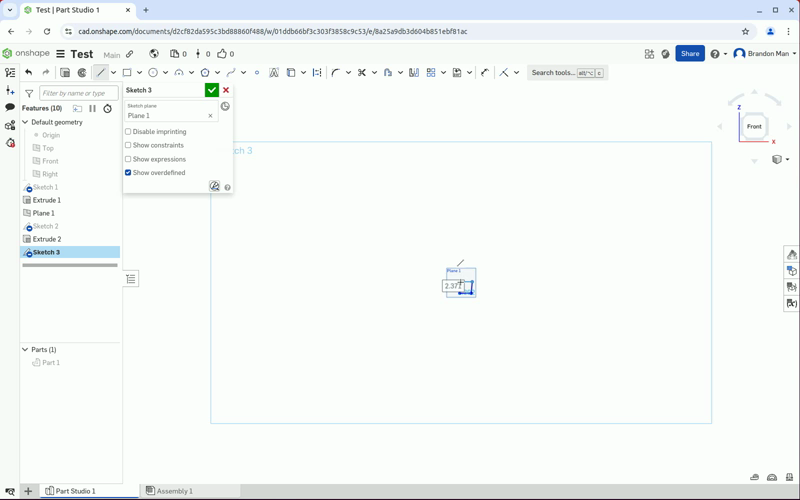
click(460, 281)
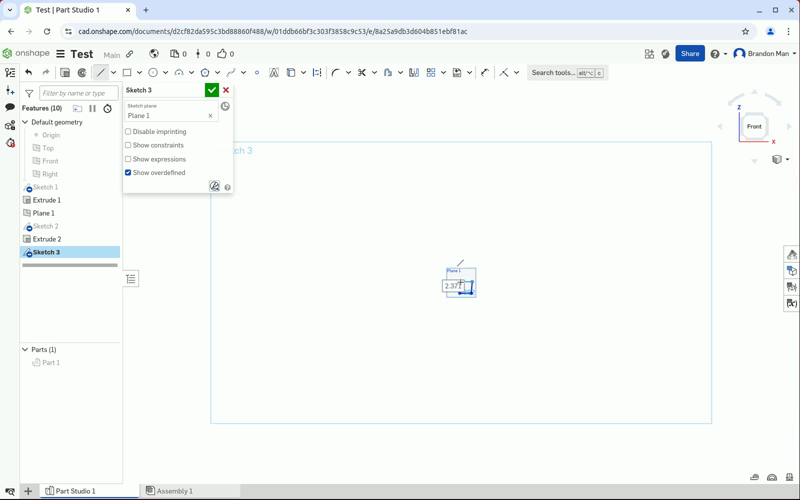
key_up(shift)
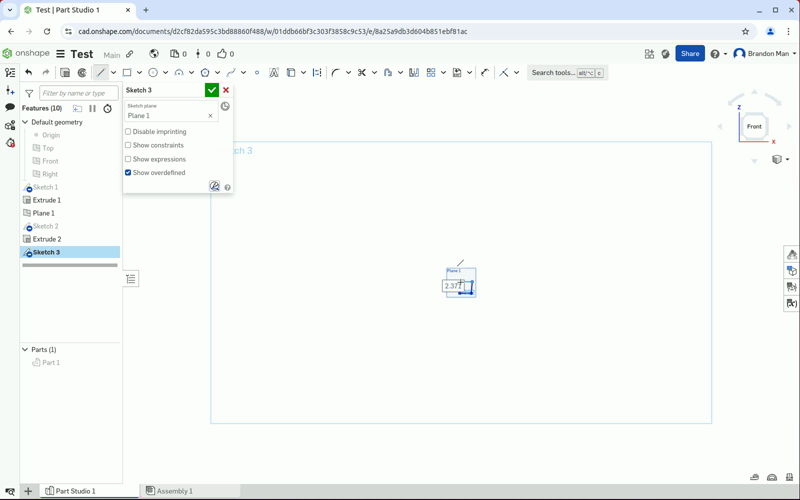
mouse_move(490, 281)
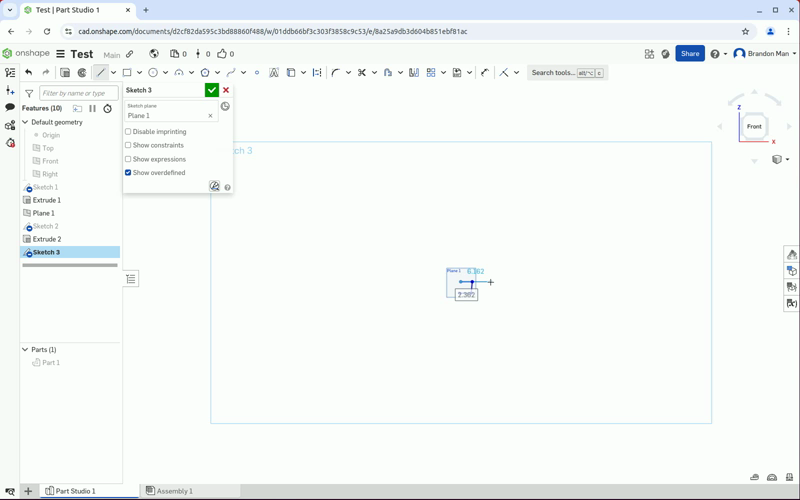
key_down(shift)
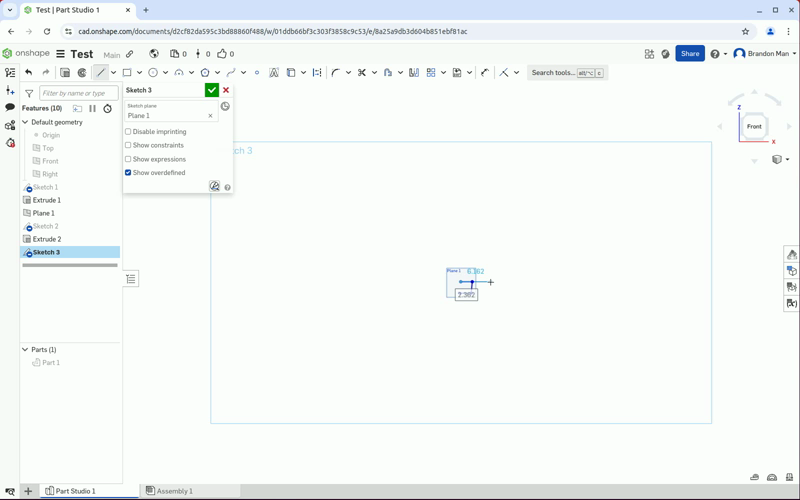
mouse_move(459, 293)
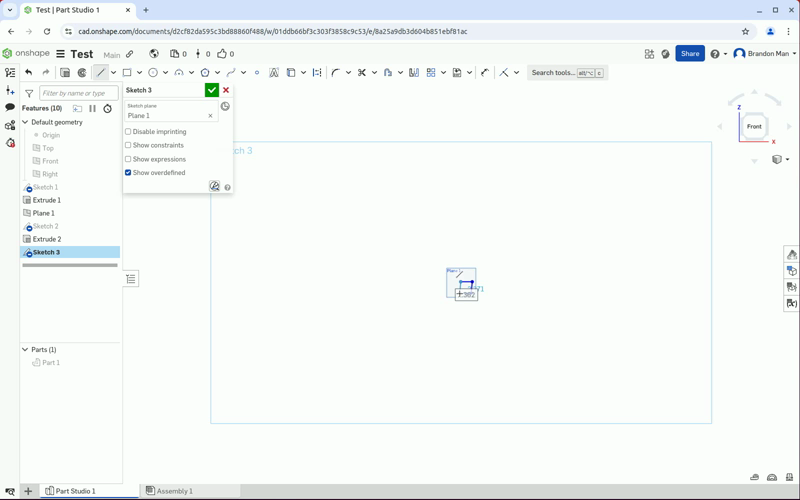
key_up(shift)
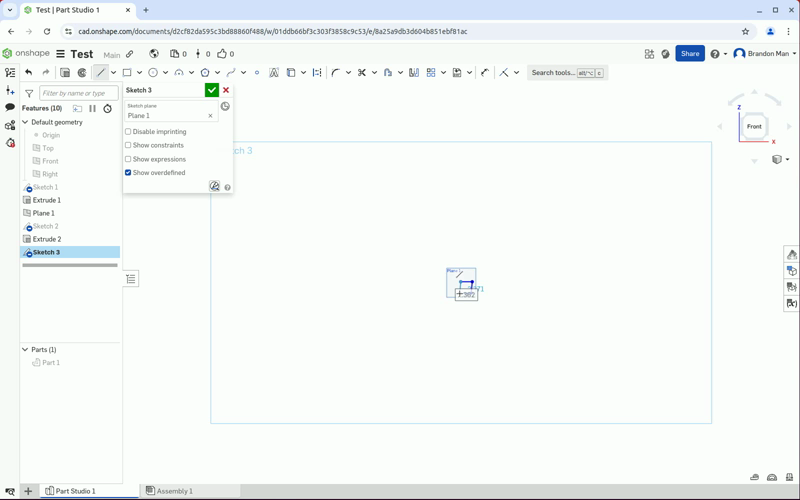
click(459, 293)
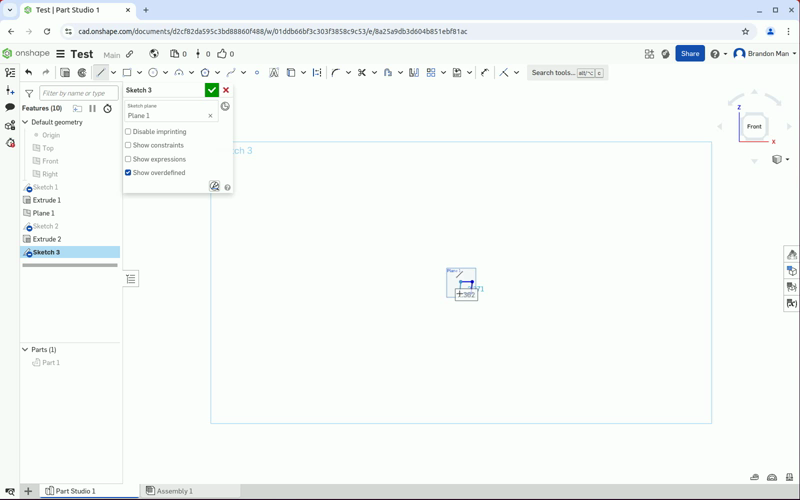
key(esc)
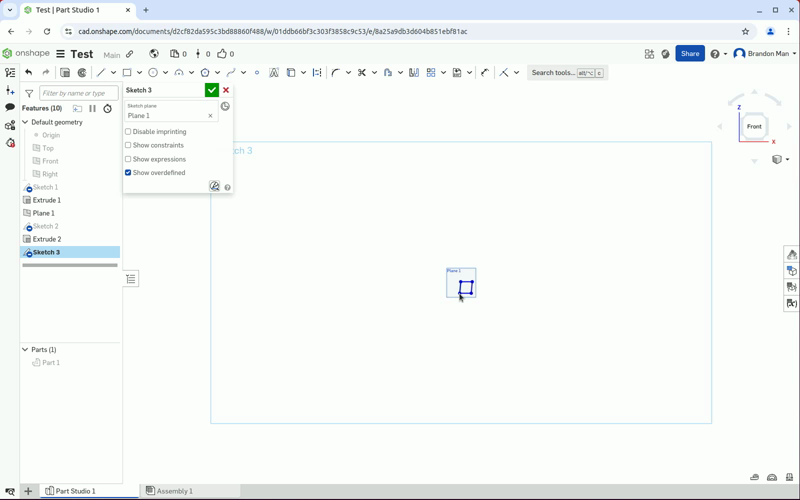
mouse_move(463, 285)
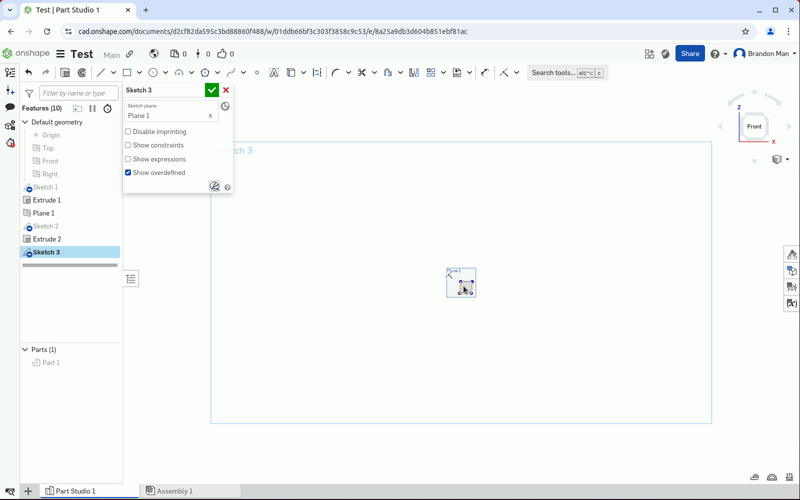
scroll(6)
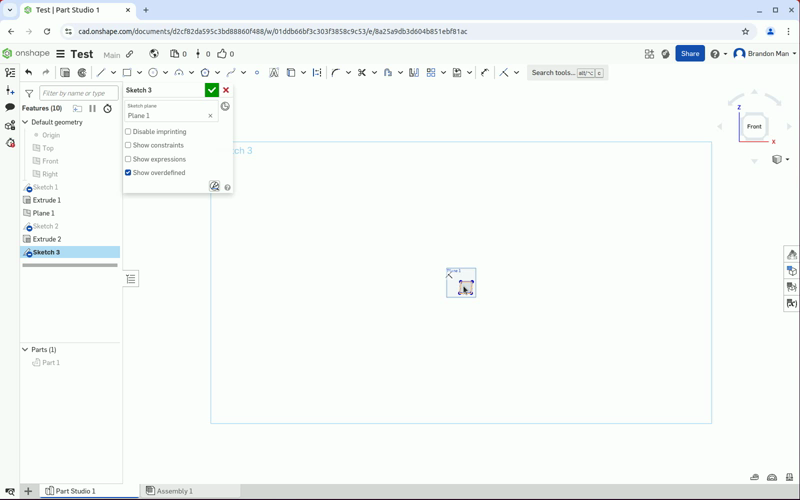
scroll(6)
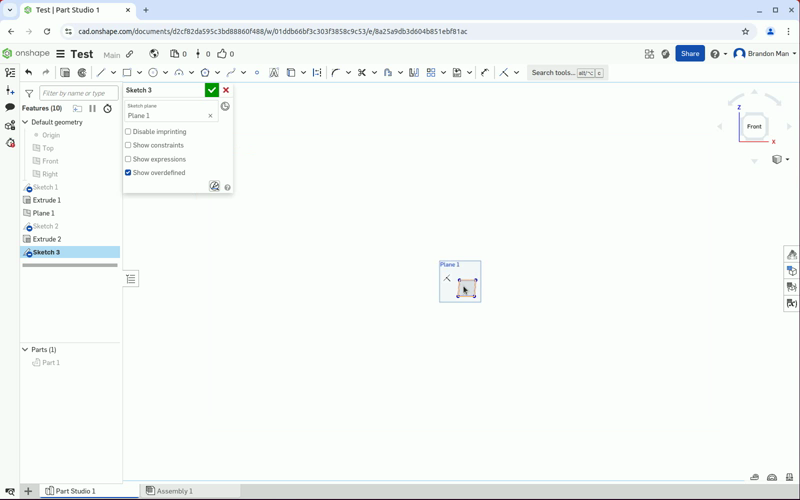
scroll(6)
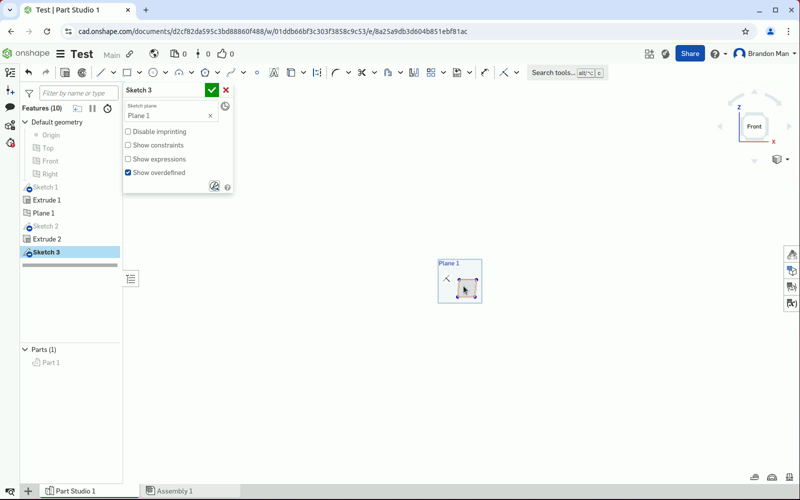
scroll(6)
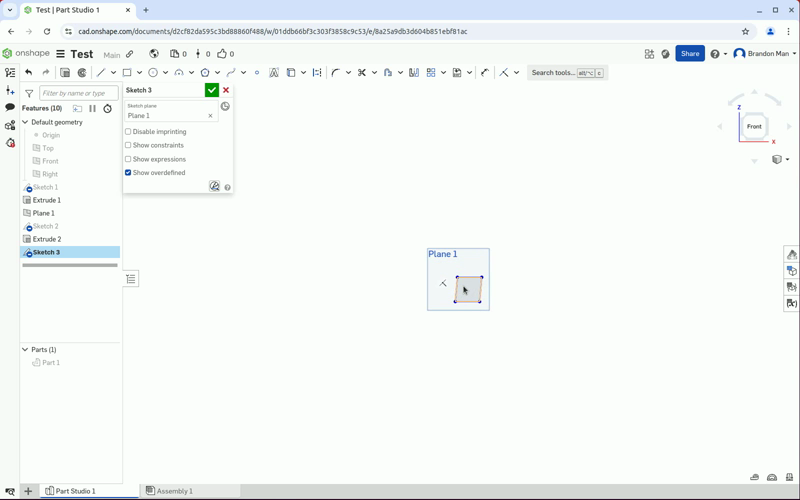
scroll(6)
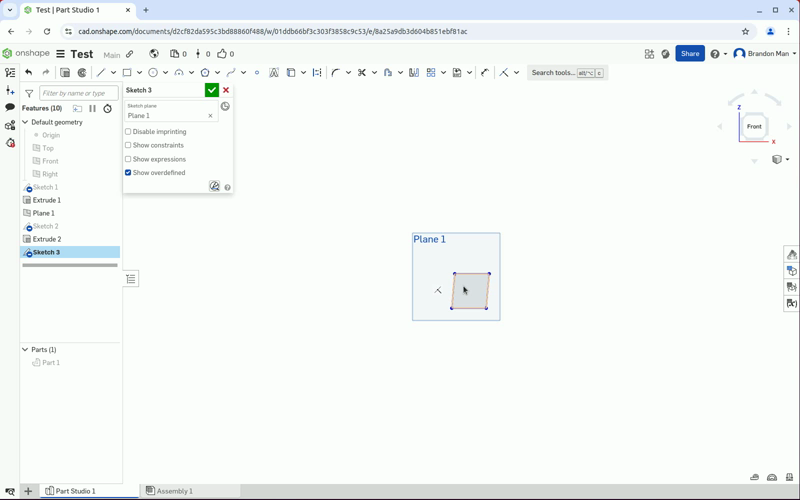
scroll(6)
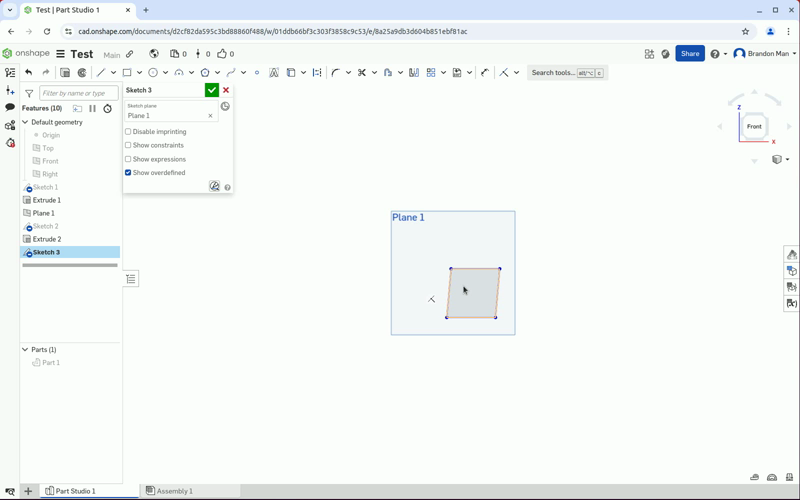
scroll(6)
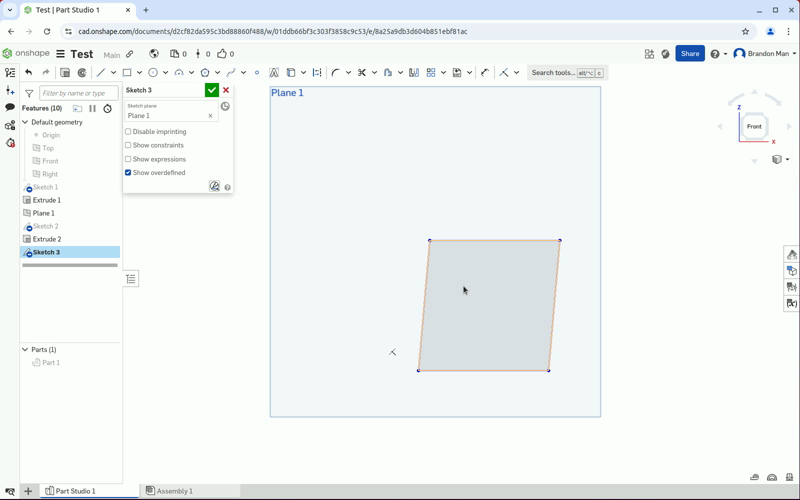
click(463, 285)
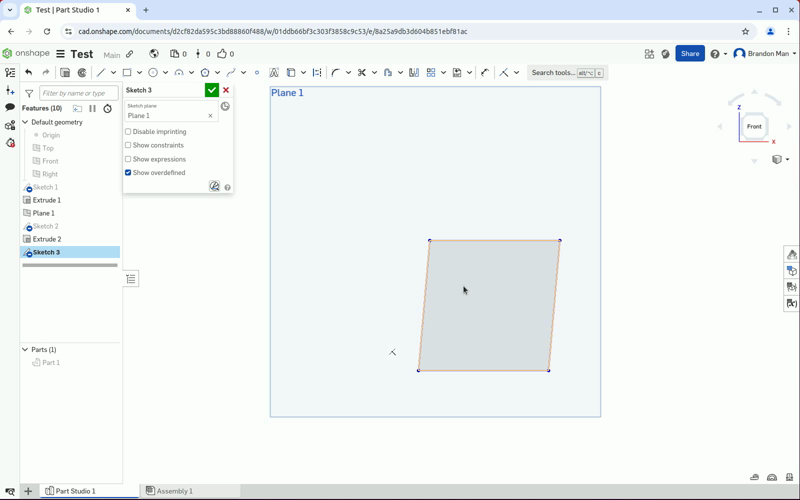
scroll(-6)
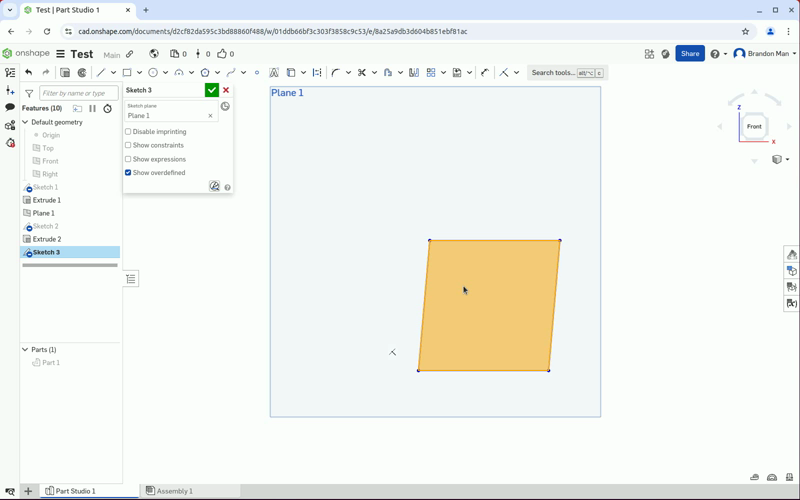
scroll(-6)
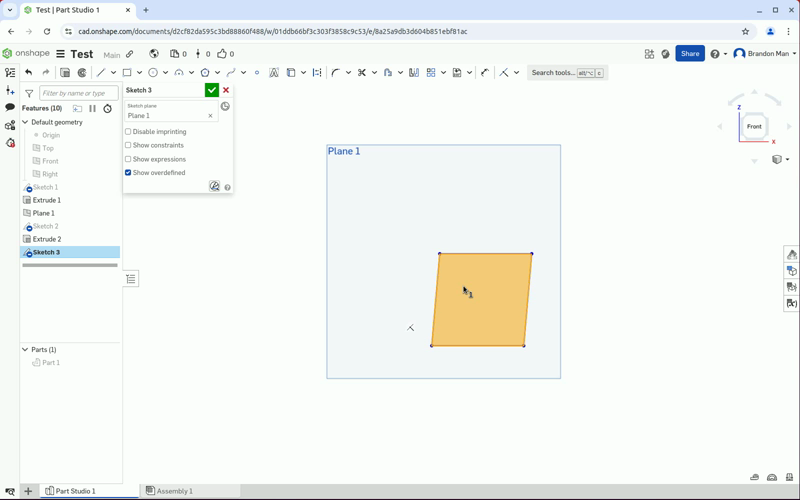
scroll(-6)
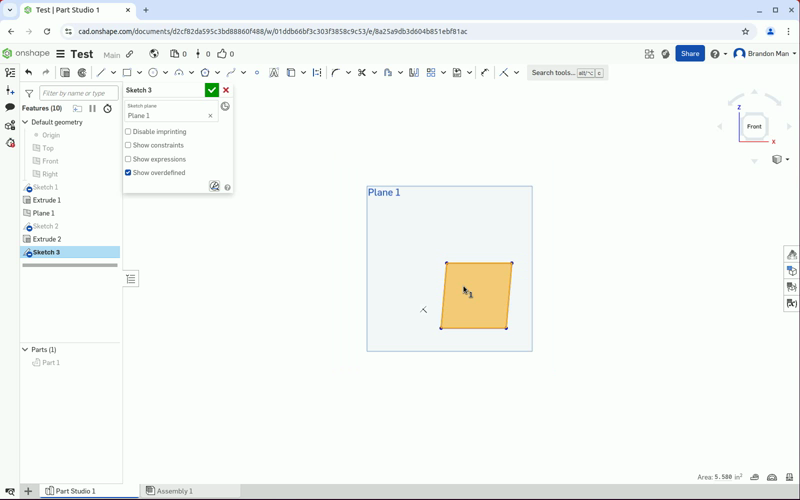
scroll(-6)
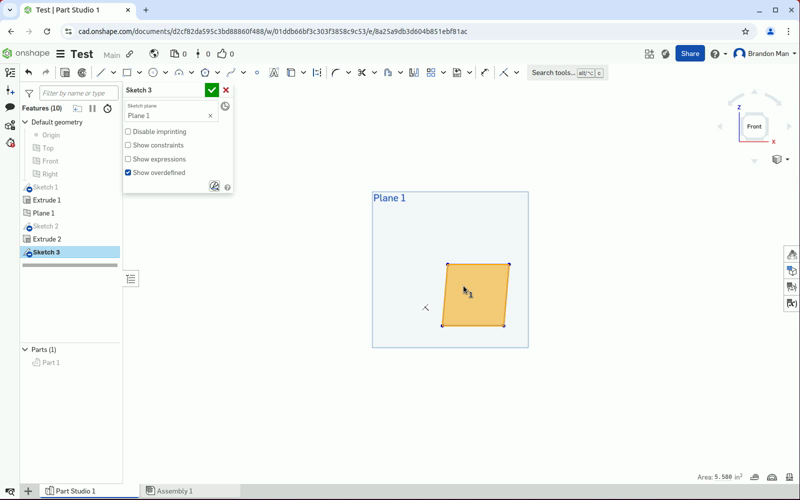
scroll(-6)
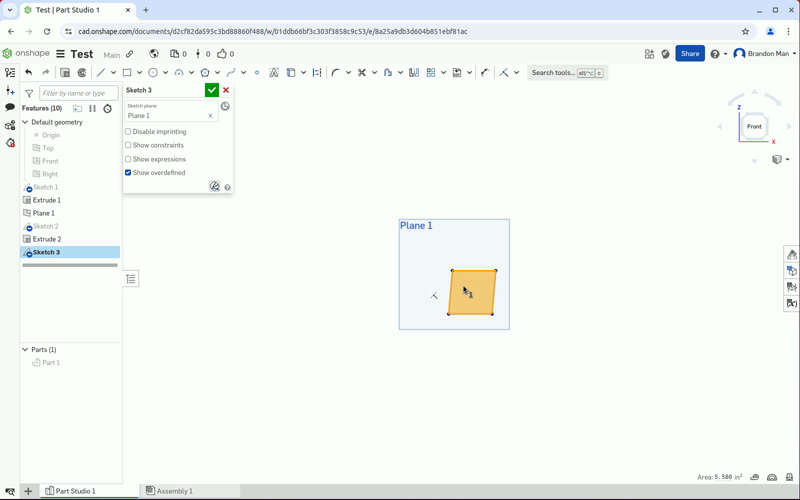
scroll(-6)
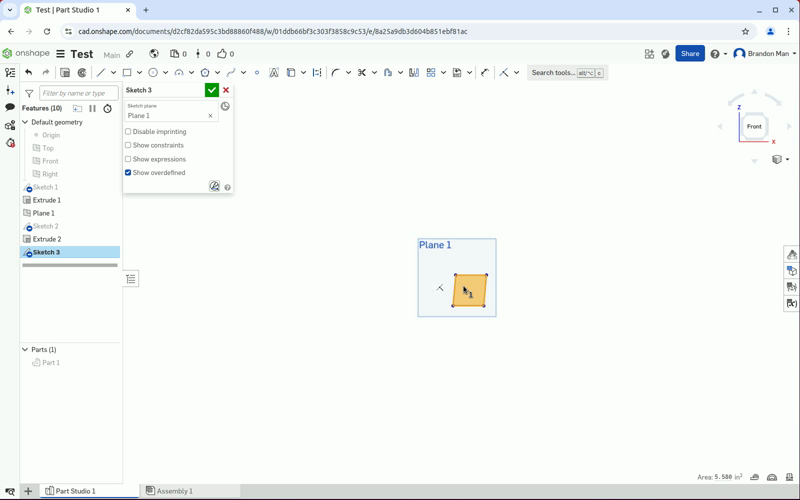
scroll(-6)
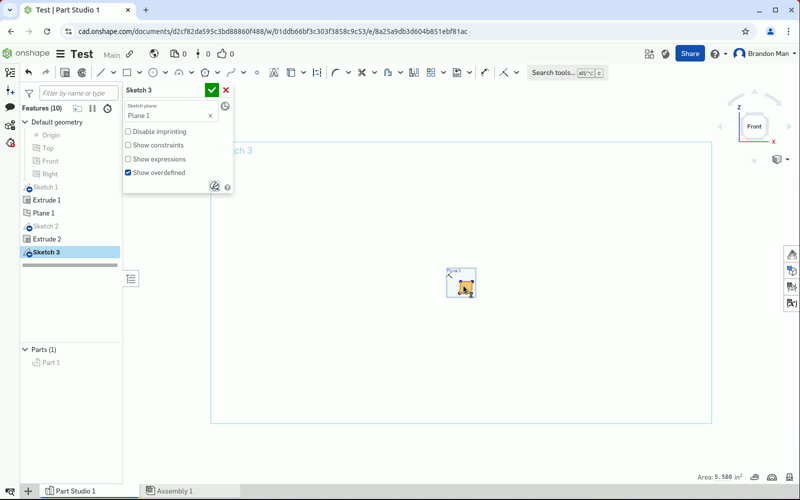
mouse_move(73, 352)
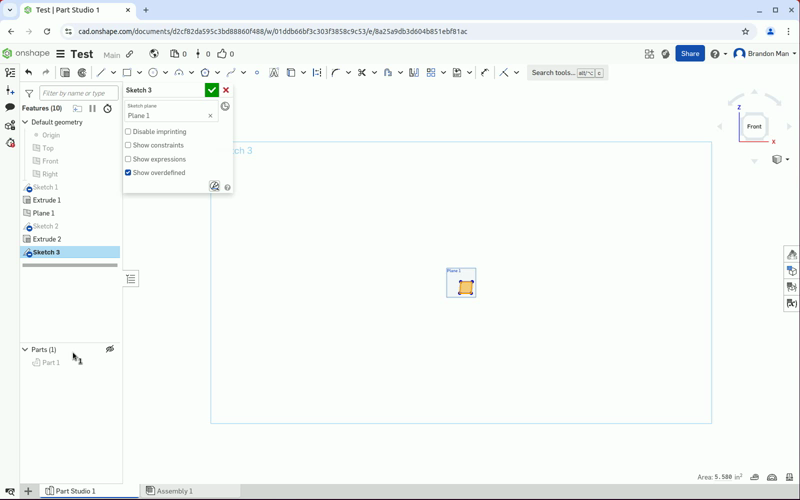
key(shift+y)
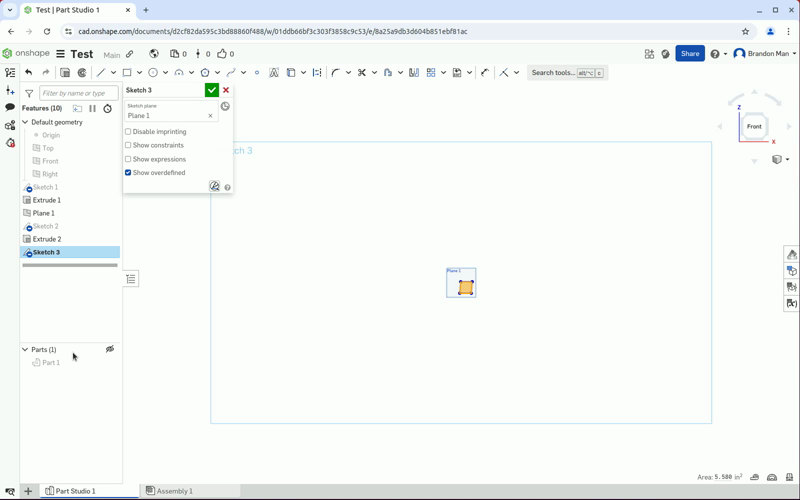
key(shift+e)
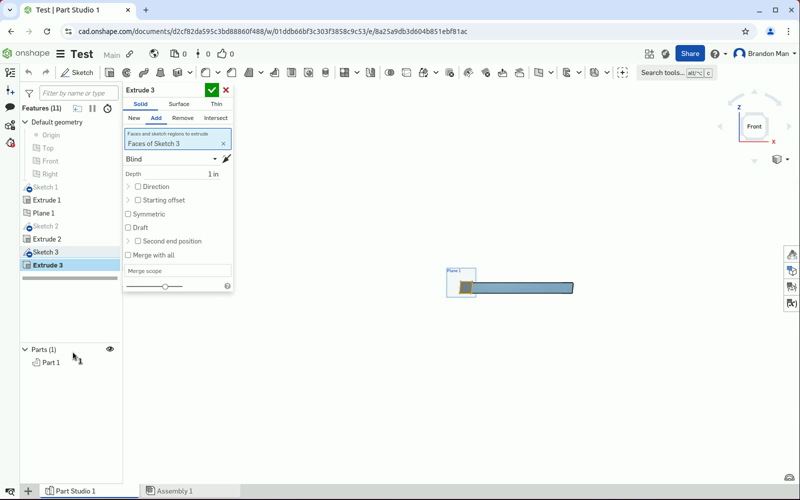
mouse_move(143, 106)
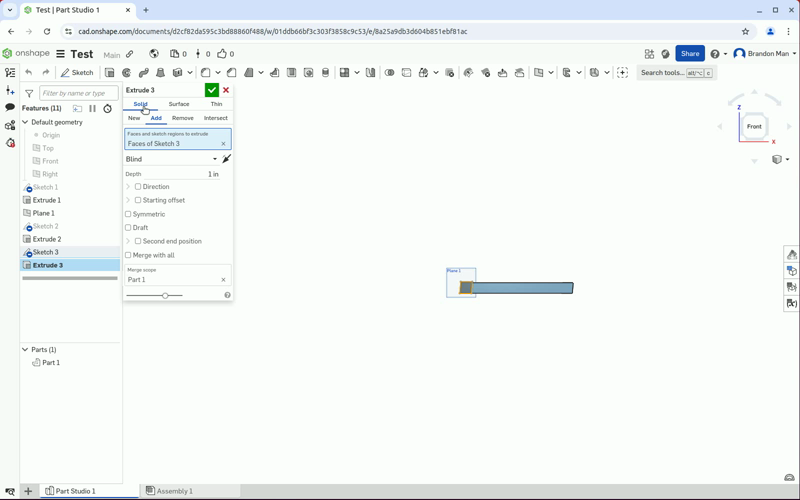
click(143, 106)
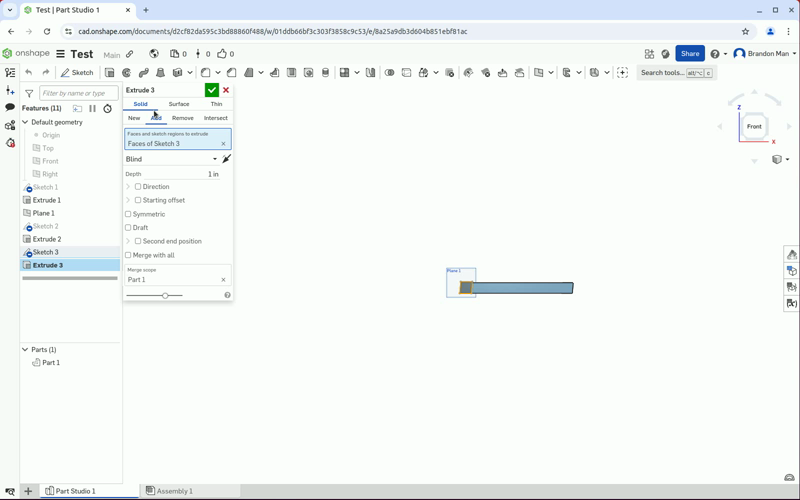
mouse_move(186, 120)
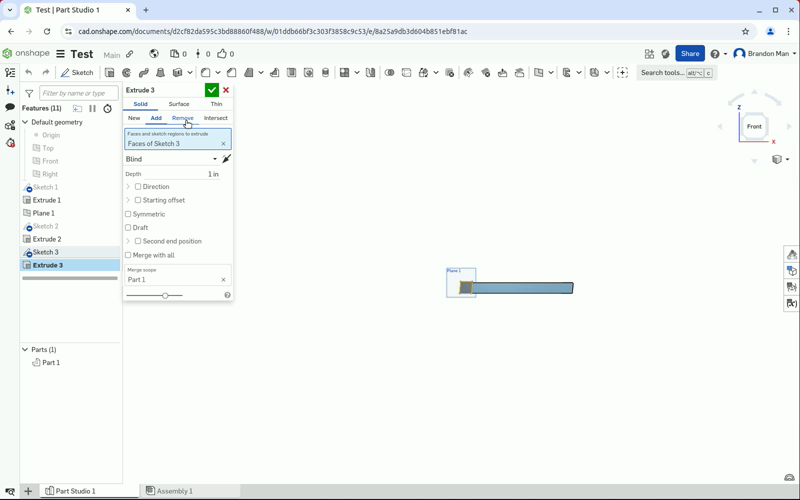
click(186, 120)
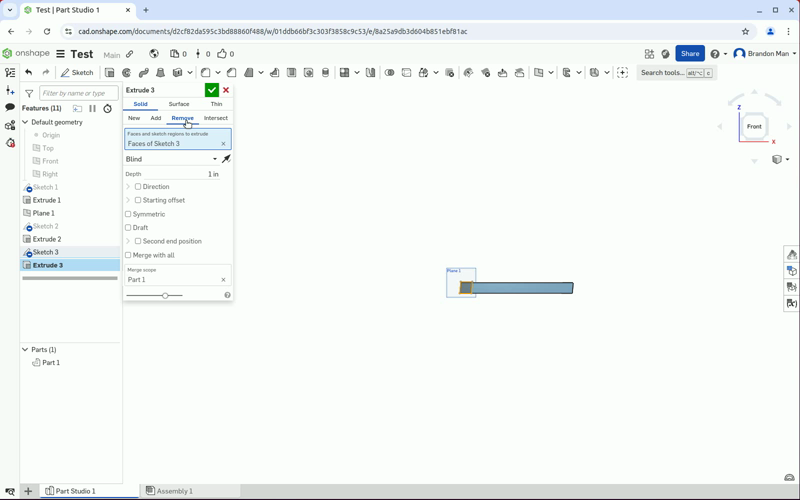
key(tab, 4)
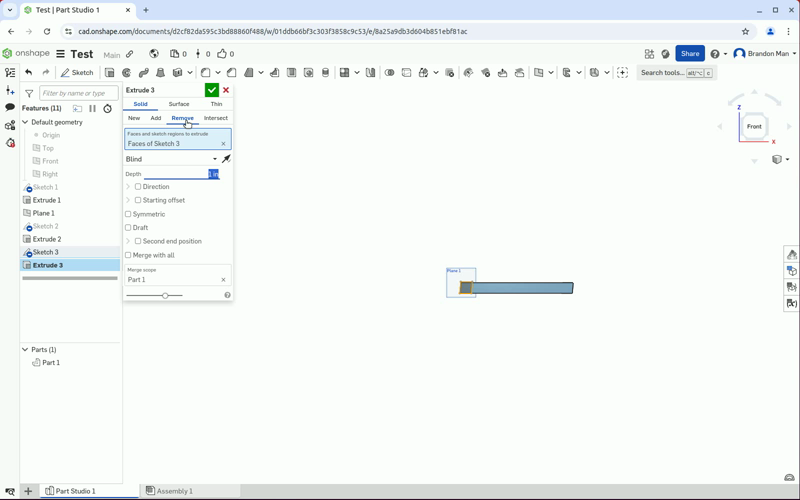
text(1.204)
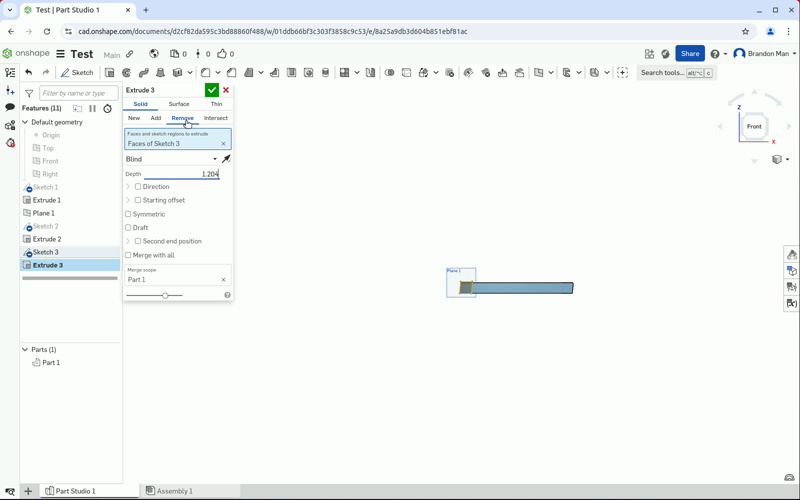
key(tab, 6)
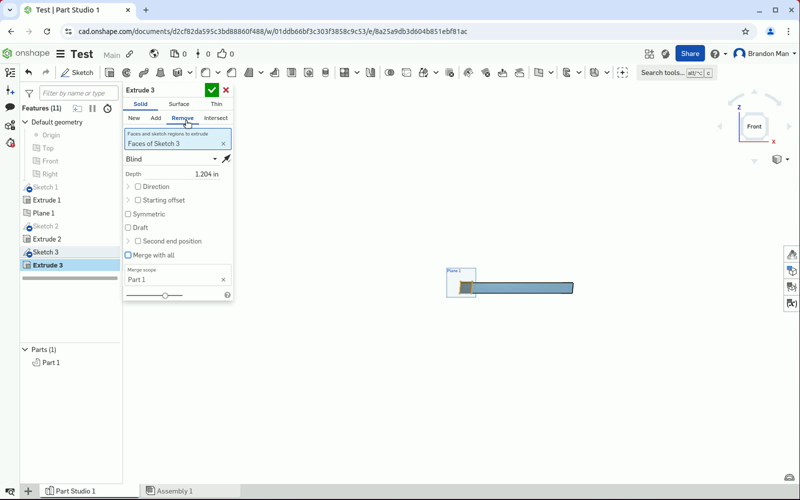
key(space)
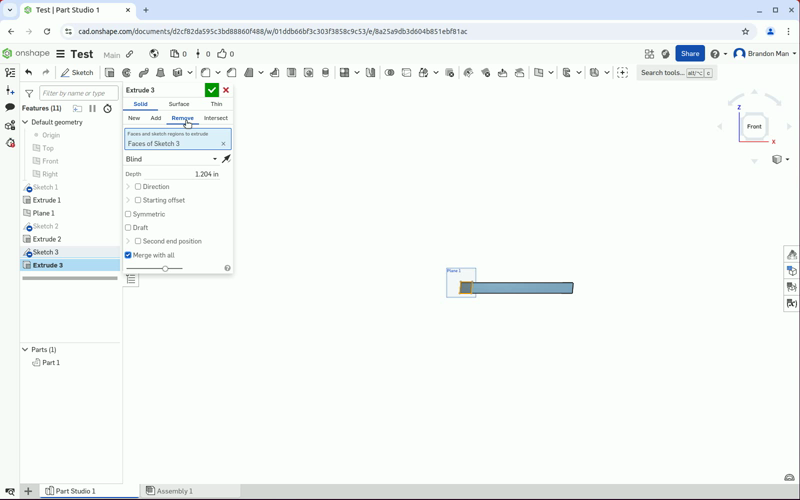
key(enter)
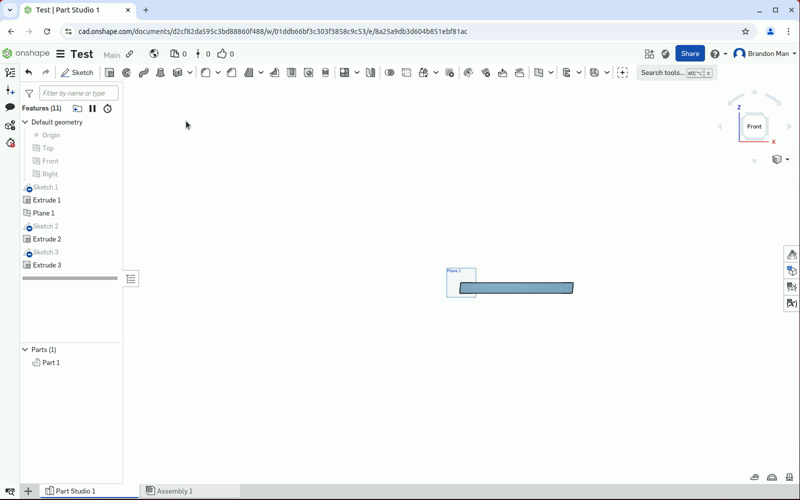
key(shift+h)
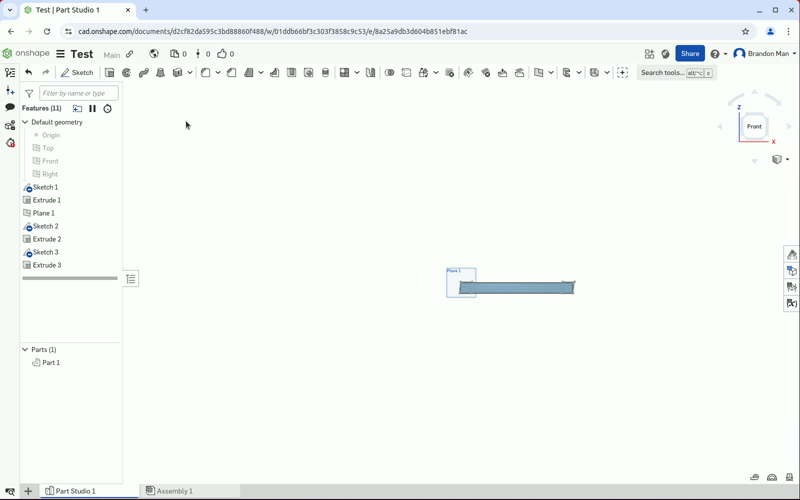
key(shift+h)
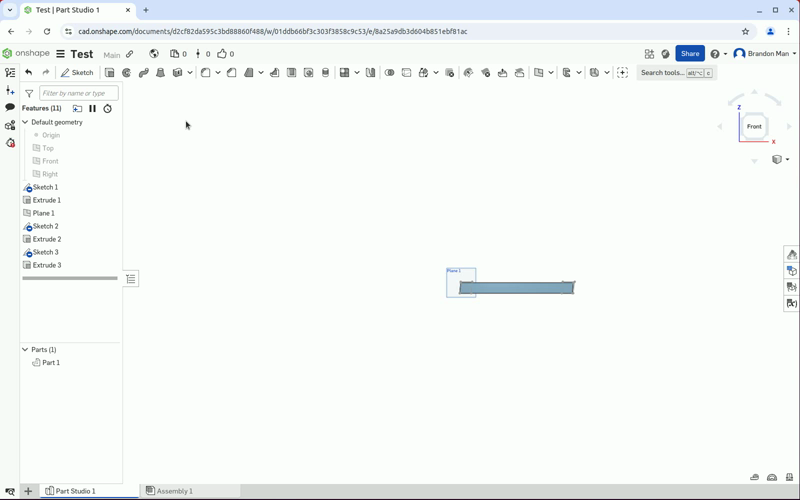
key(shift+7)
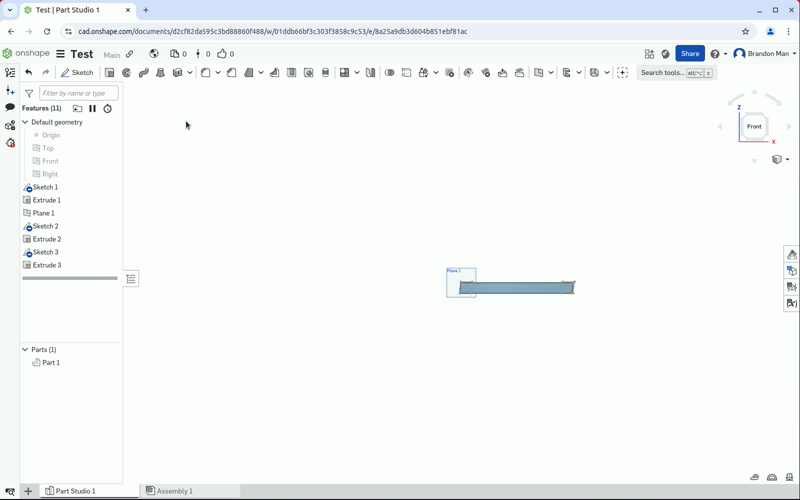
key(left, 2)
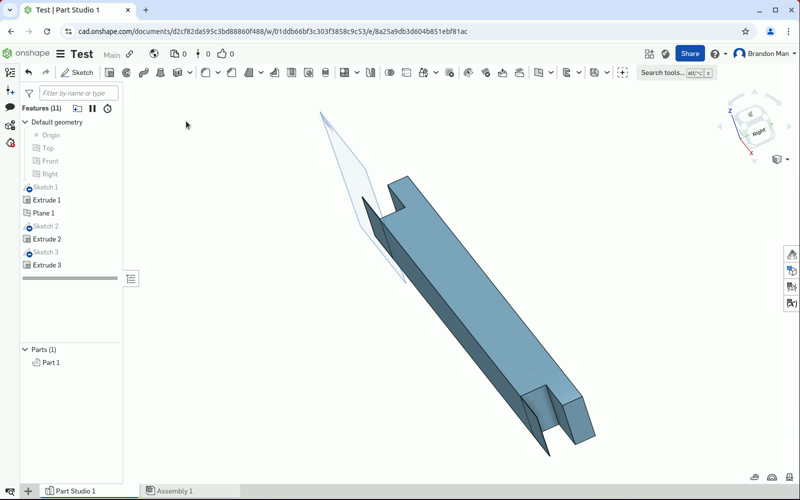
key(down, 2)
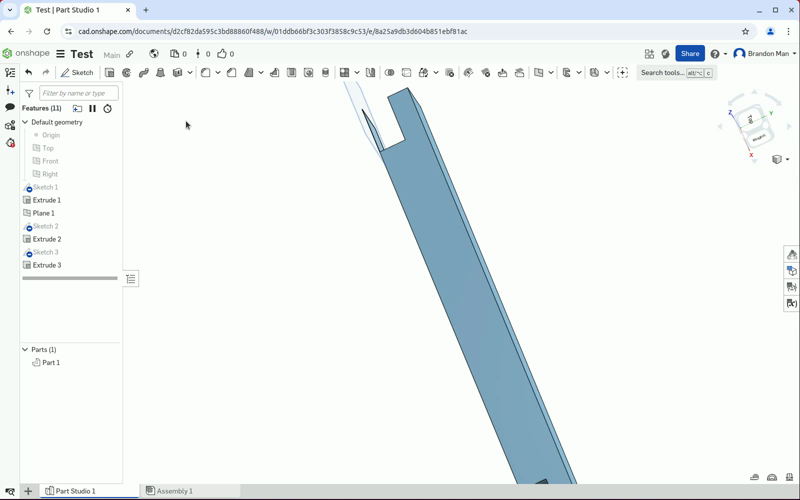
key(up, 2)
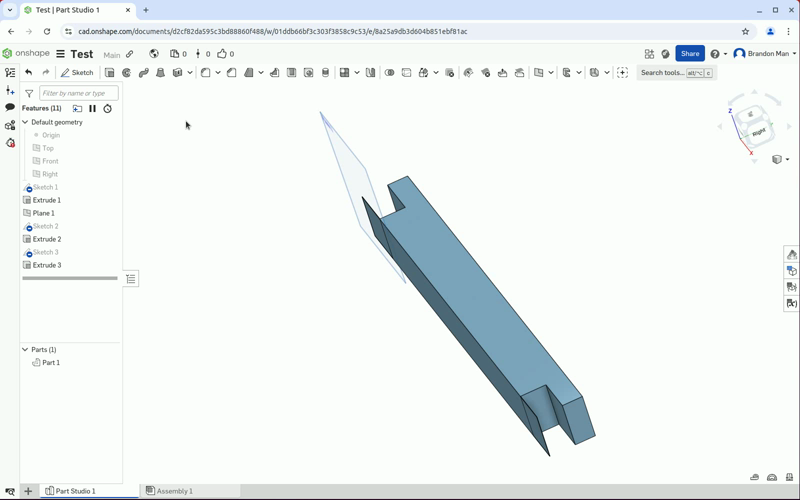
key(right, 2)
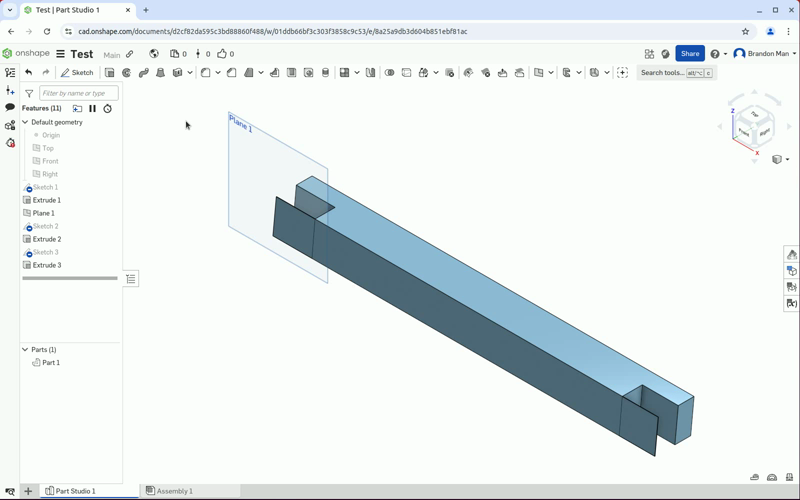
mouse_move(73, 189)
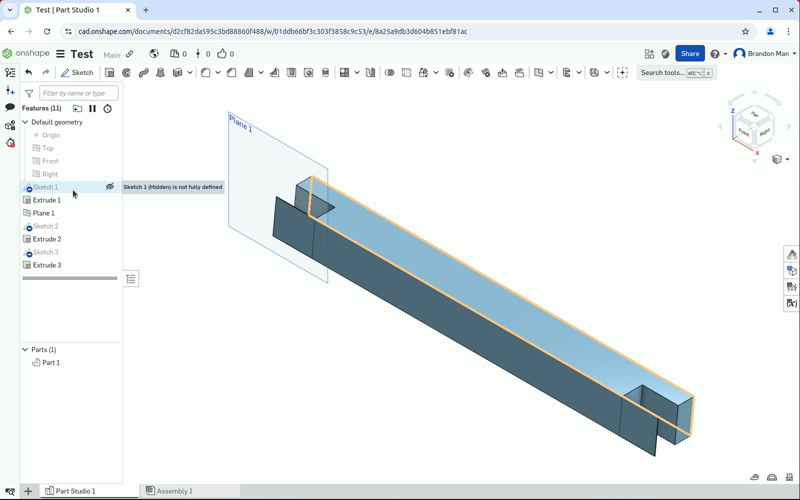
click(73, 189)